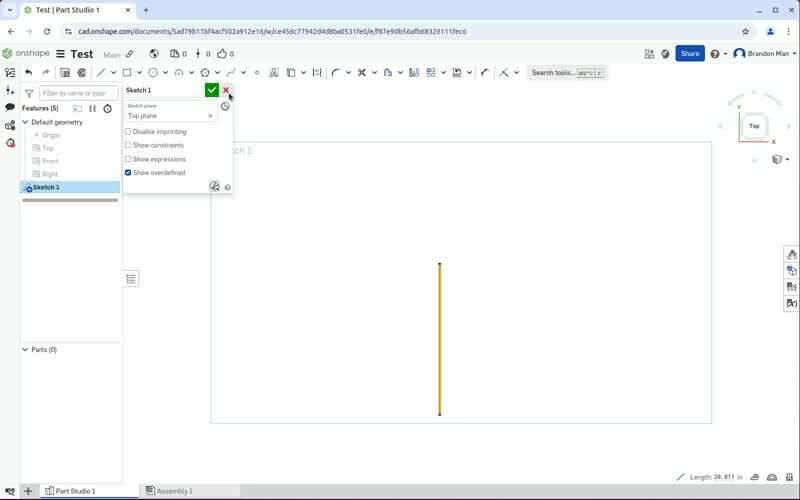
key(shift+h)
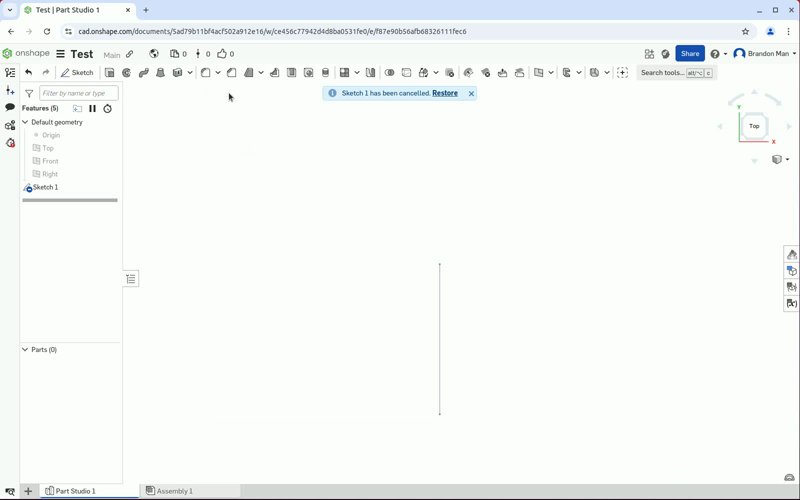
key(shift+s)
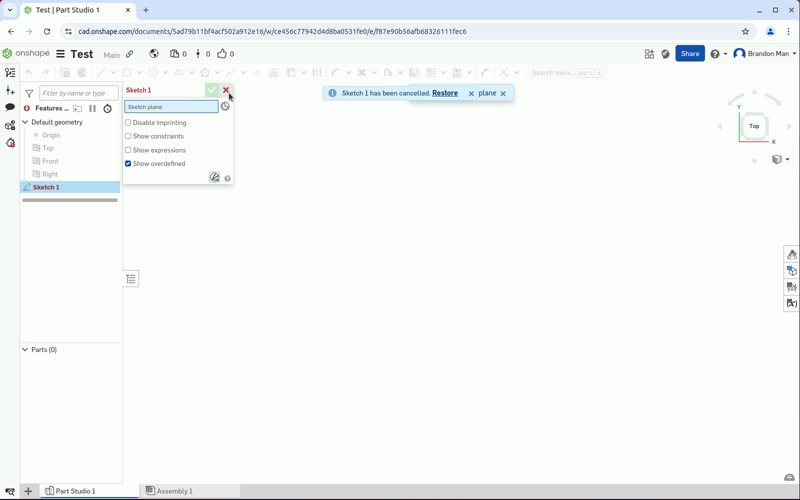
mouse_move(73, 150)
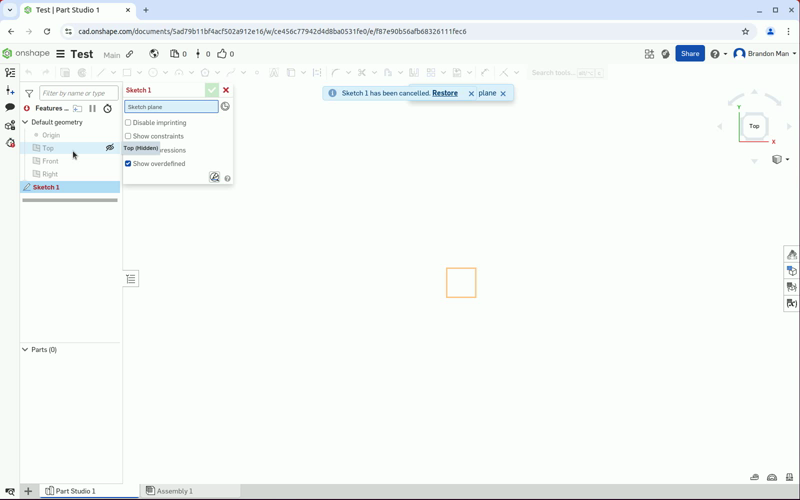
click(73, 150)
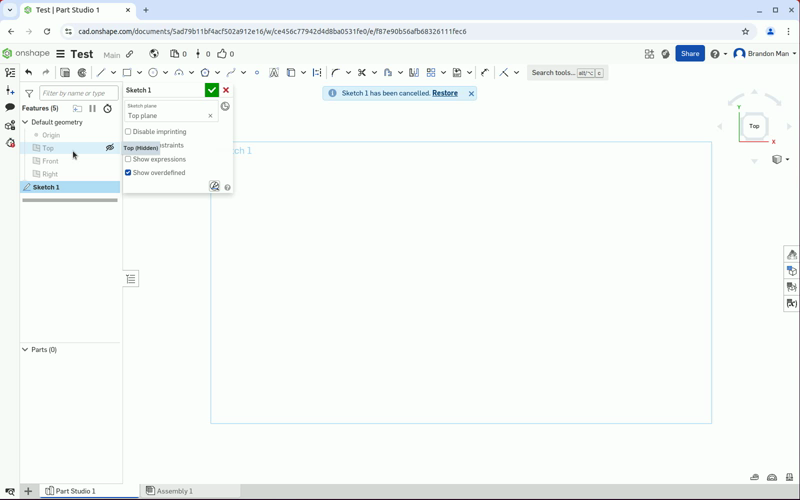
mouse_move(73, 352)
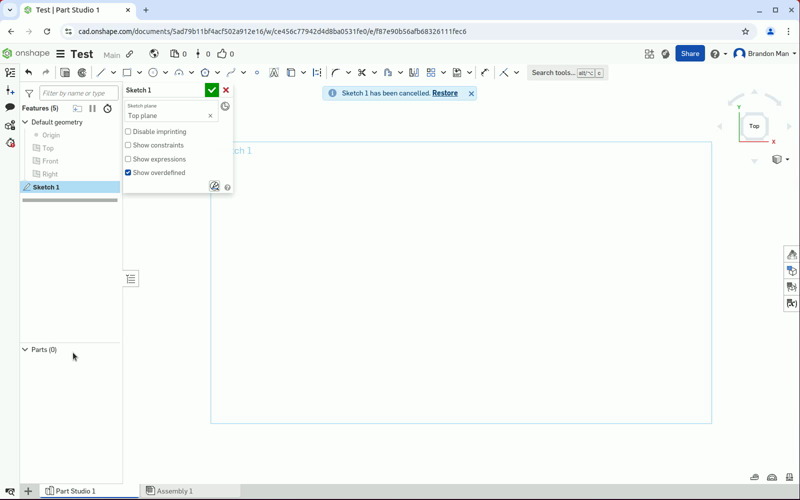
key(y)
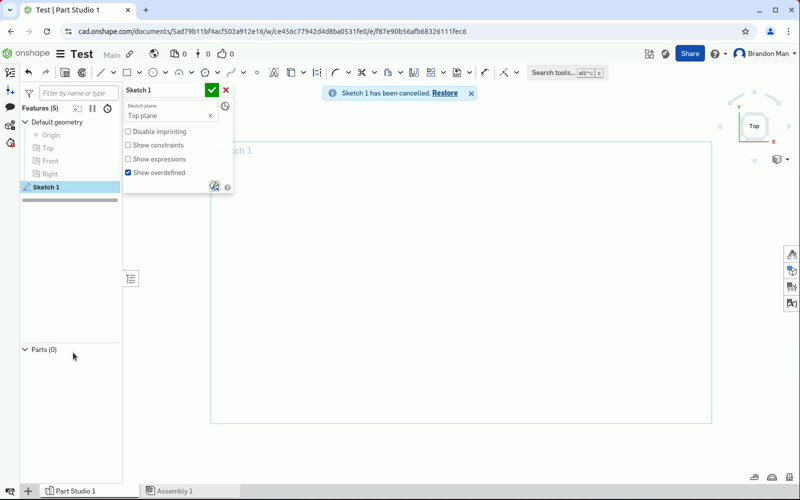
key(l)
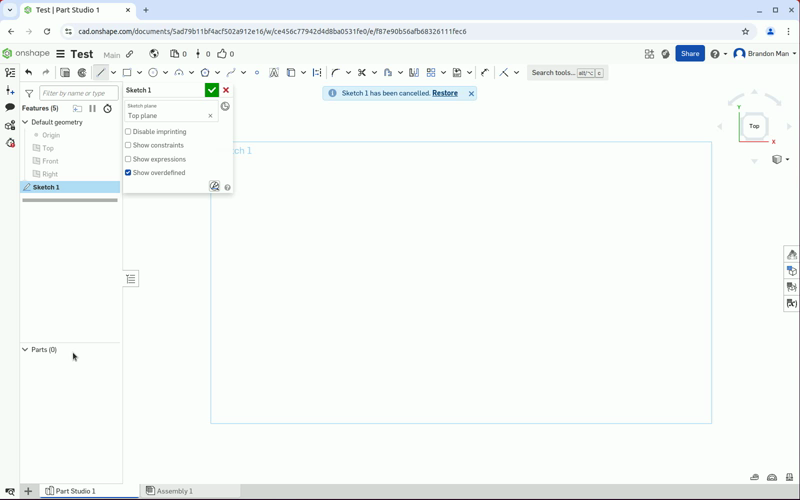
key_down(shift)
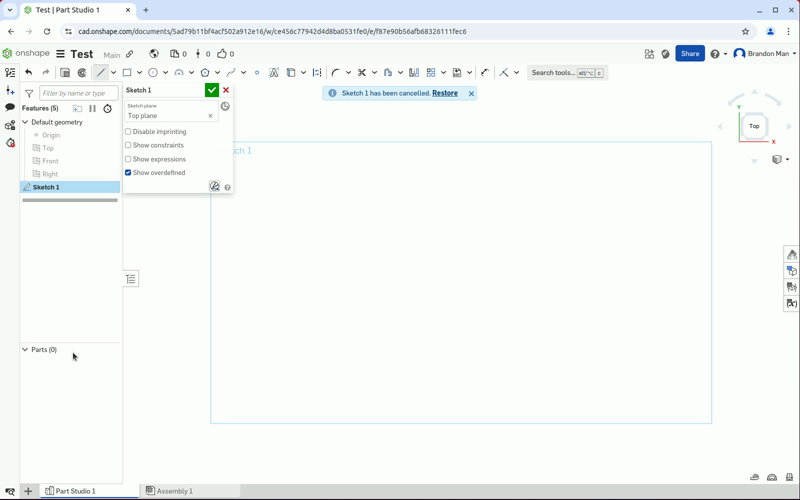
mouse_move(453, 285)
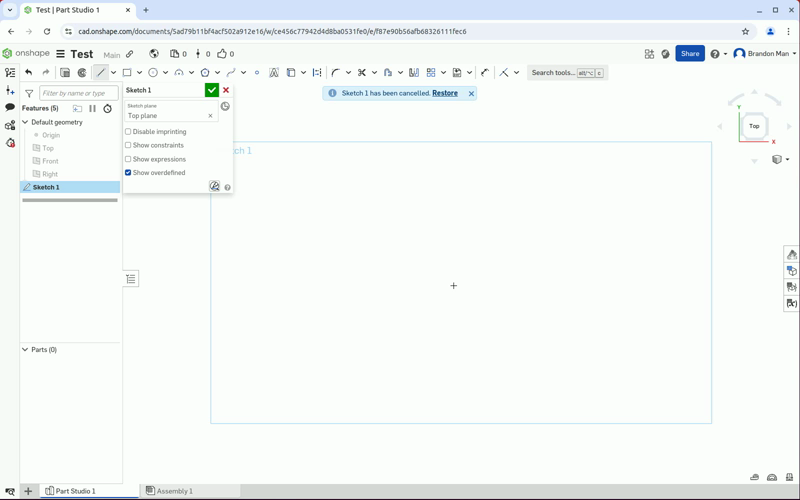
click(453, 285)
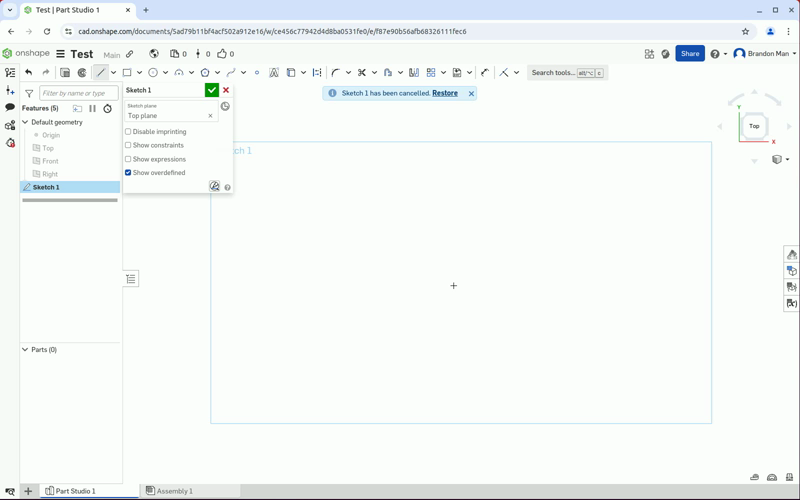
key_up(shift)
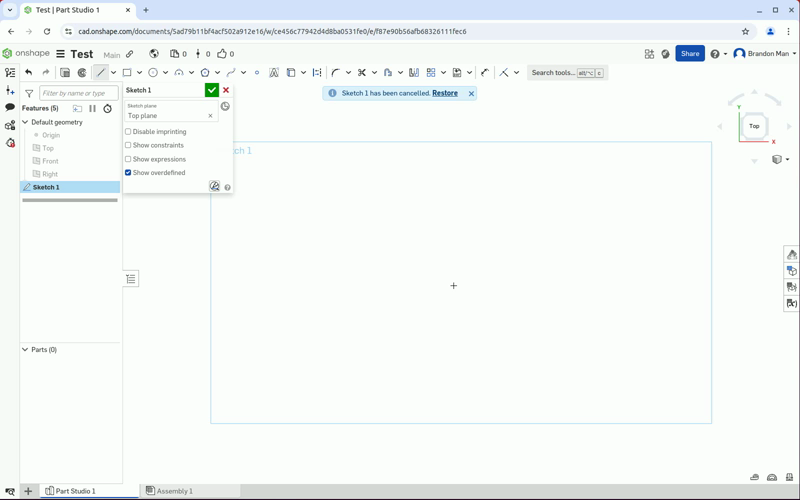
key_down(shift)
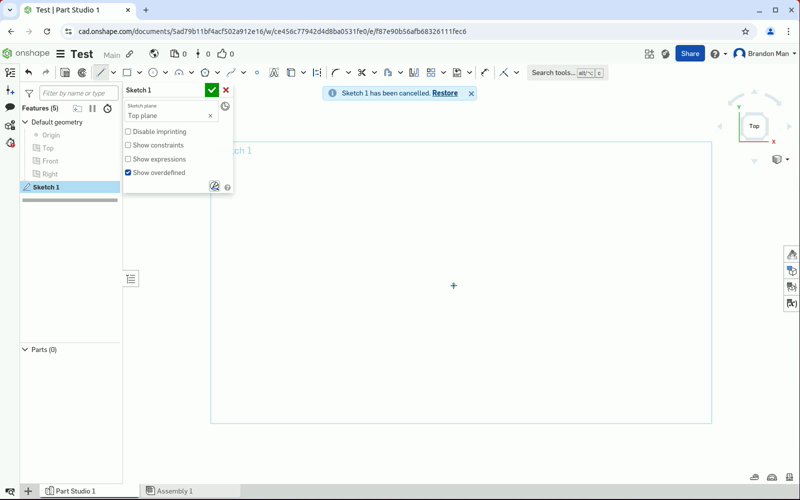
mouse_move(483, 285)
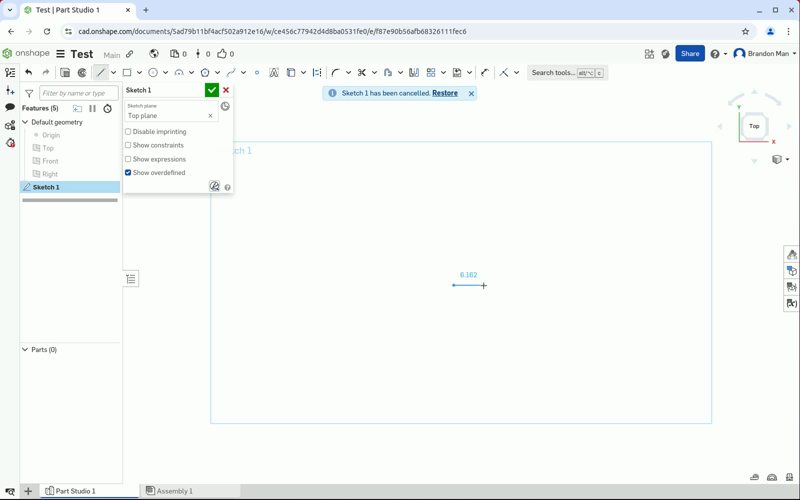
mouse_move(473, 285)
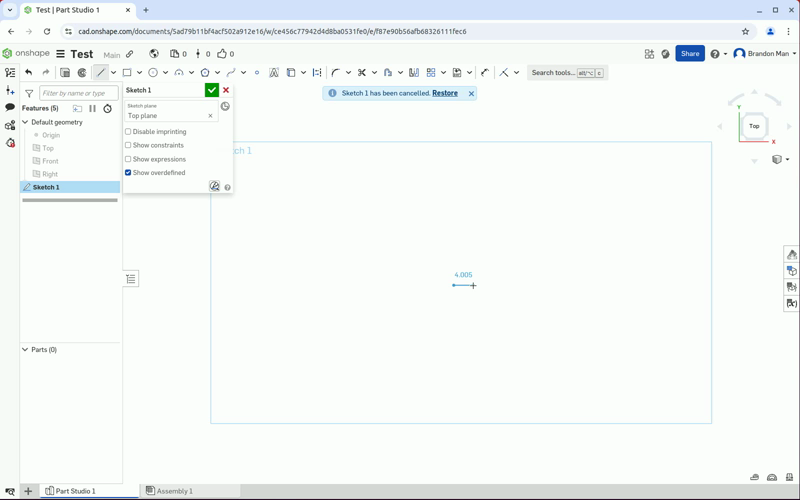
click(473, 285)
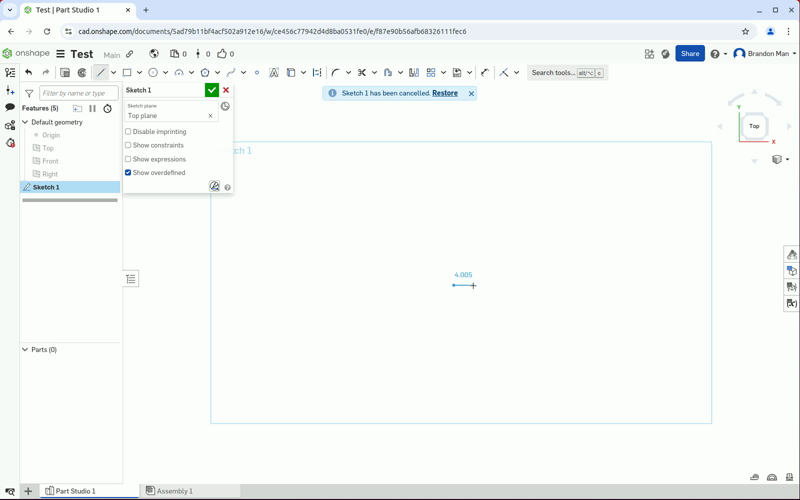
key_up(shift)
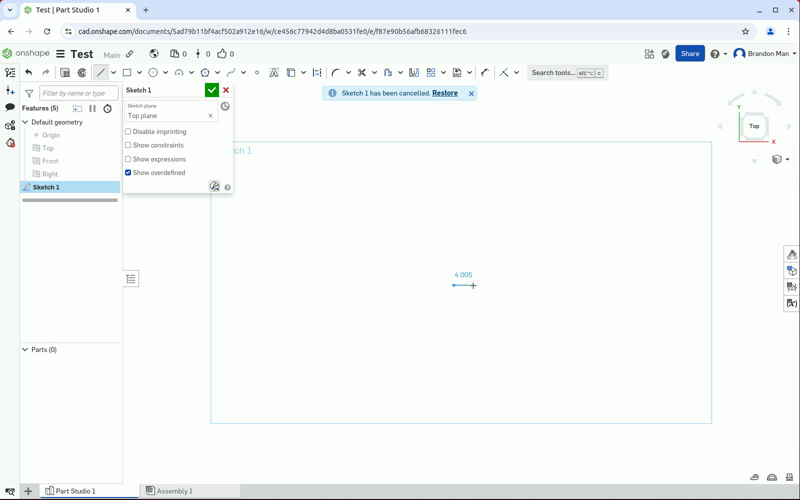
key_down(shift)
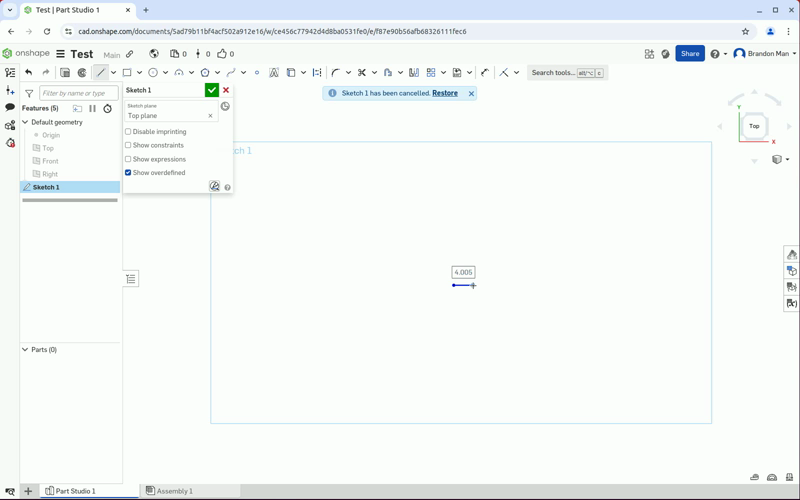
mouse_move(503, 285)
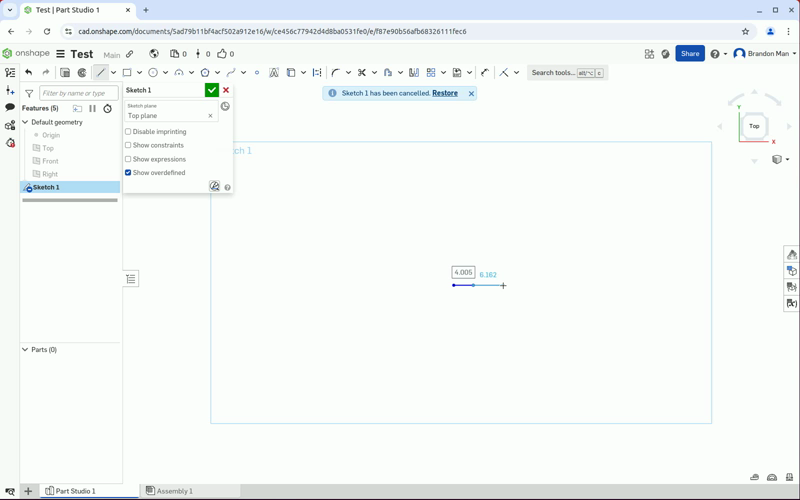
mouse_move(473, 277)
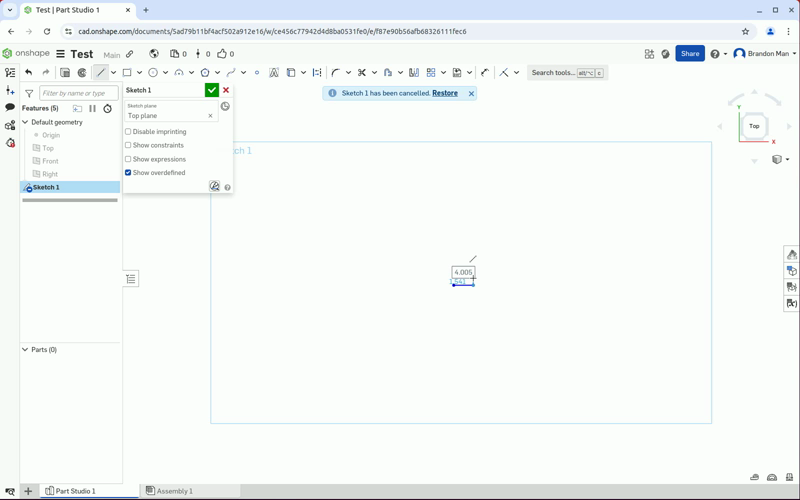
click(473, 277)
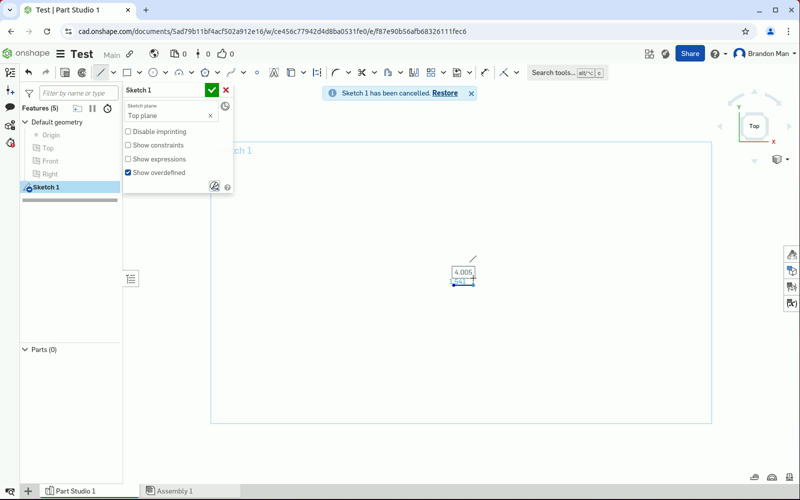
key_up(shift)
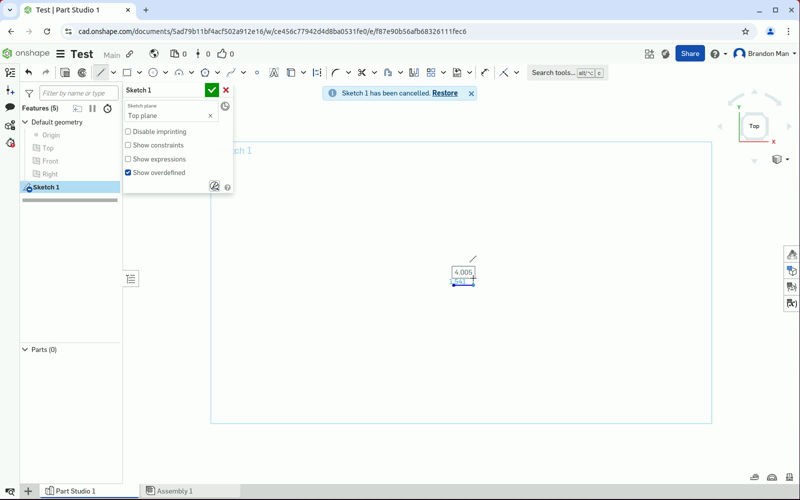
key_down(shift)
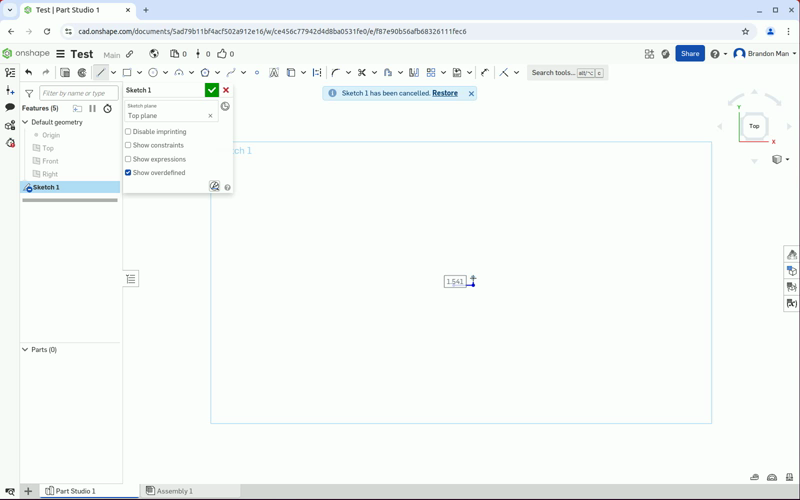
mouse_move(503, 277)
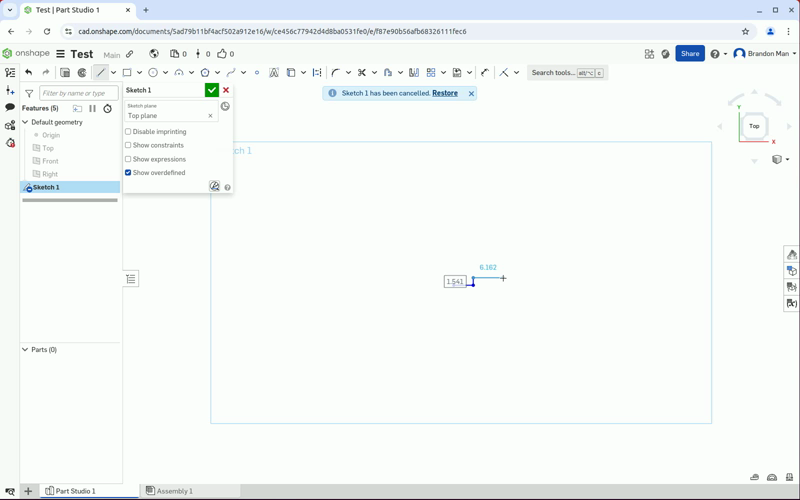
mouse_move(472, 277)
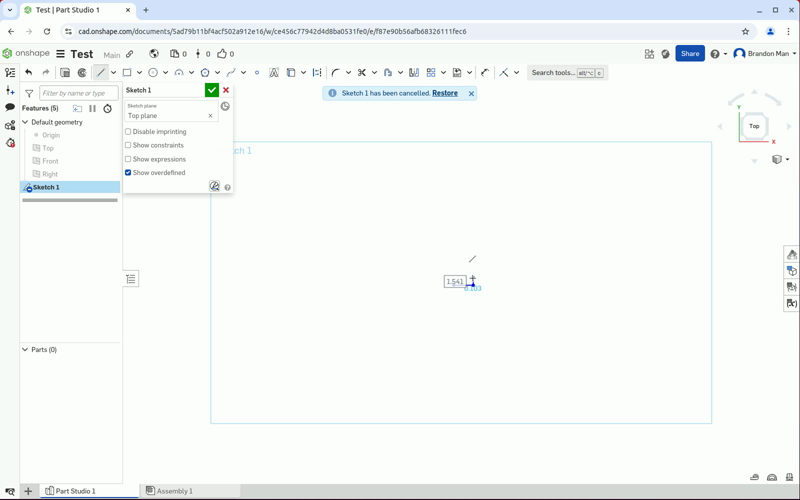
scroll(6)
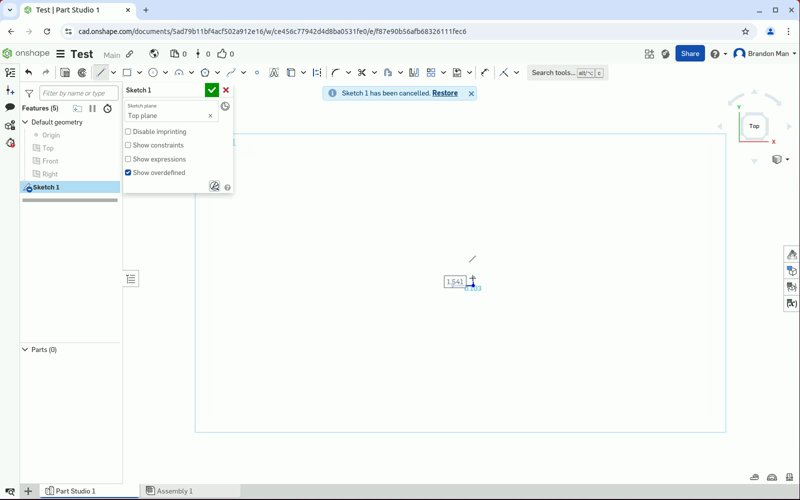
scroll(6)
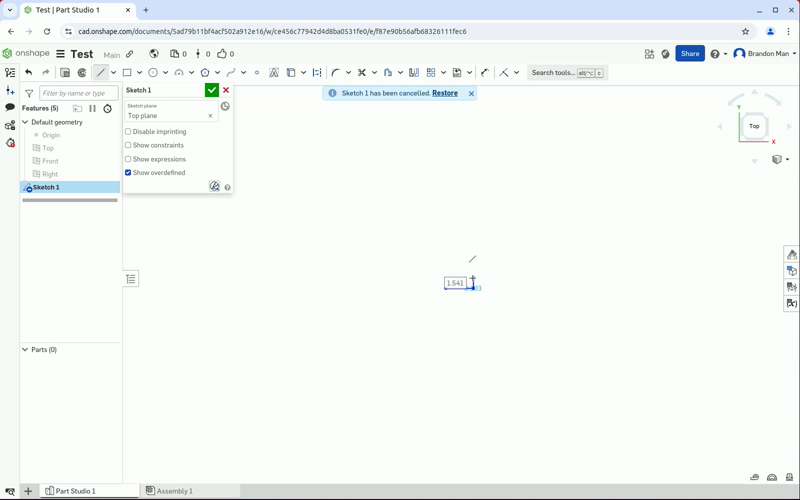
scroll(6)
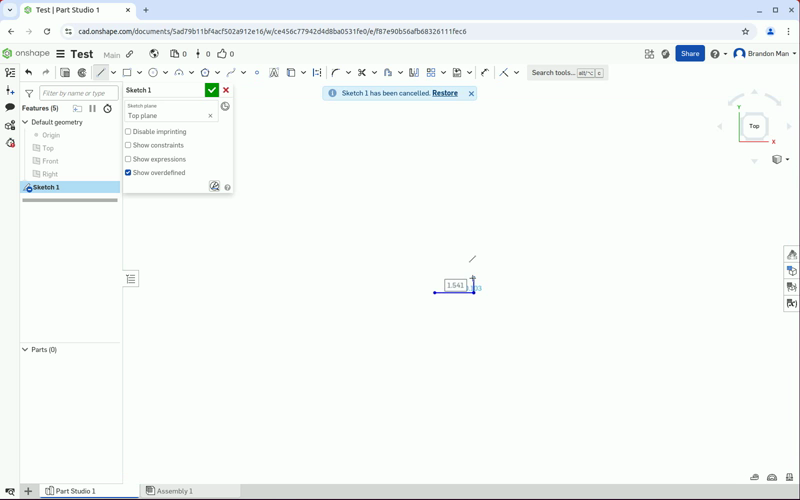
scroll(6)
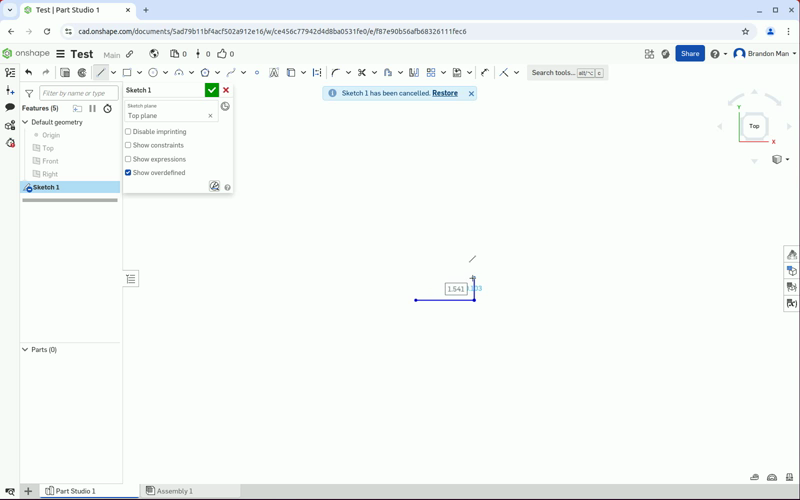
scroll(6)
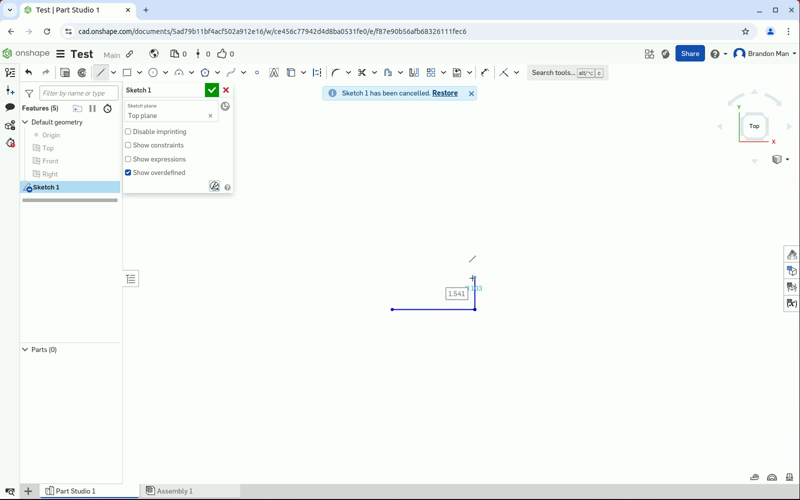
scroll(6)
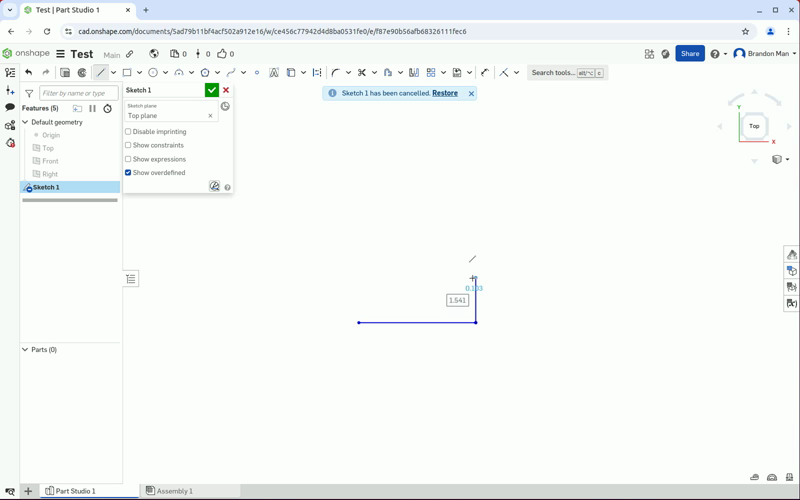
scroll(6)
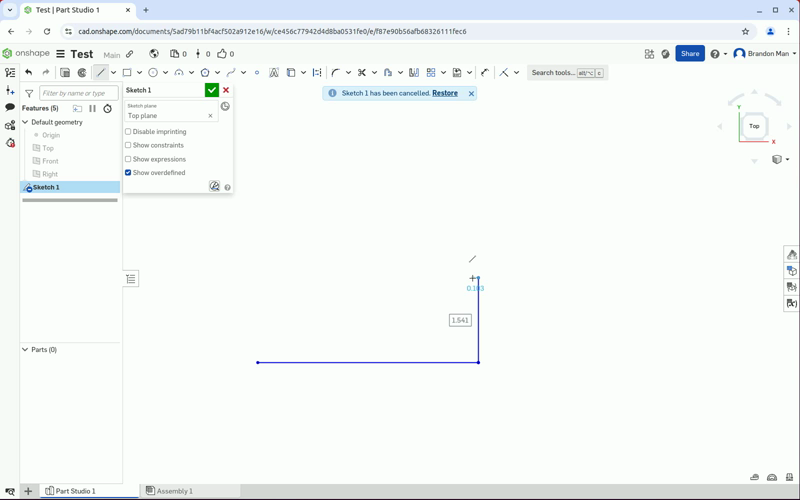
click(472, 277)
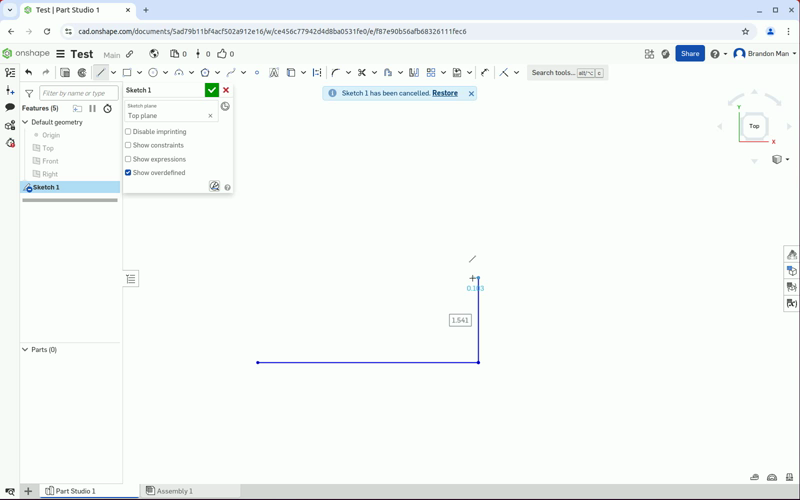
scroll(-6)
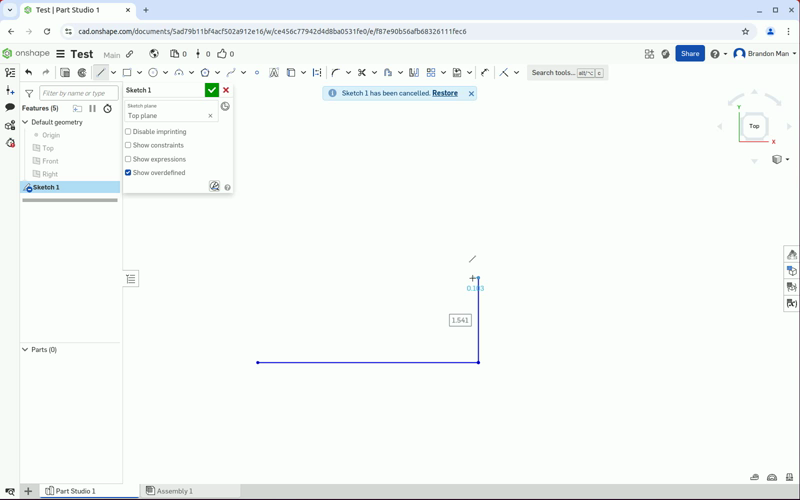
scroll(-6)
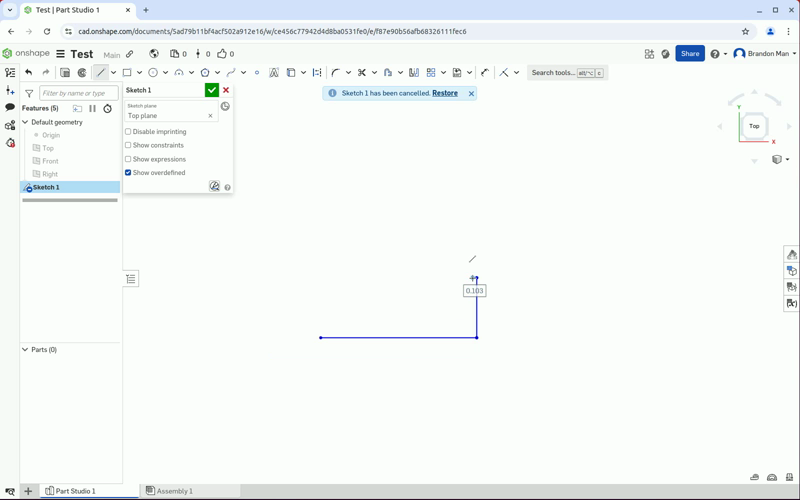
scroll(-6)
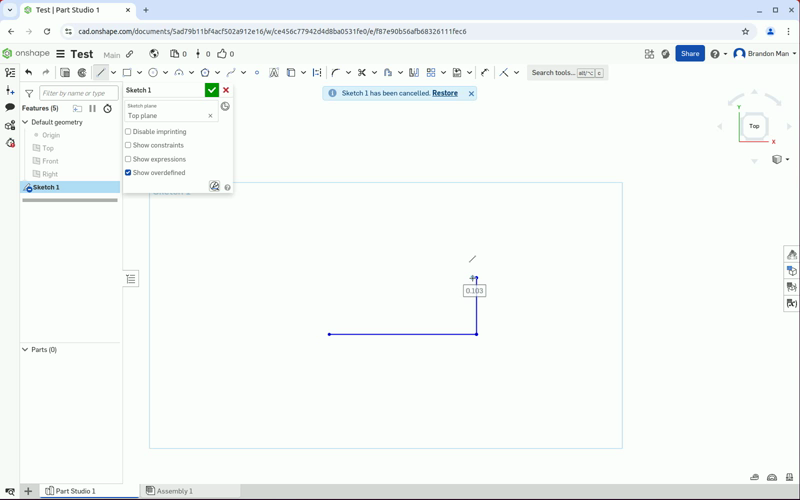
scroll(-6)
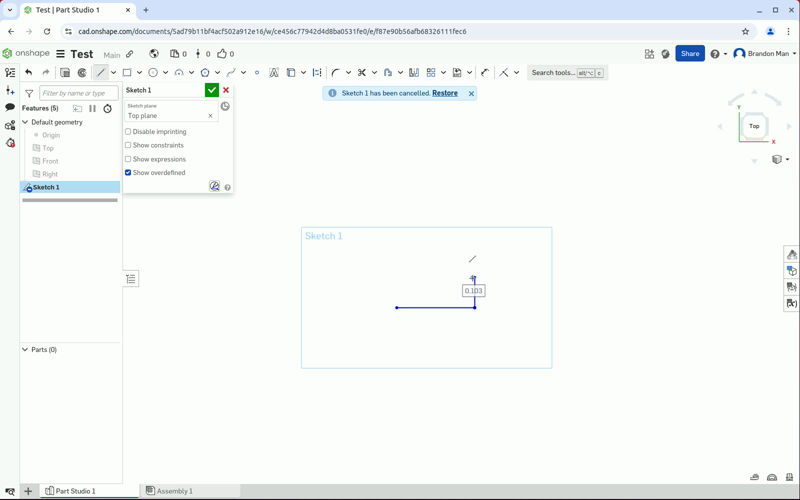
scroll(-6)
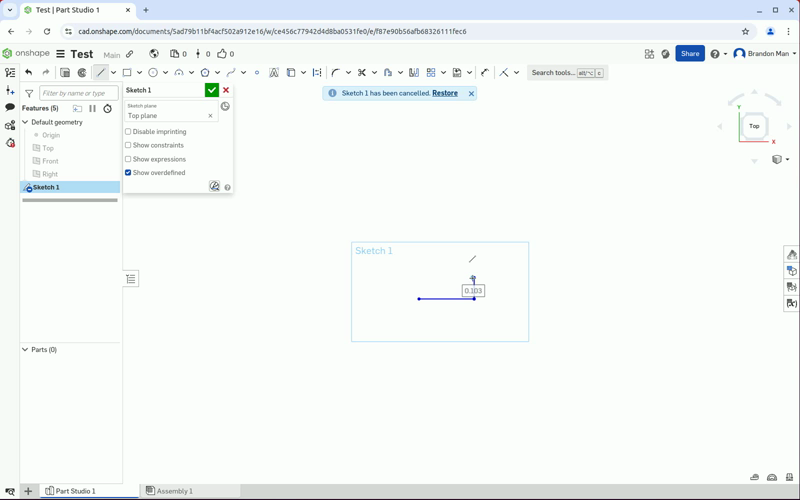
scroll(-6)
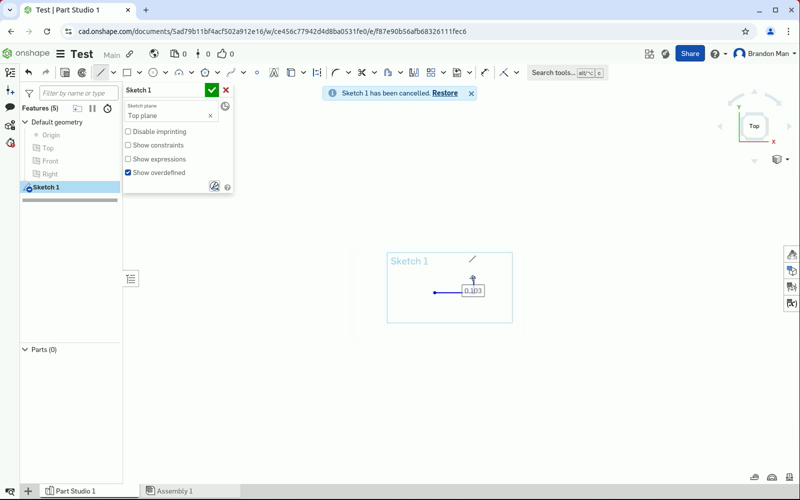
scroll(-6)
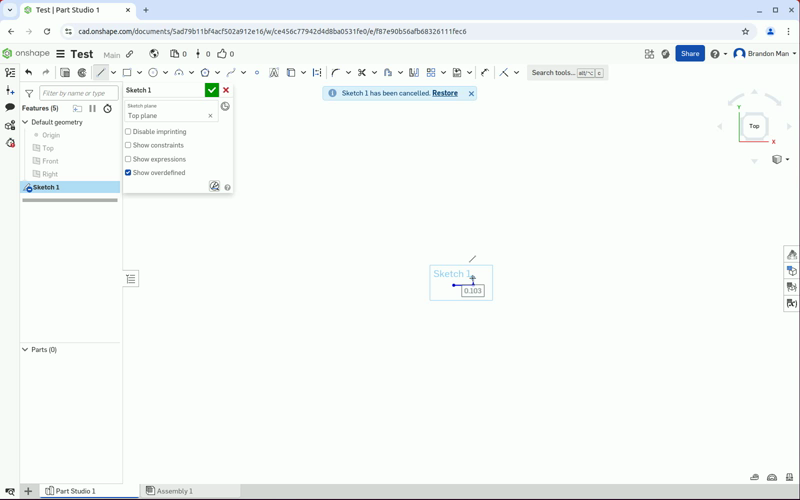
key_up(shift)
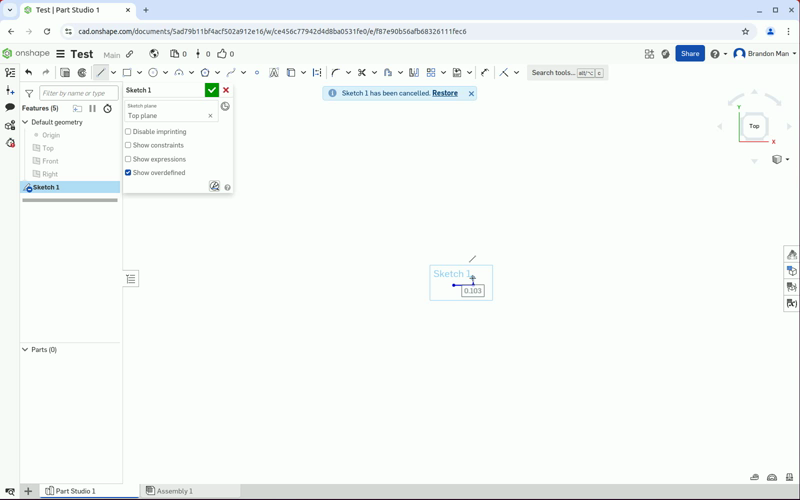
key_down(shift)
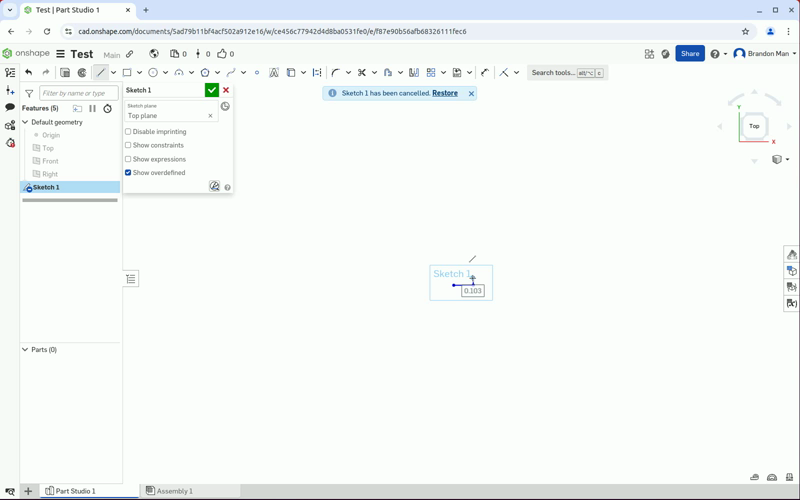
mouse_move(502, 277)
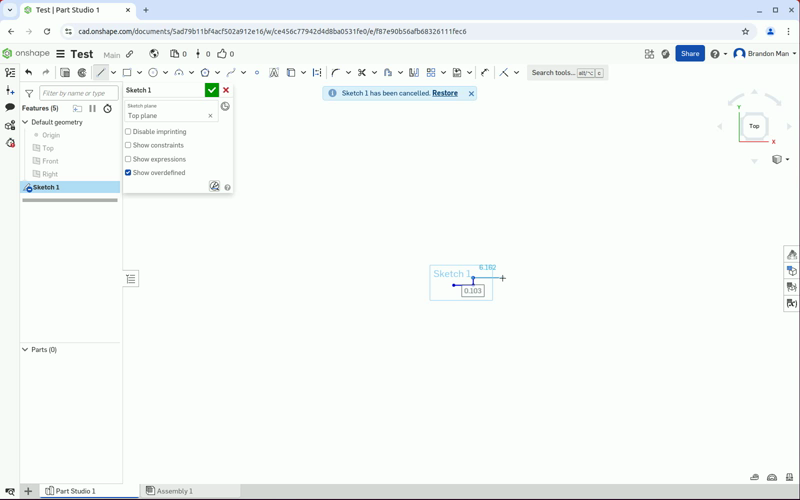
mouse_move(472, 284)
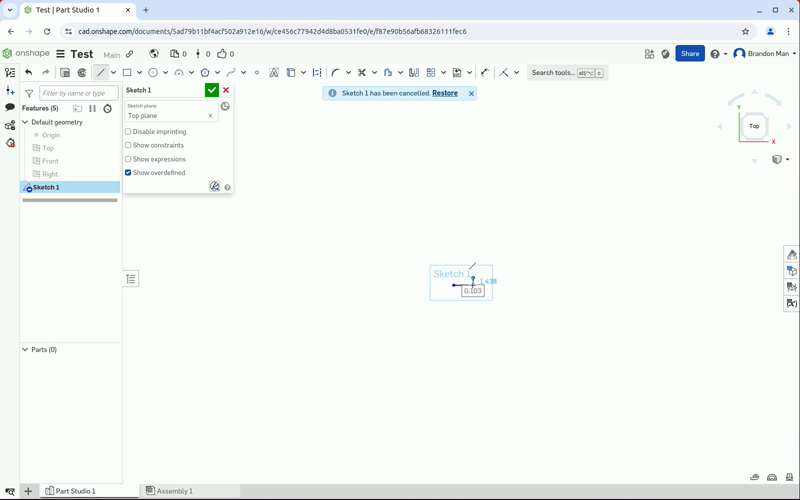
scroll(6)
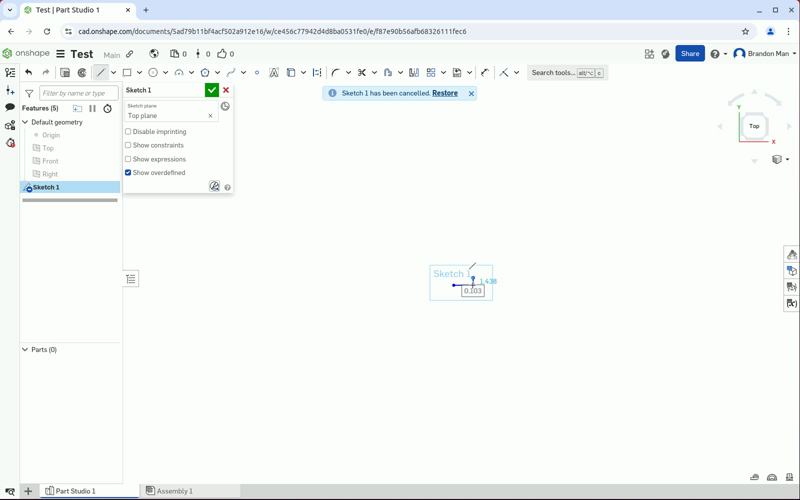
scroll(6)
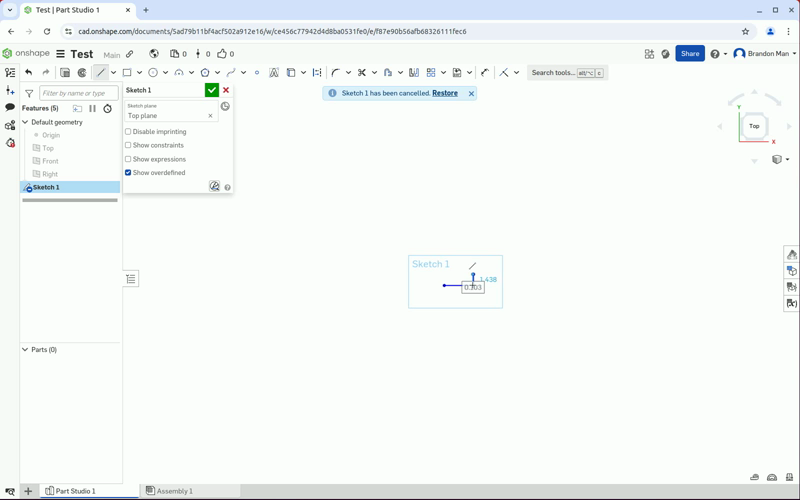
scroll(6)
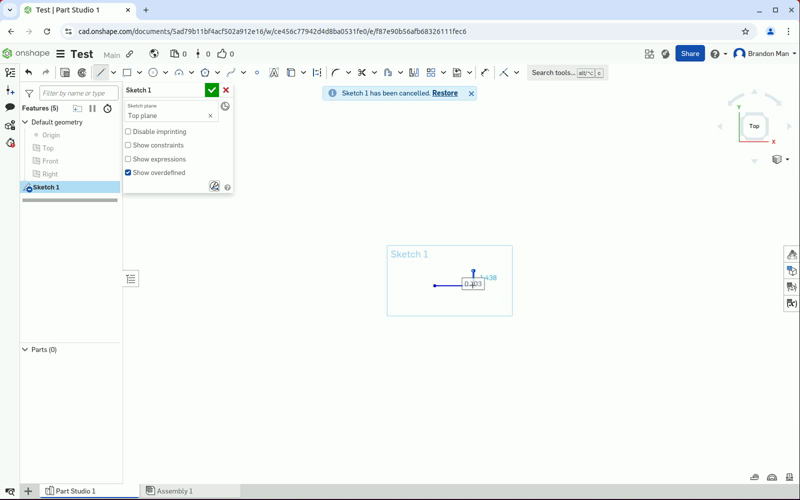
scroll(6)
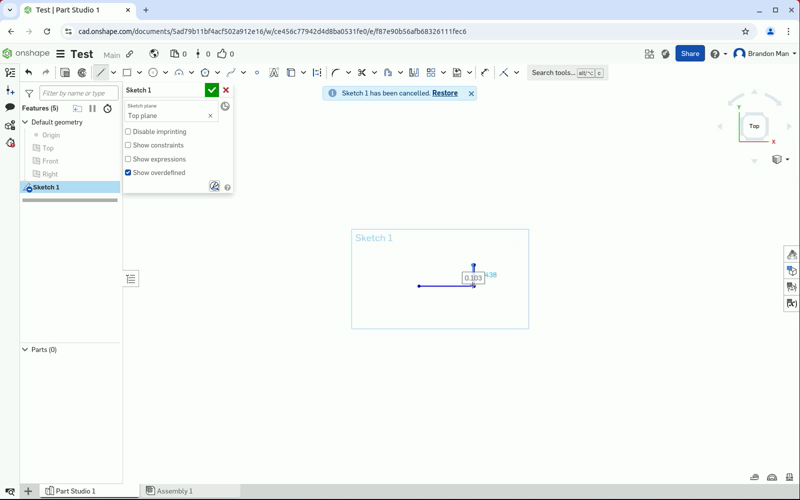
scroll(6)
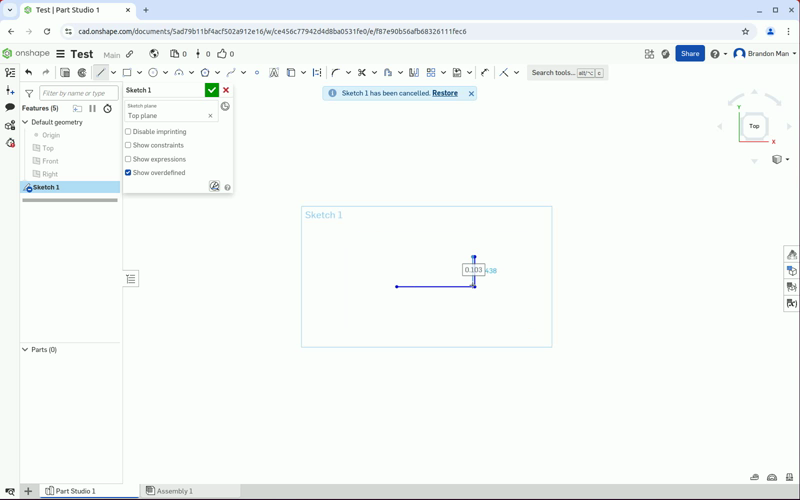
scroll(6)
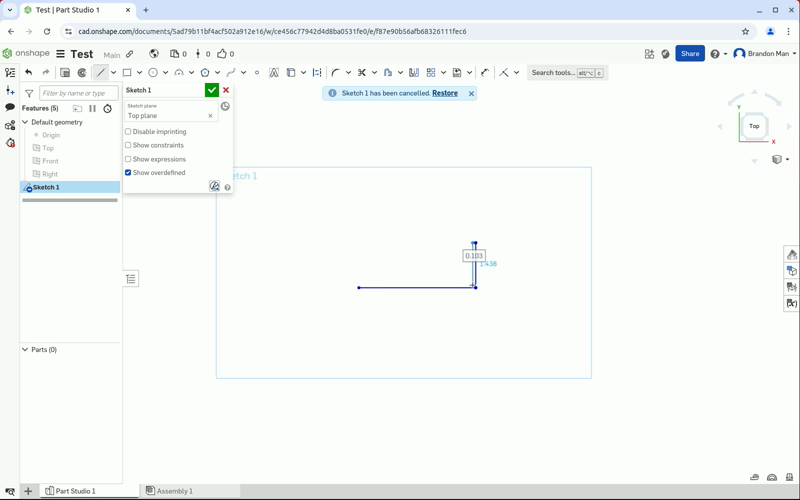
scroll(6)
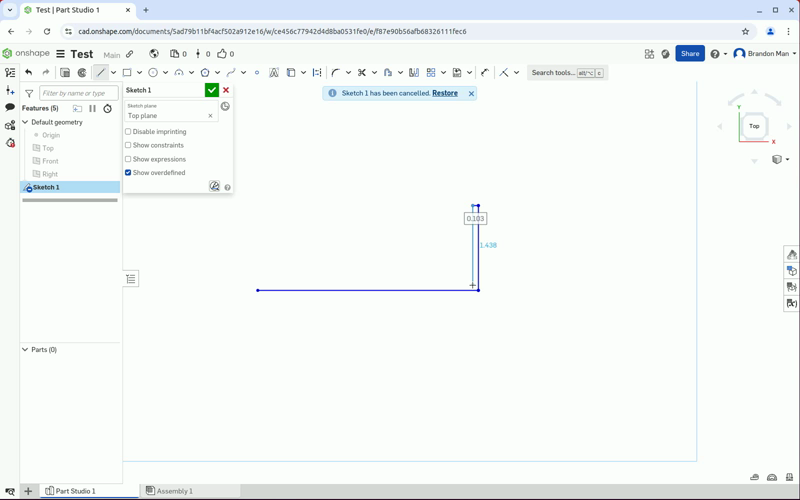
click(472, 284)
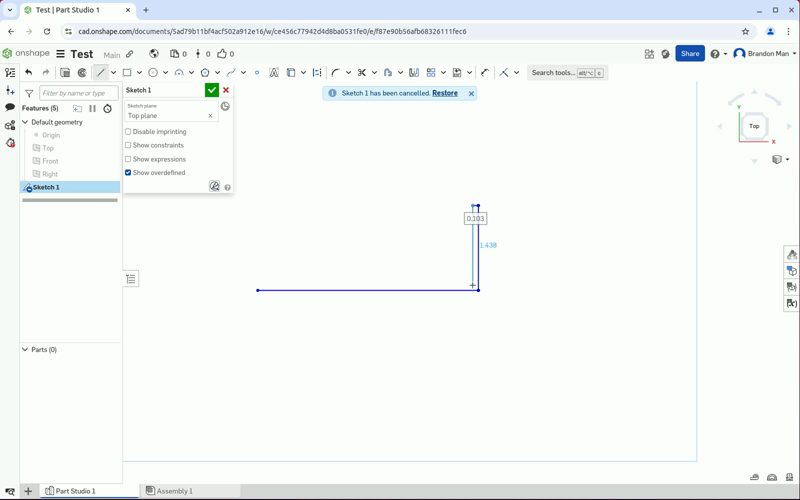
scroll(-6)
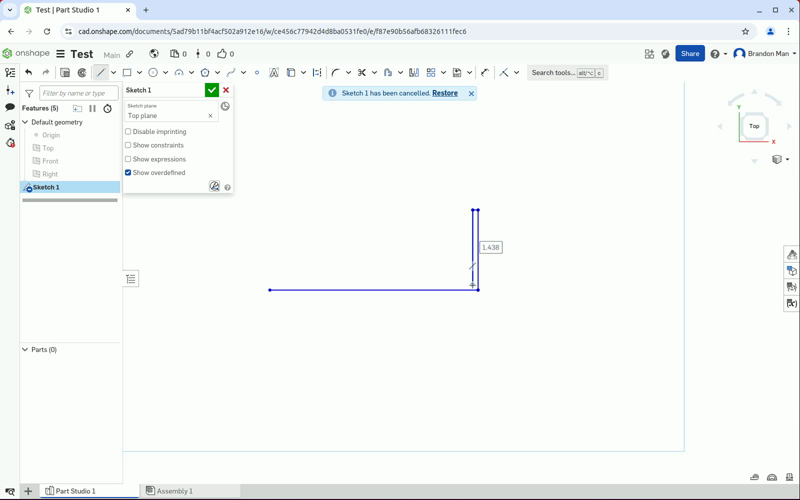
scroll(-6)
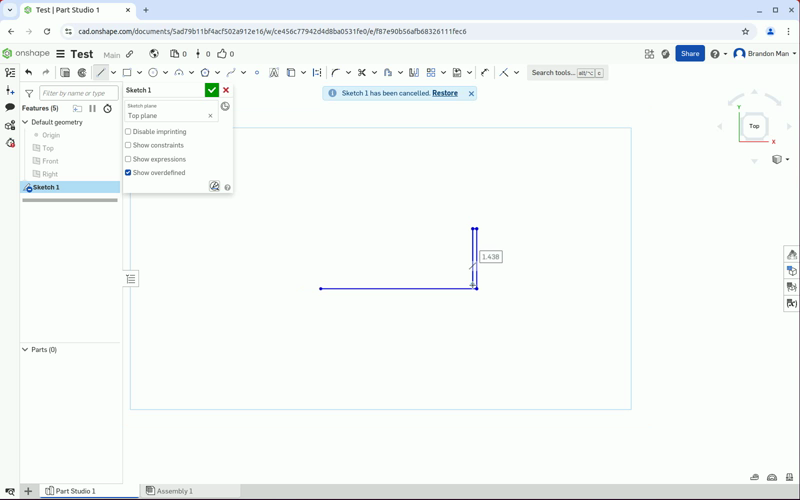
scroll(-6)
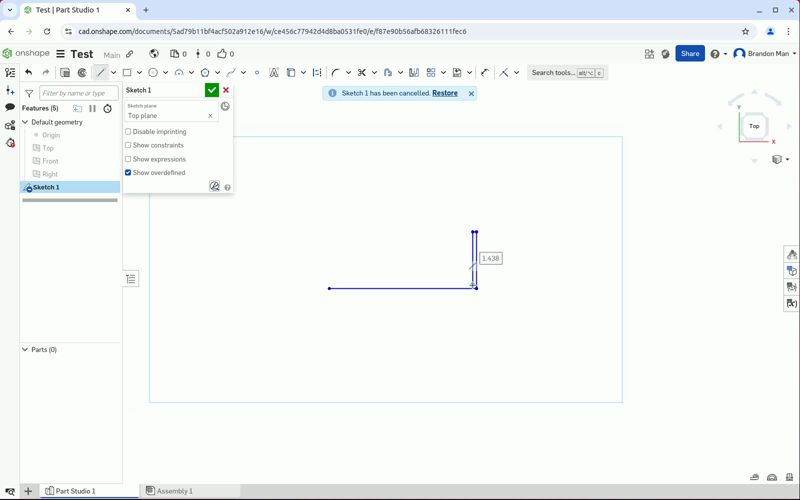
scroll(-6)
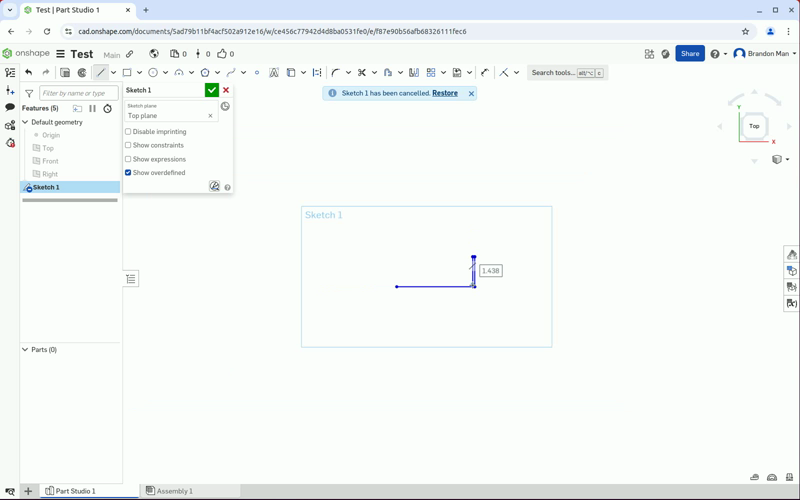
scroll(-6)
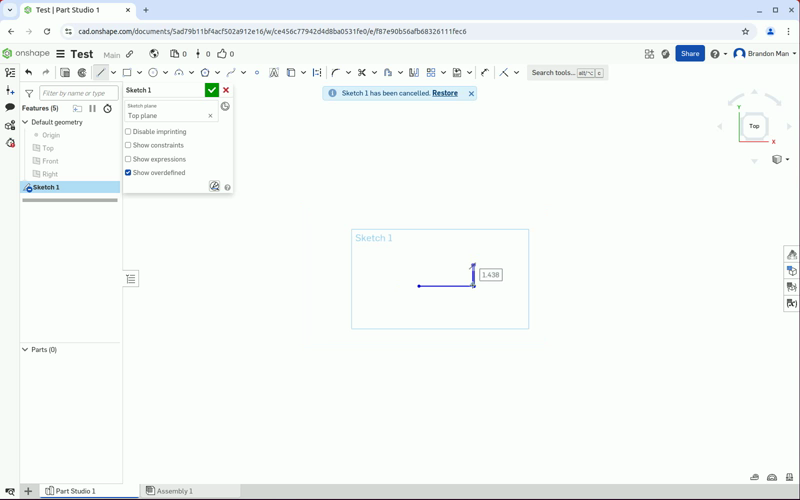
scroll(-6)
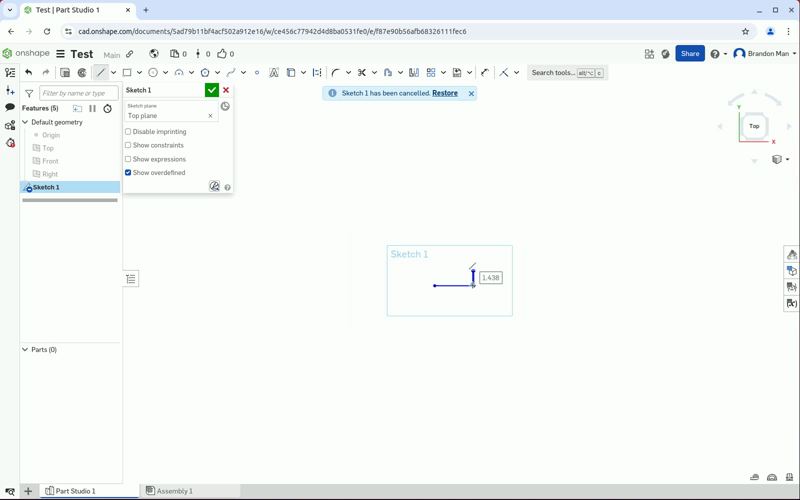
scroll(-6)
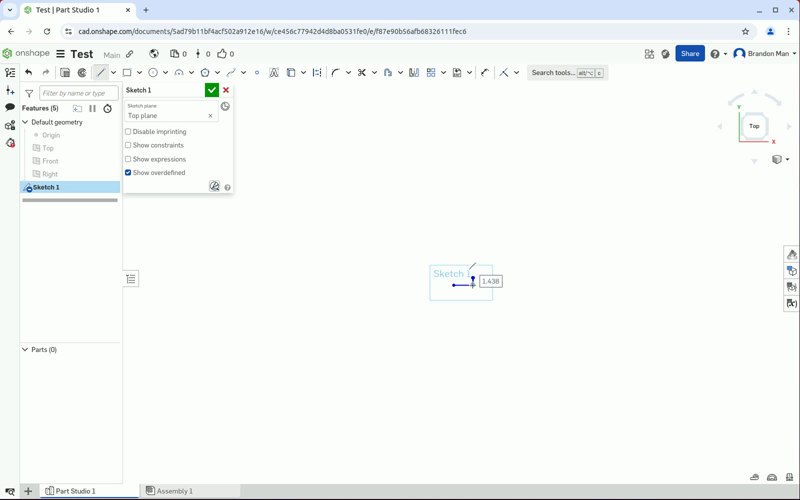
key_up(shift)
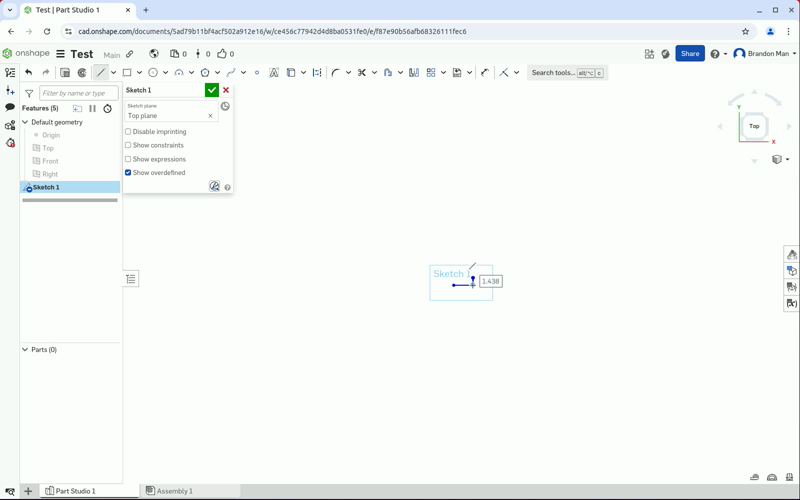
key_down(shift)
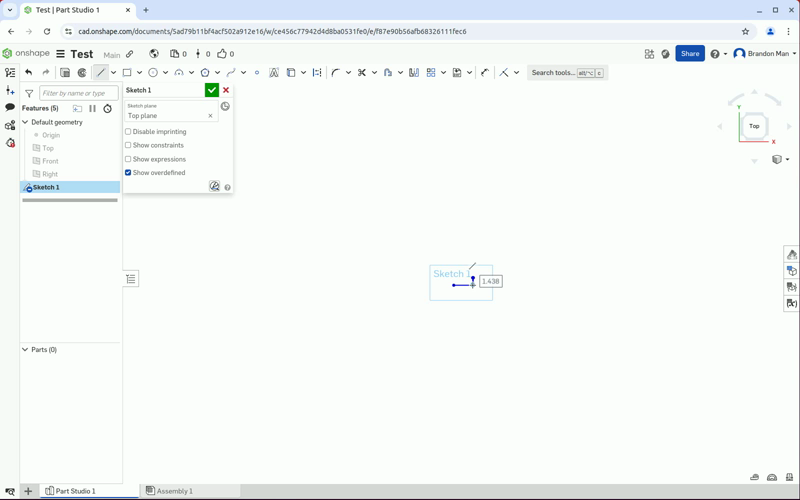
mouse_move(502, 284)
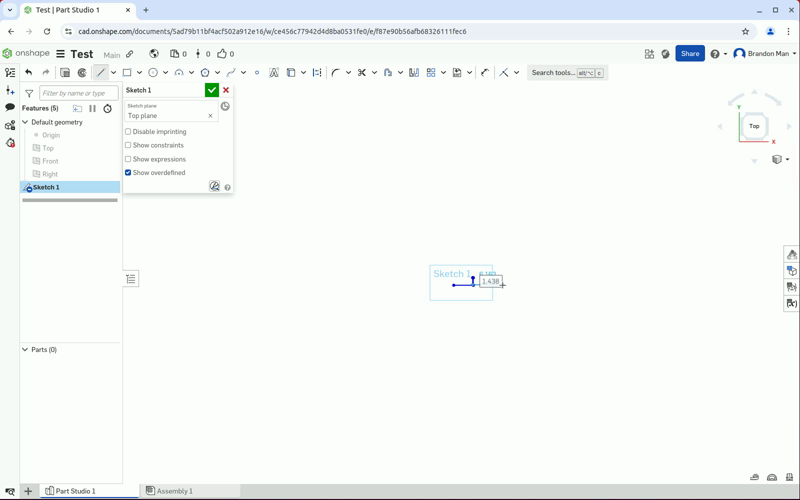
mouse_move(454, 284)
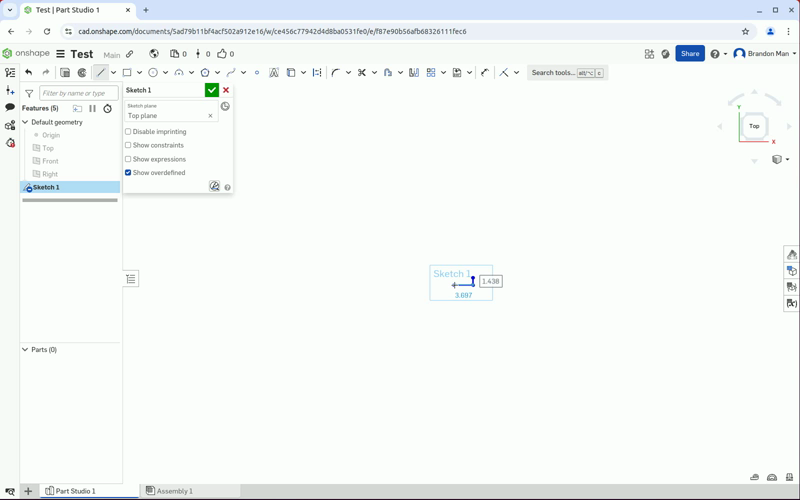
scroll(6)
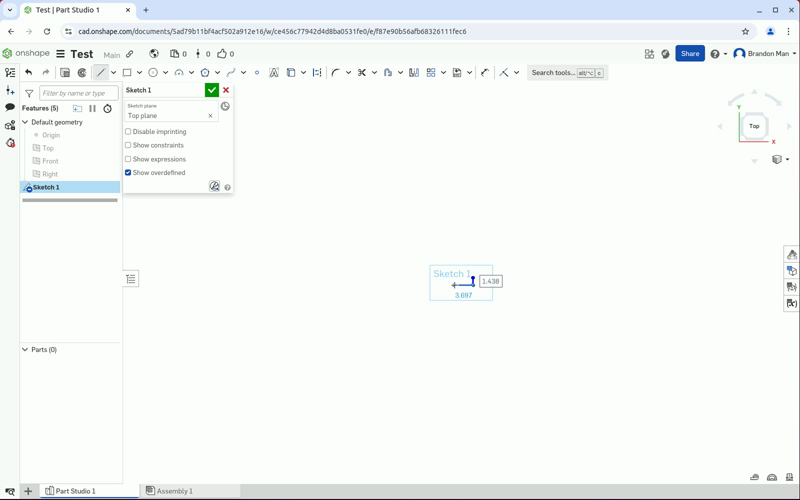
scroll(6)
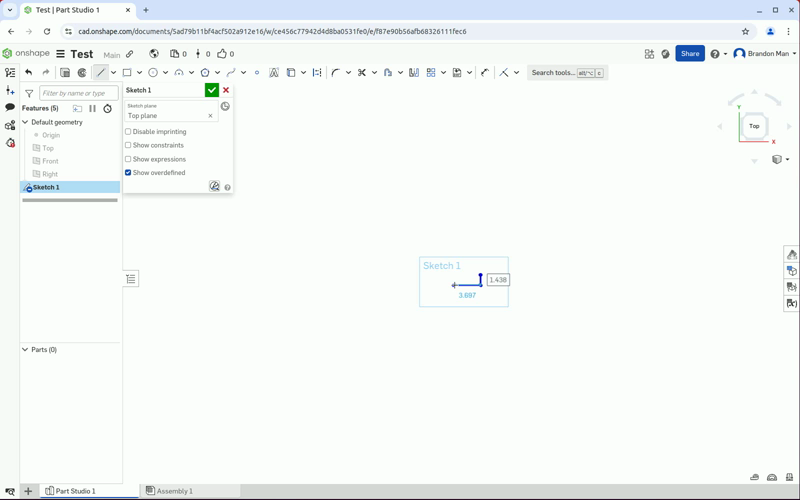
scroll(6)
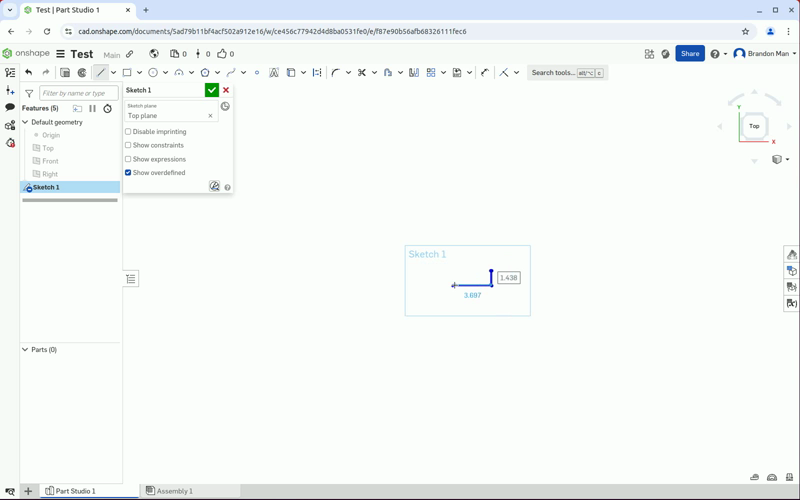
scroll(6)
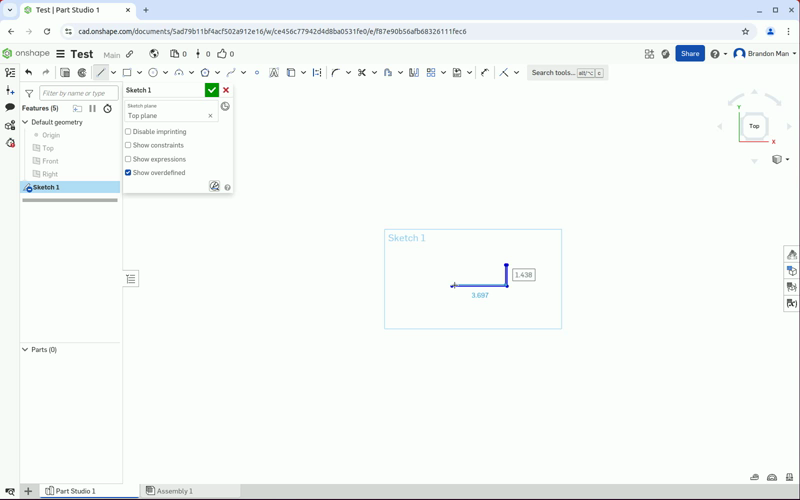
scroll(6)
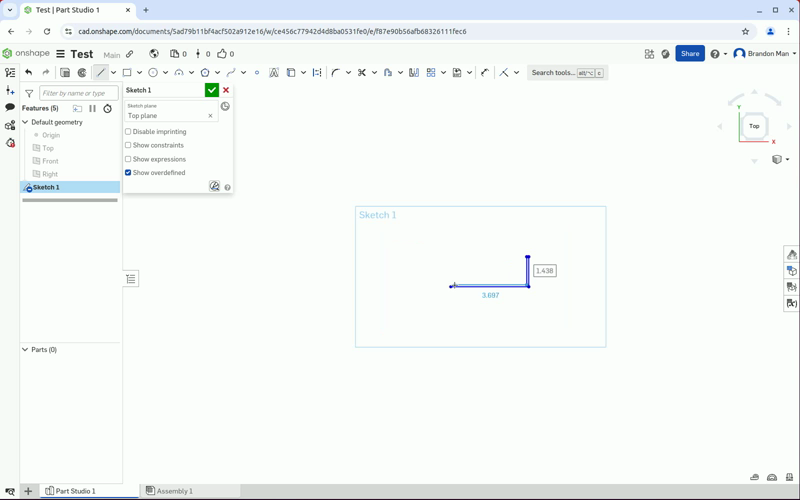
scroll(6)
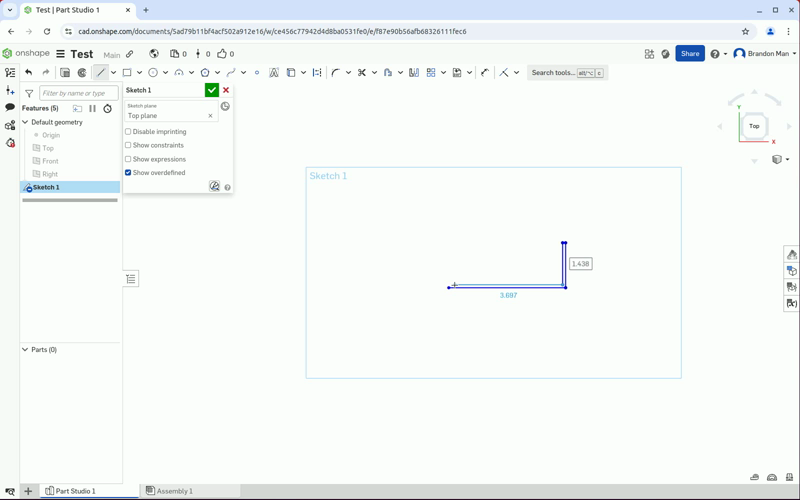
scroll(6)
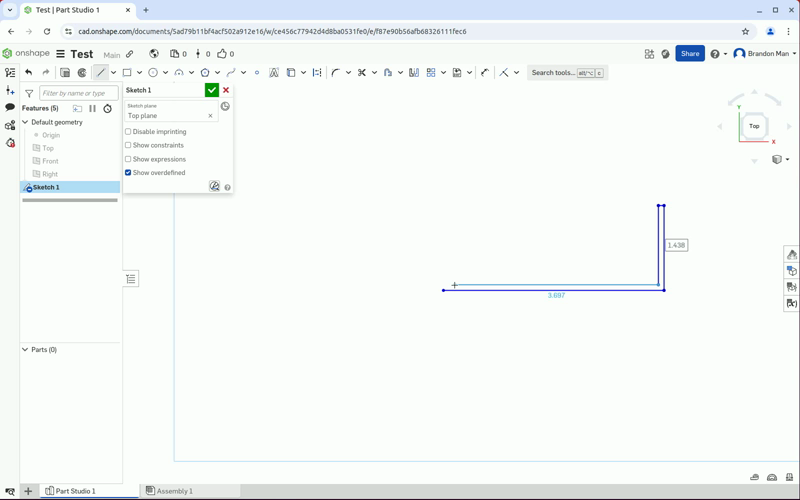
click(454, 284)
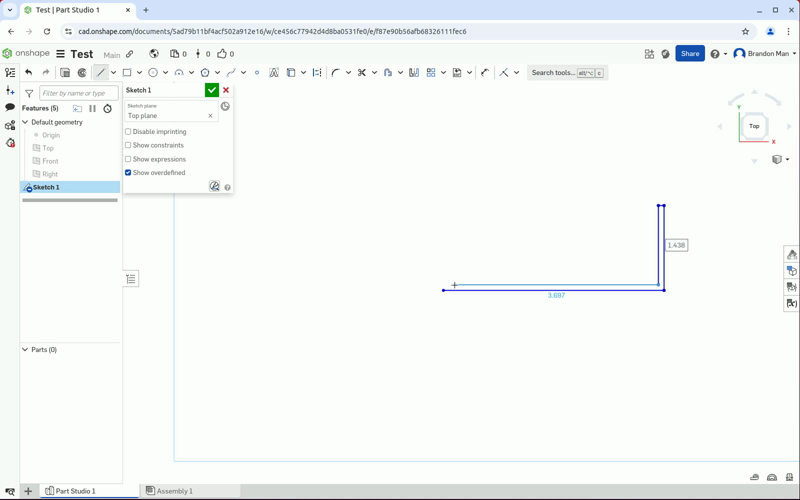
scroll(-6)
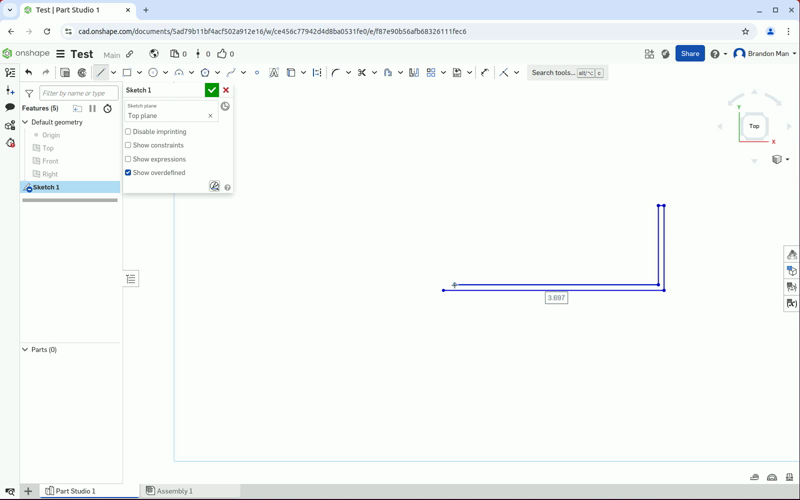
scroll(-6)
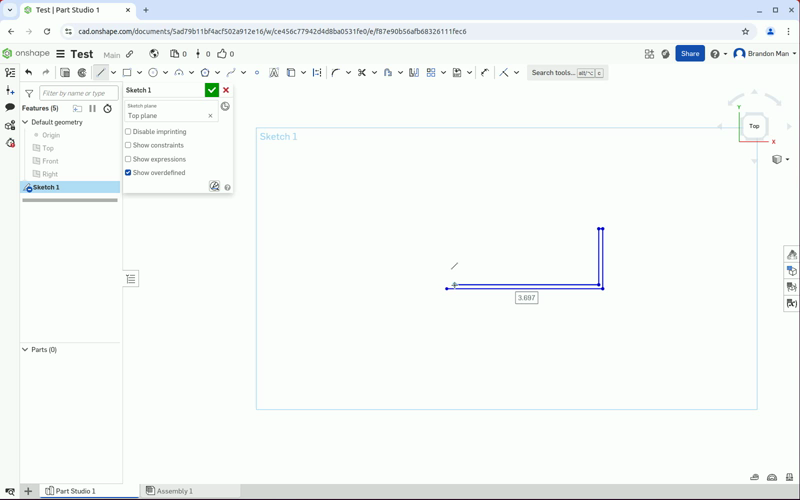
scroll(-6)
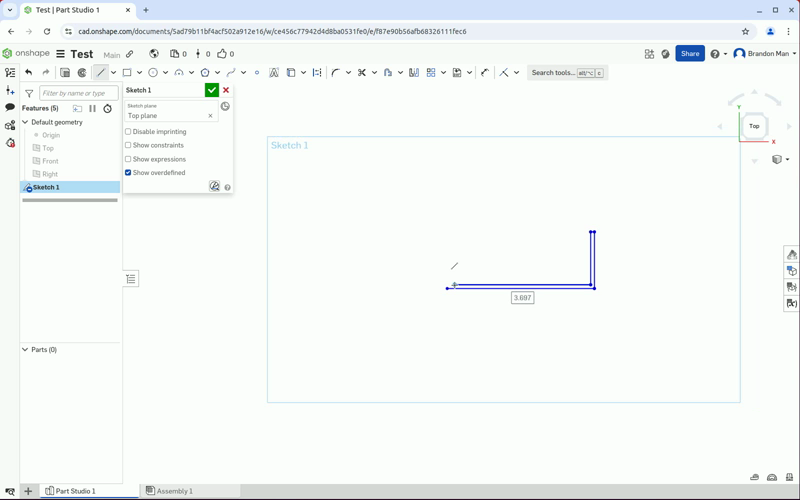
scroll(-6)
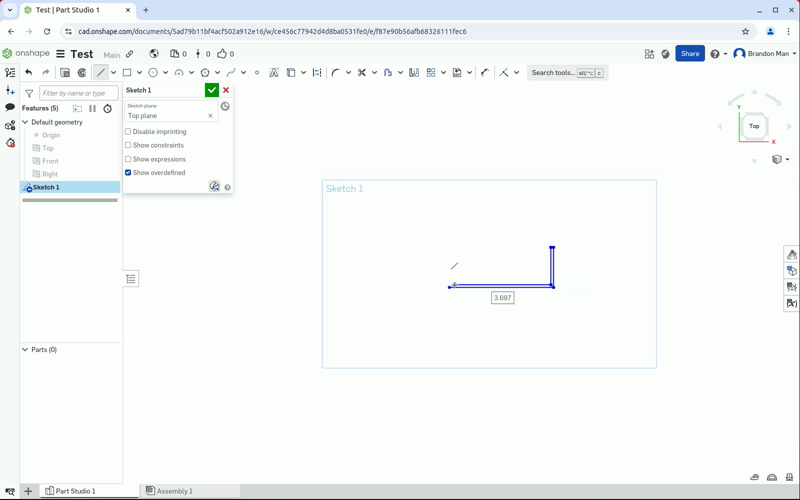
scroll(-6)
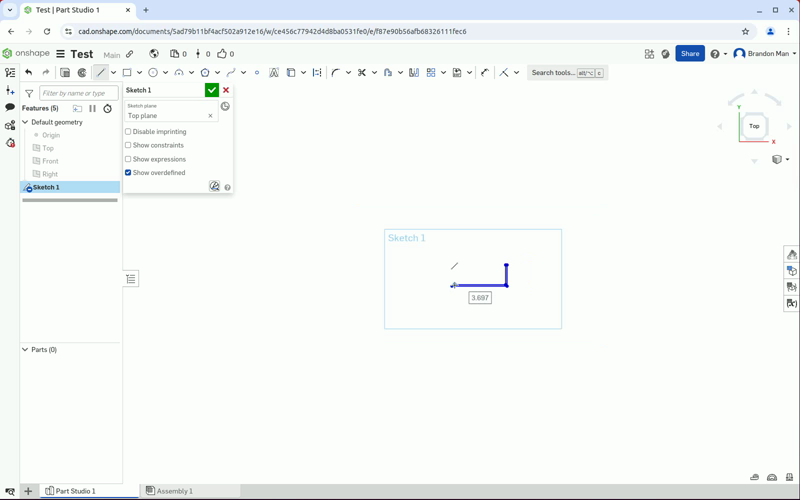
scroll(-6)
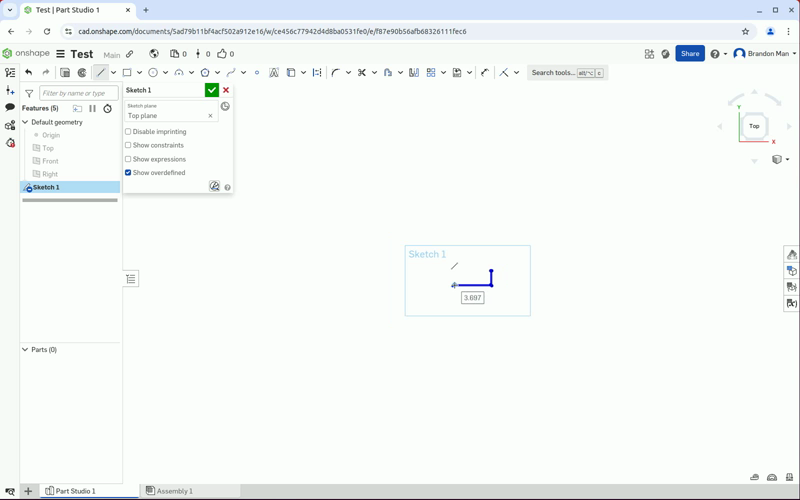
scroll(-6)
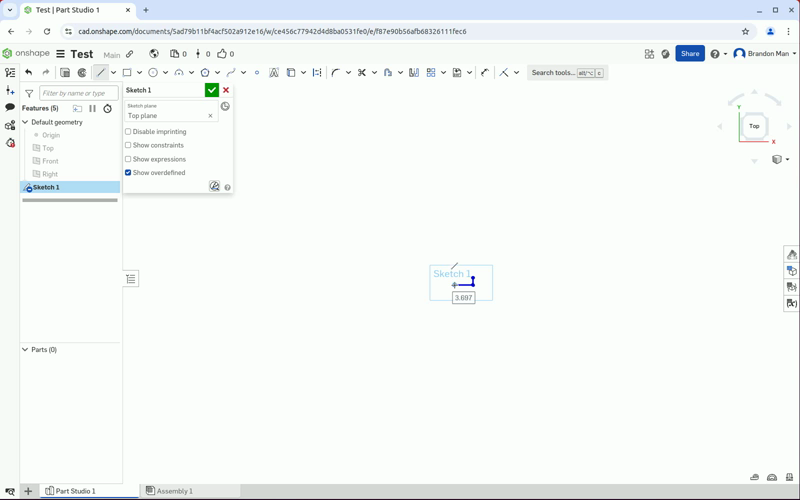
key_up(shift)
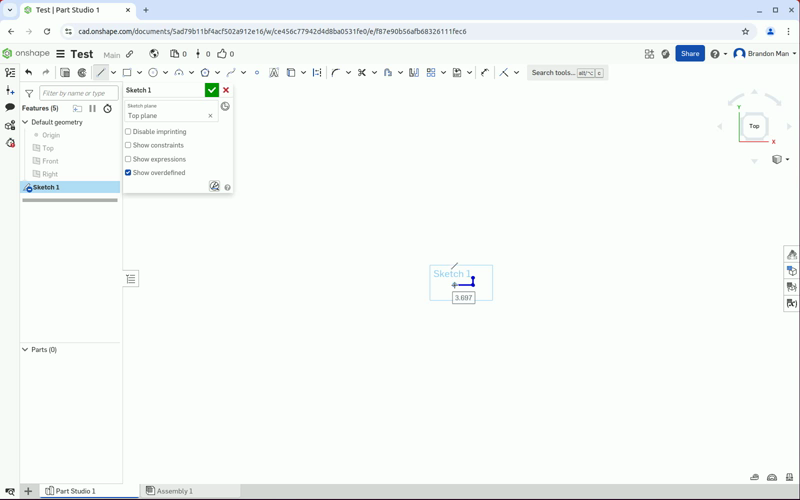
key_down(shift)
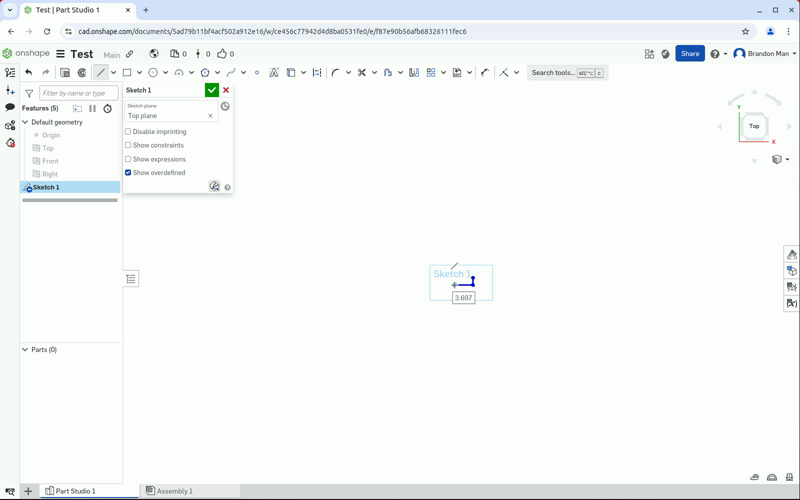
mouse_move(484, 284)
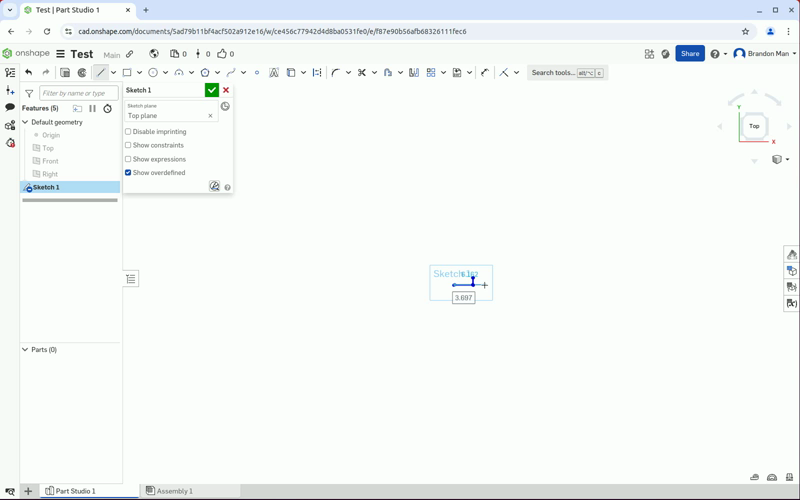
mouse_move(454, 283)
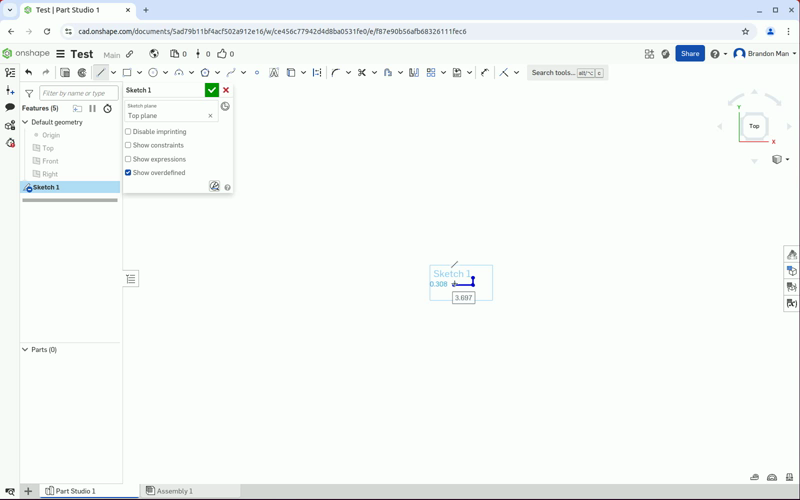
scroll(6)
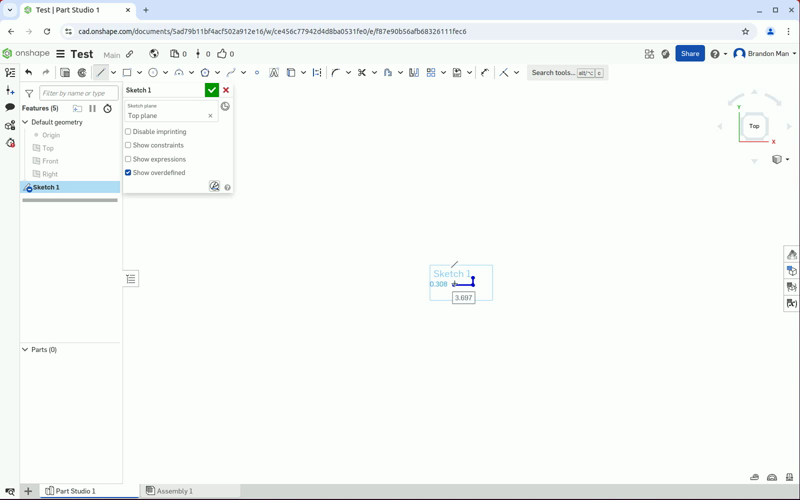
scroll(6)
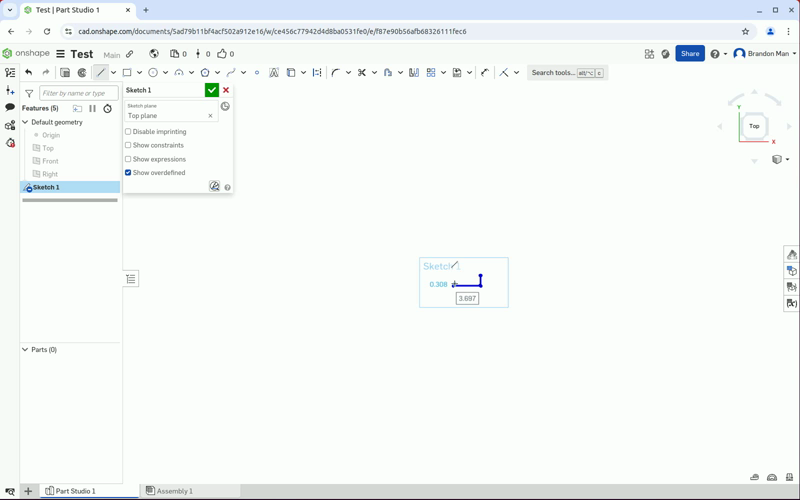
scroll(6)
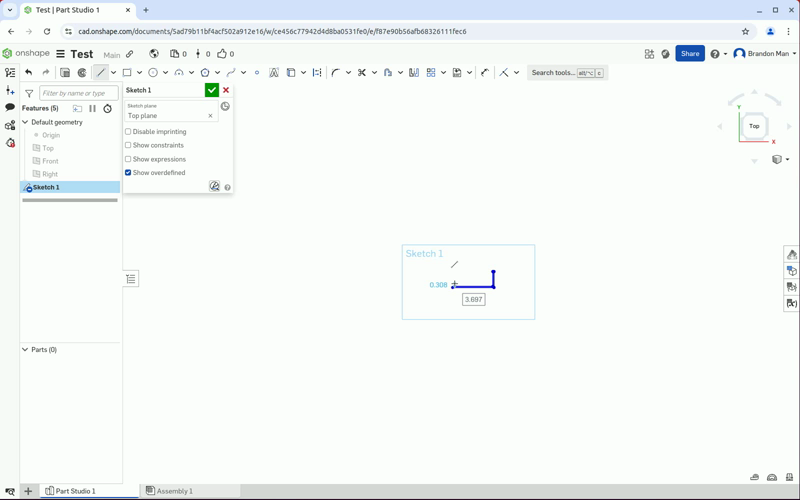
scroll(6)
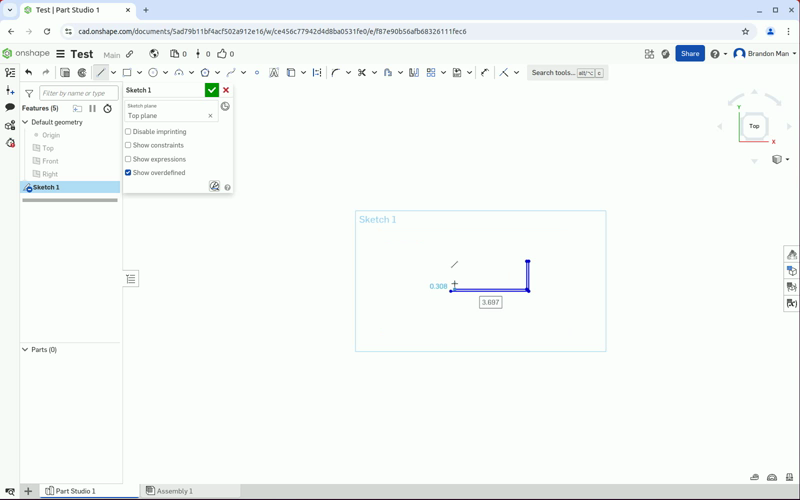
scroll(6)
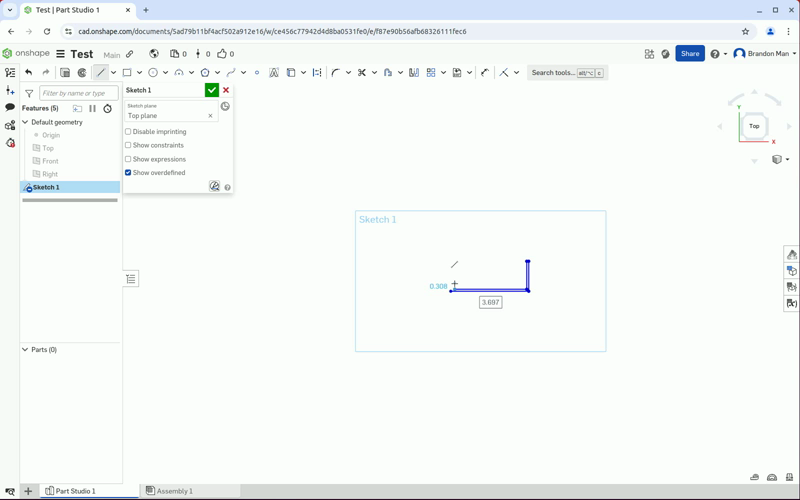
scroll(6)
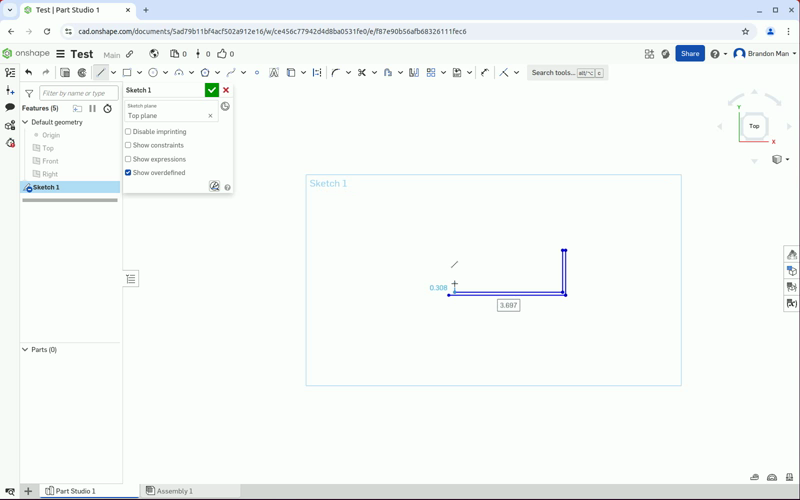
scroll(6)
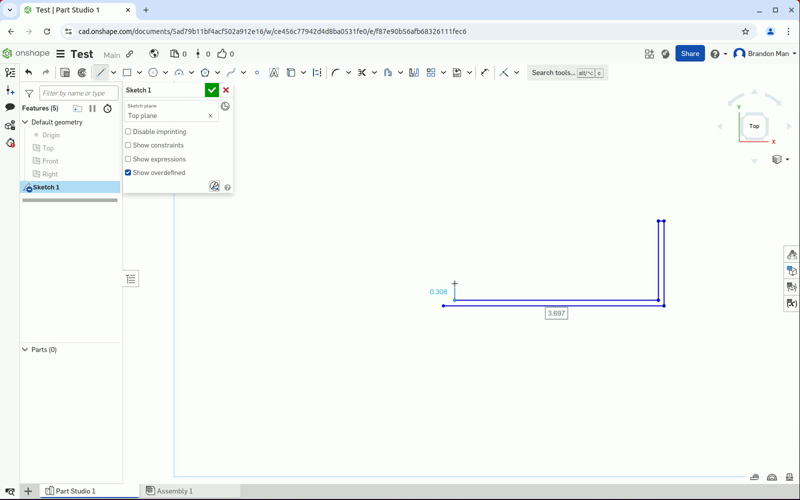
click(454, 283)
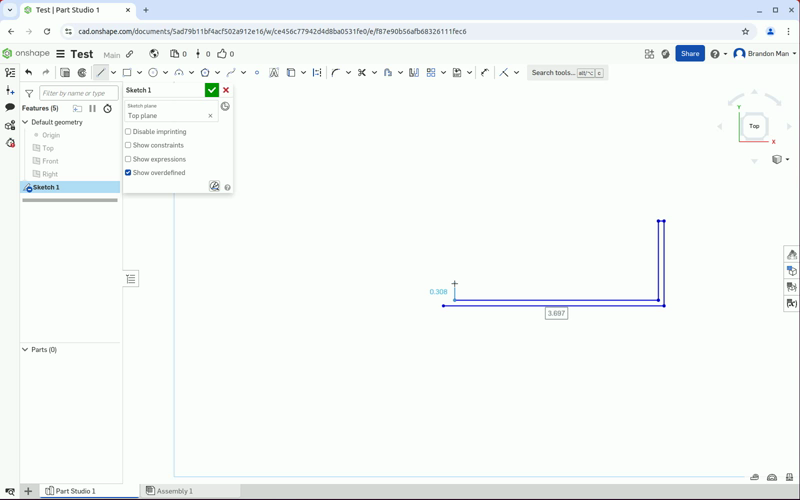
scroll(-6)
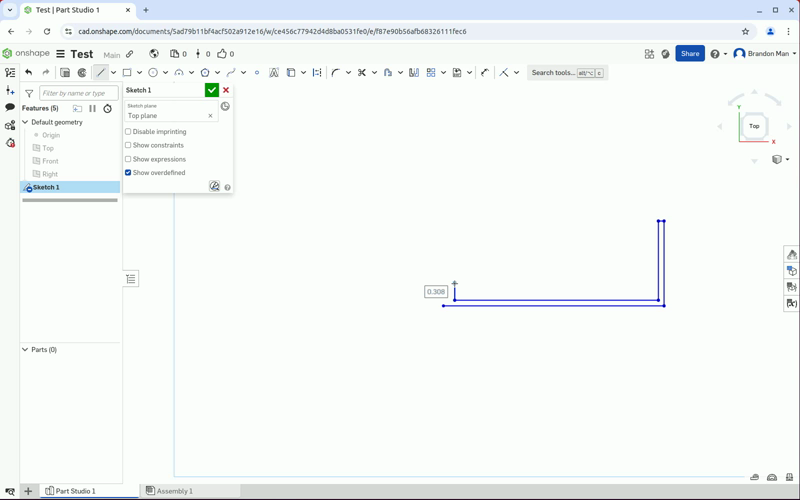
scroll(-6)
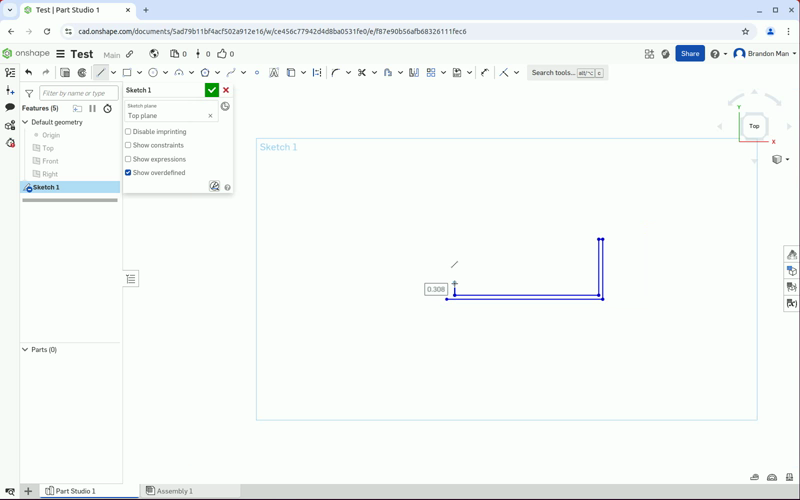
scroll(-6)
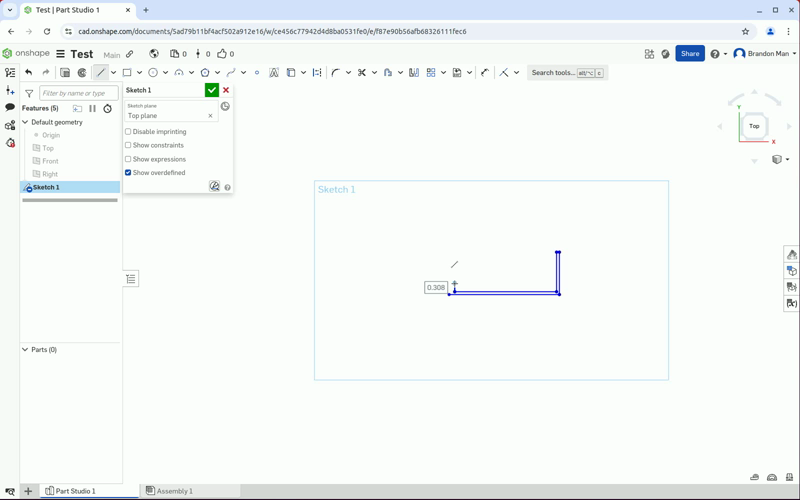
scroll(-6)
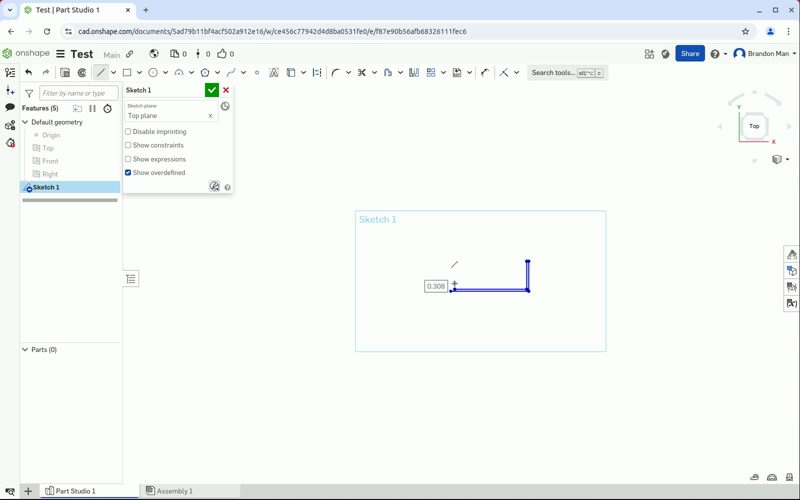
scroll(-6)
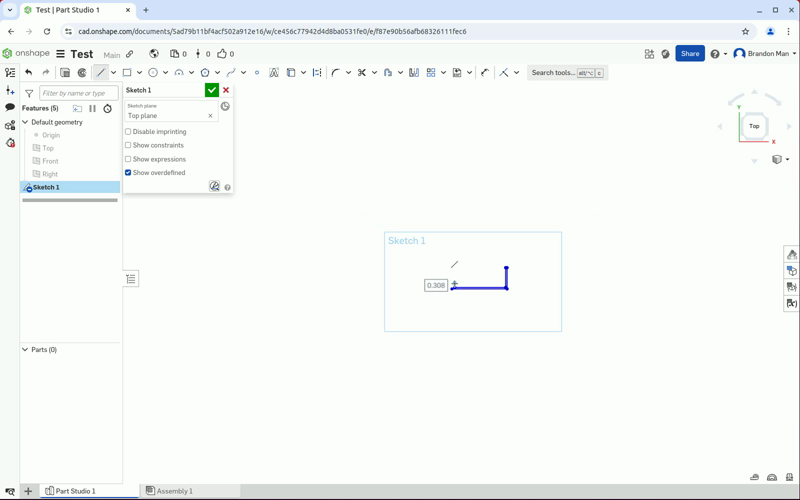
scroll(-6)
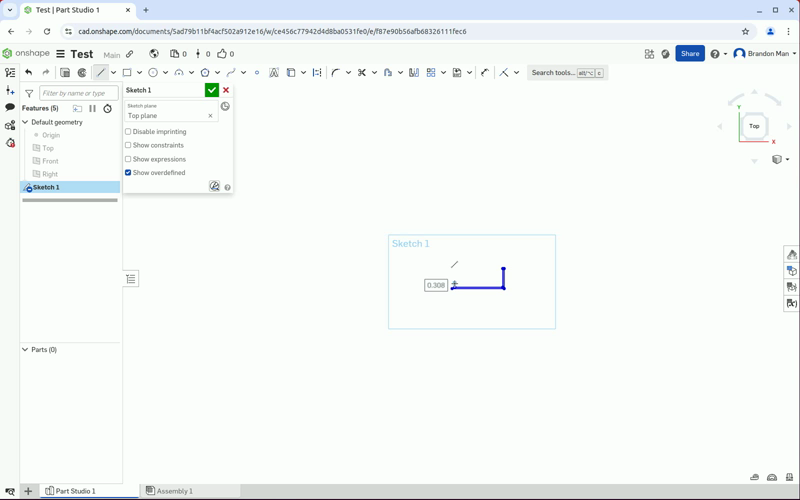
scroll(-6)
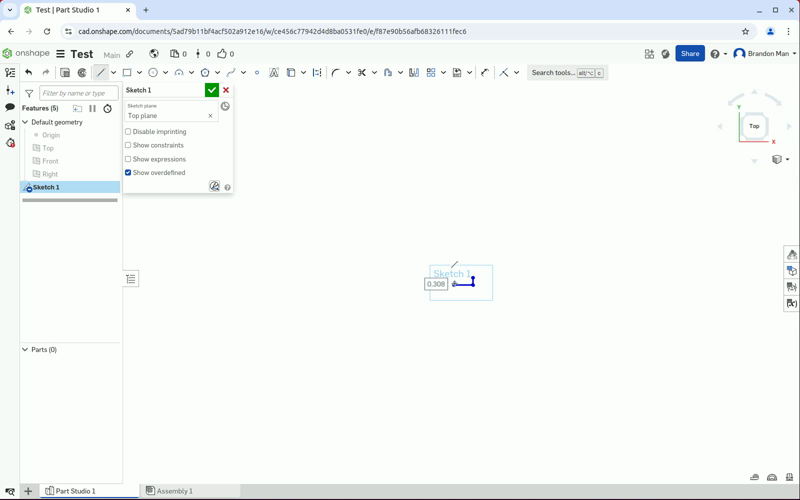
key_up(shift)
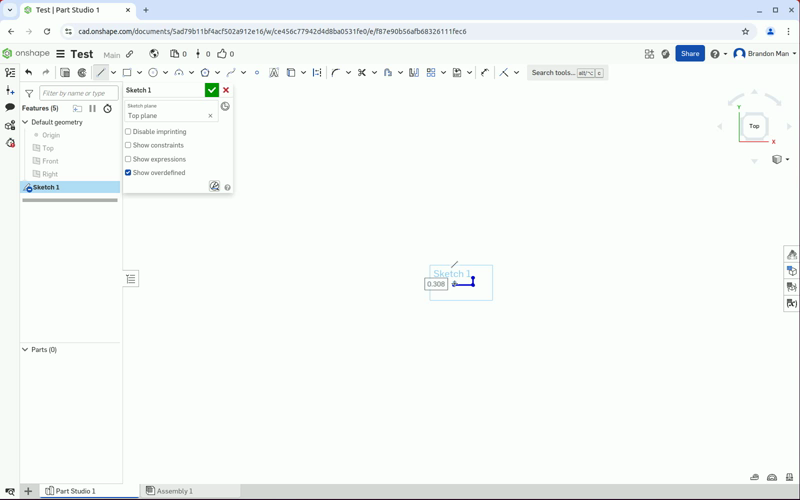
key_down(shift)
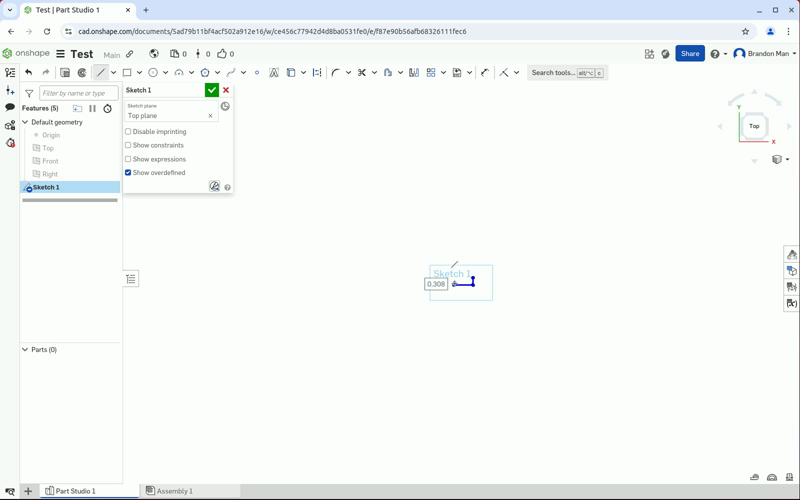
mouse_move(484, 283)
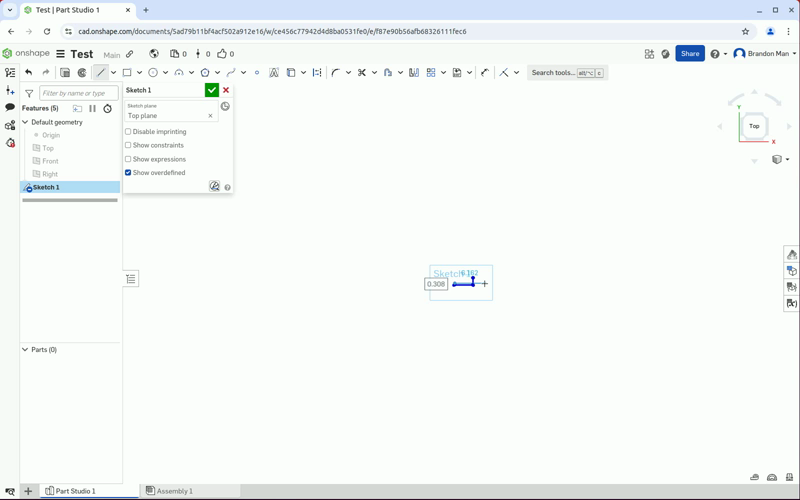
mouse_move(453, 283)
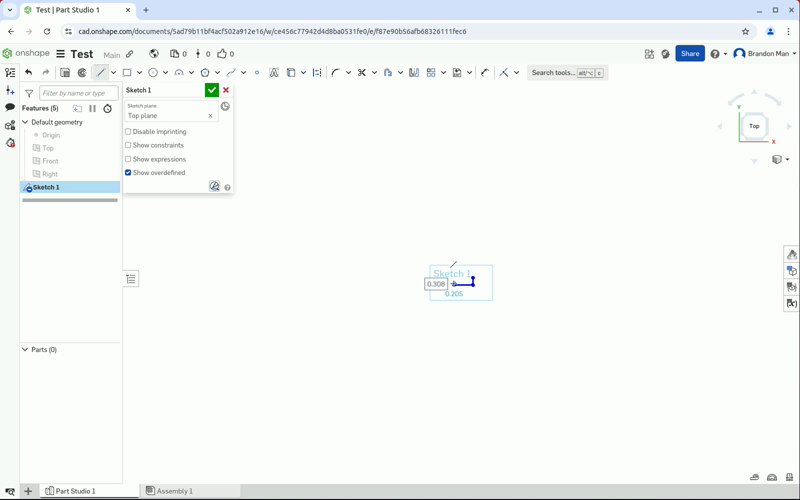
scroll(6)
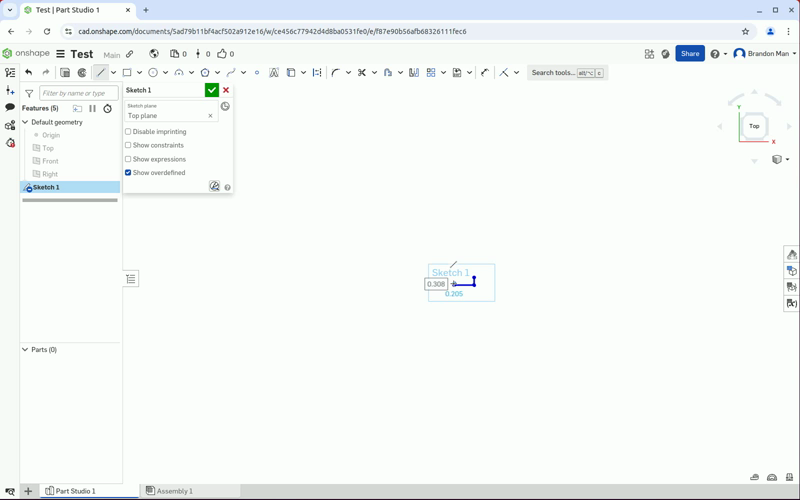
scroll(6)
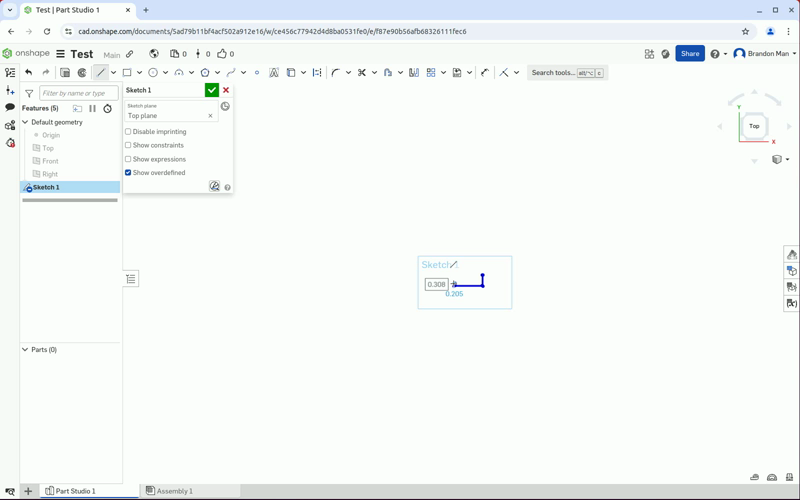
scroll(6)
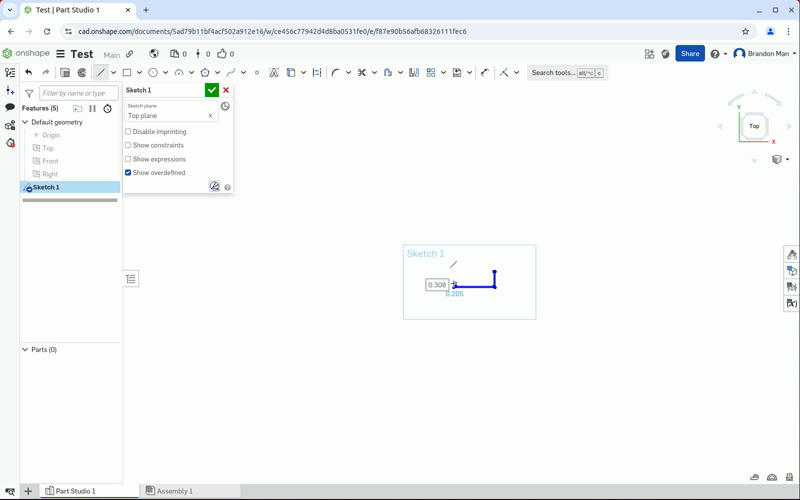
scroll(6)
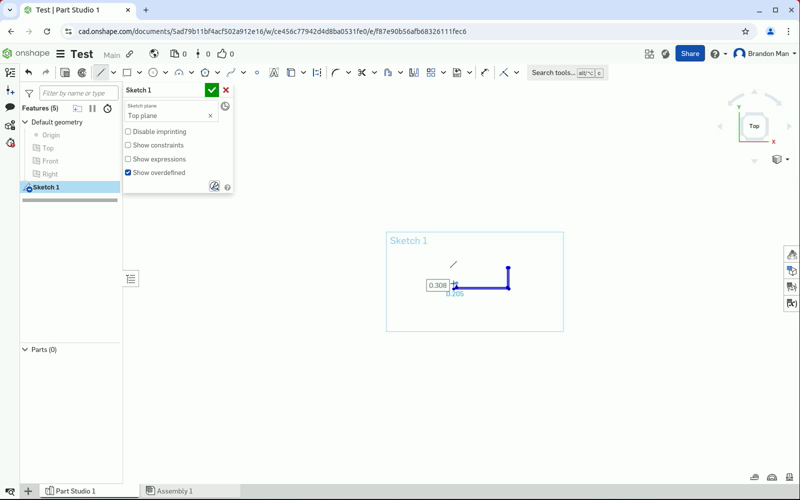
scroll(6)
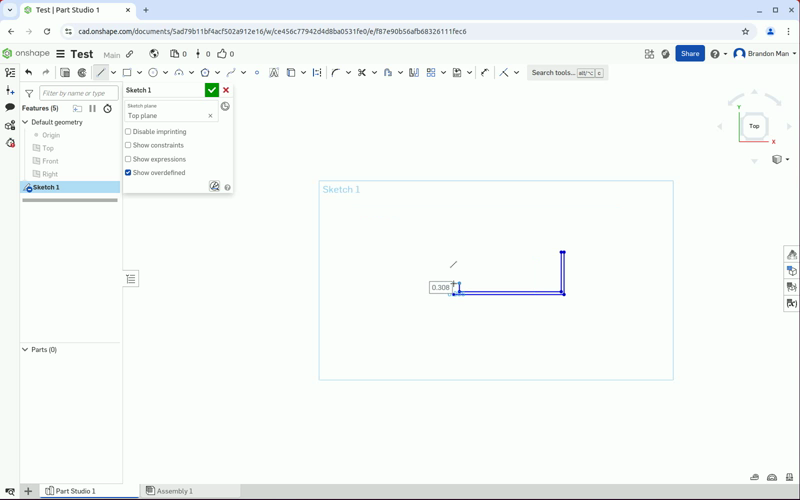
scroll(6)
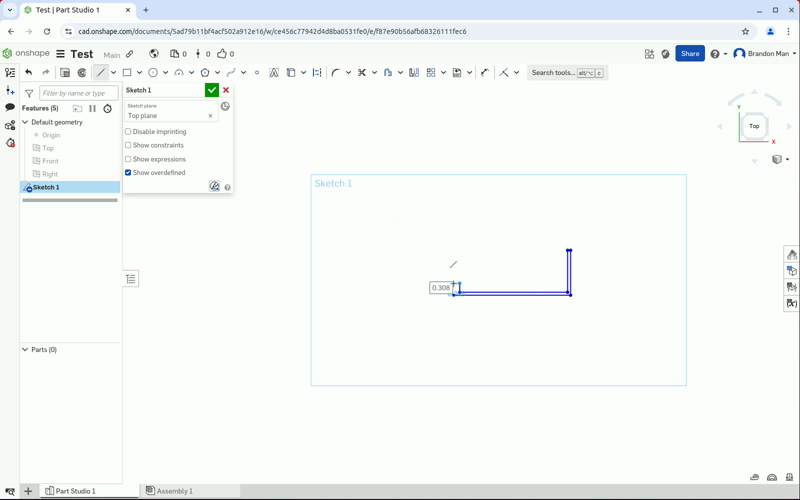
scroll(6)
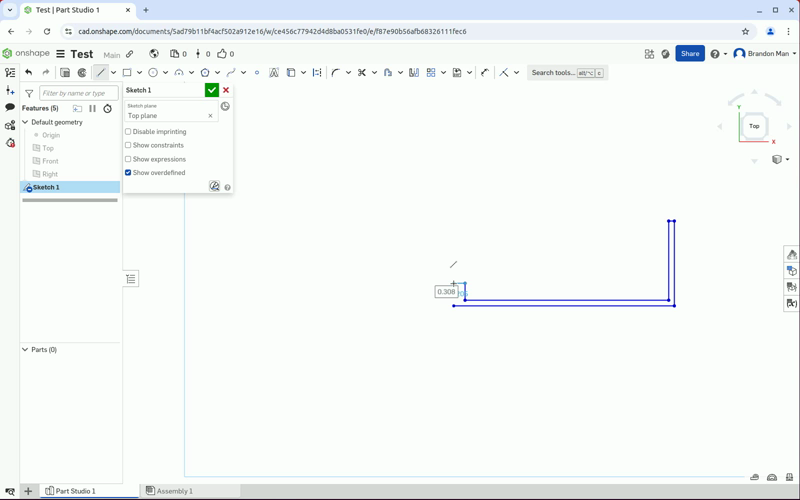
click(453, 283)
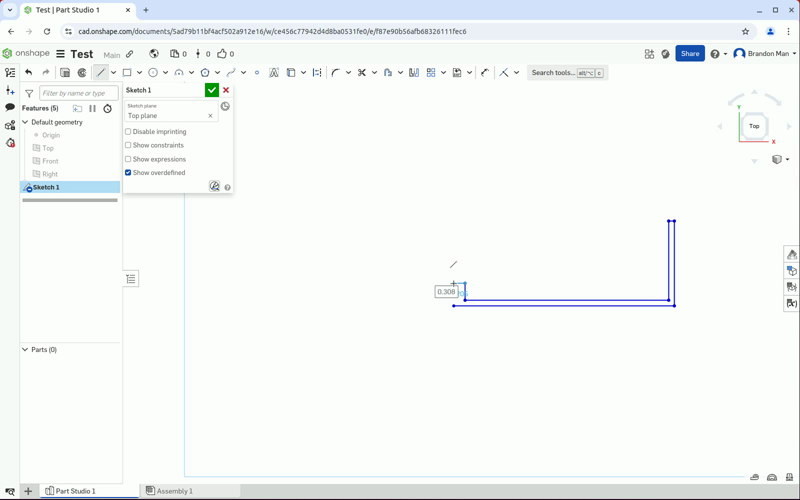
scroll(-6)
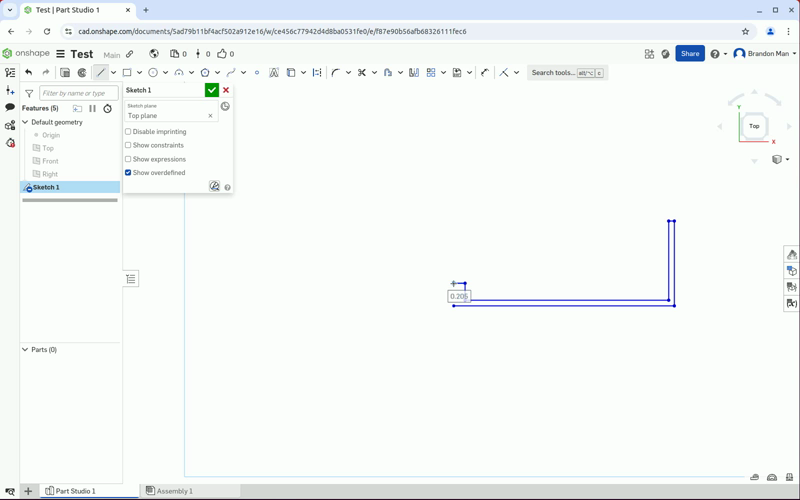
scroll(-6)
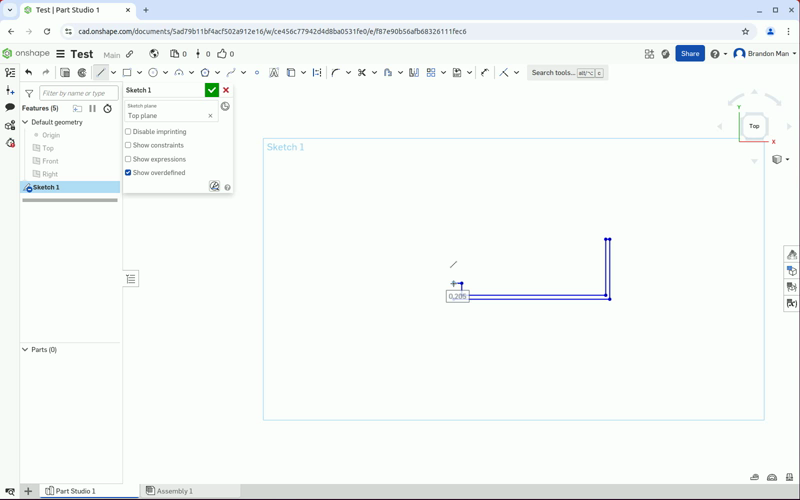
scroll(-6)
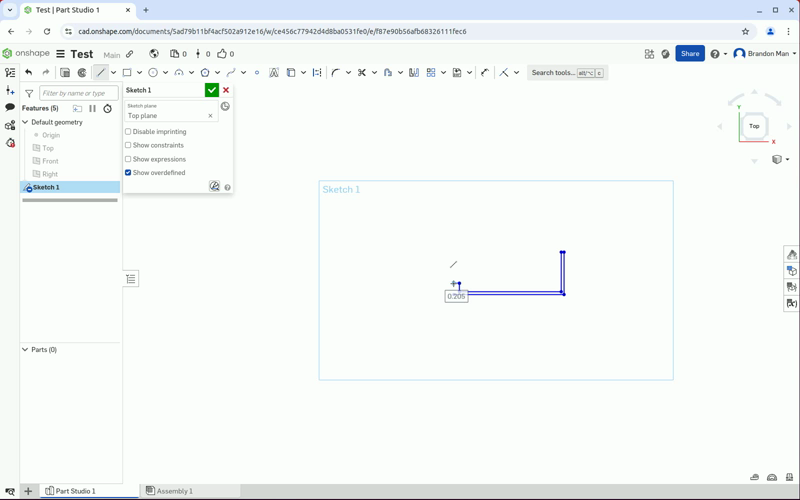
scroll(-6)
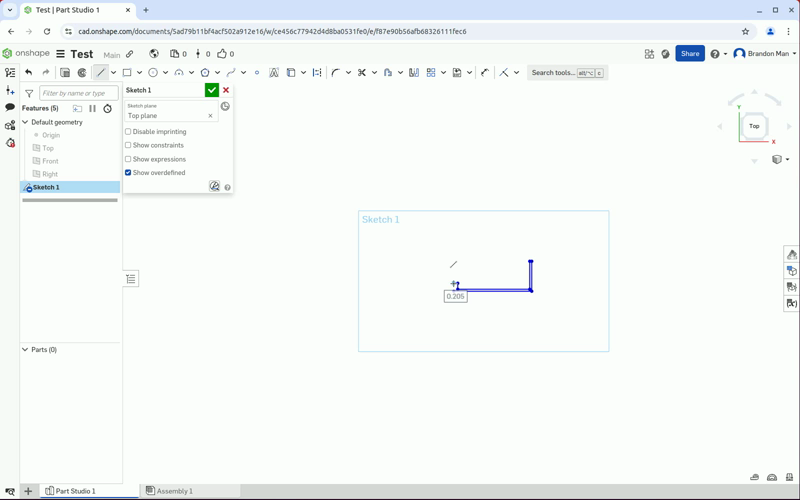
scroll(-6)
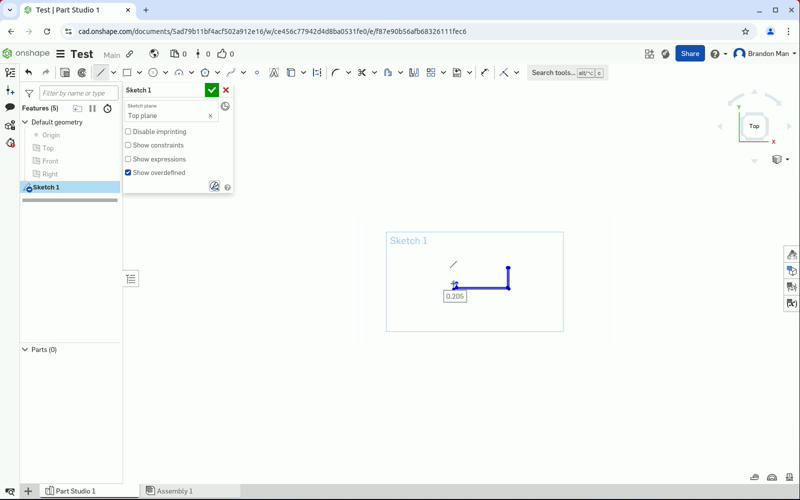
scroll(-6)
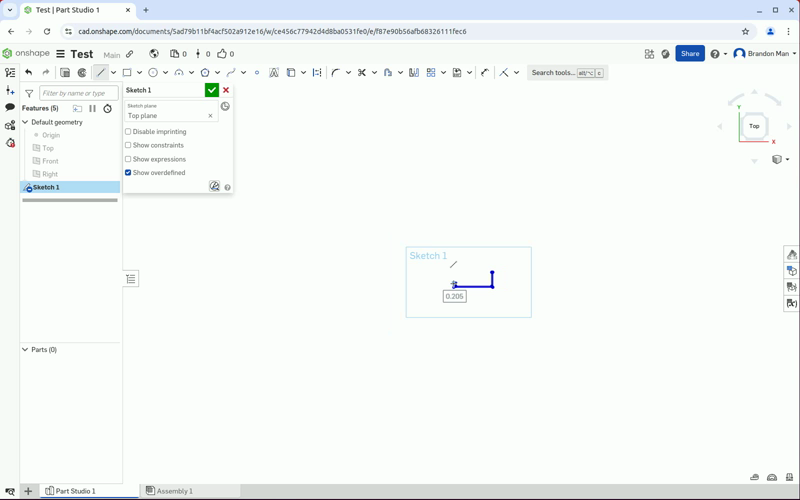
scroll(-6)
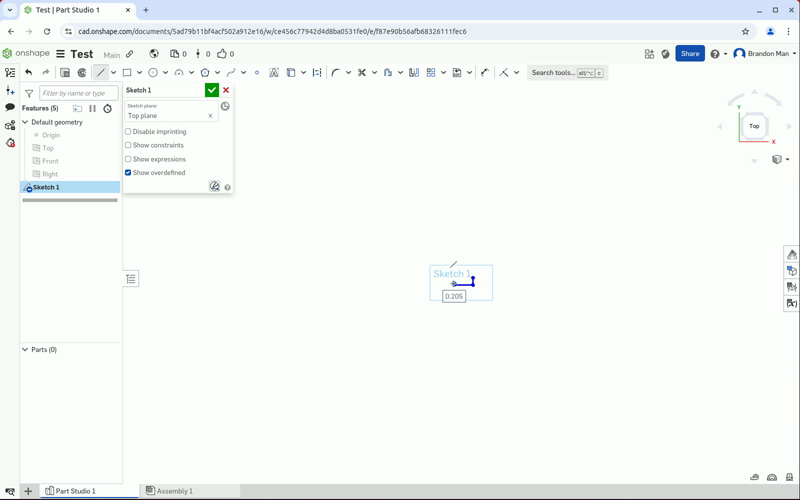
key_up(shift)
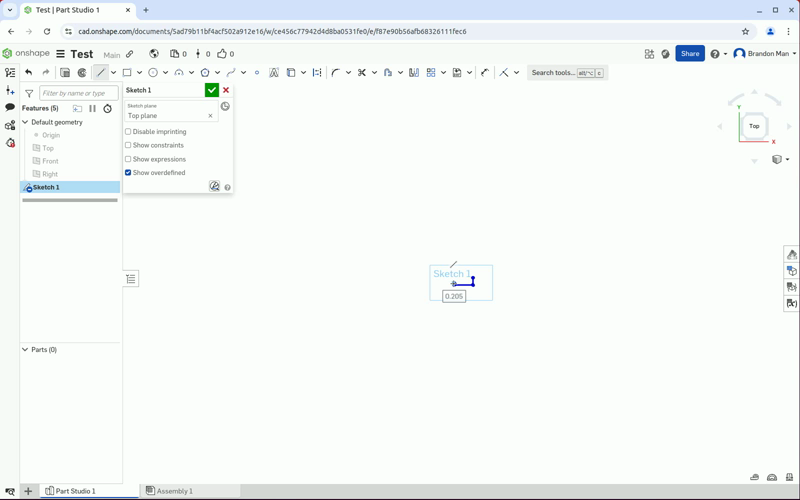
mouse_move(483, 283)
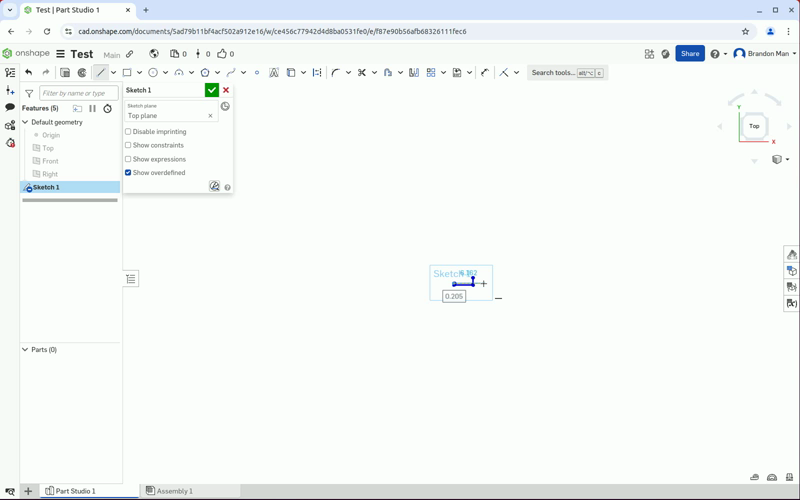
key_down(shift)
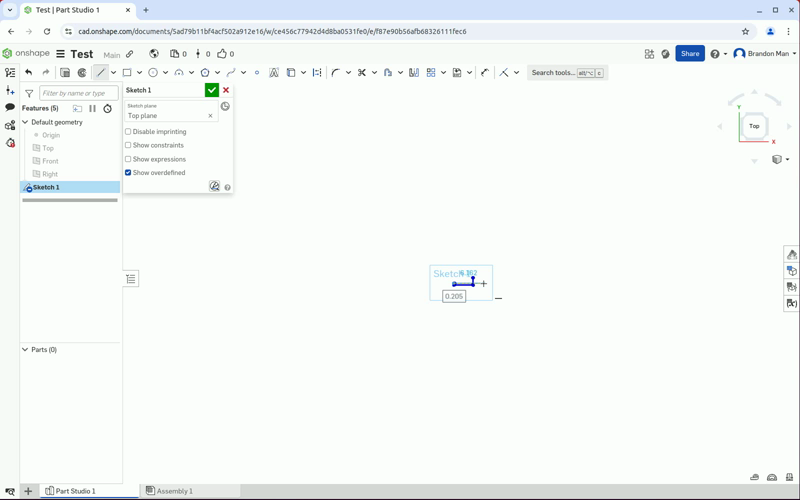
mouse_move(453, 285)
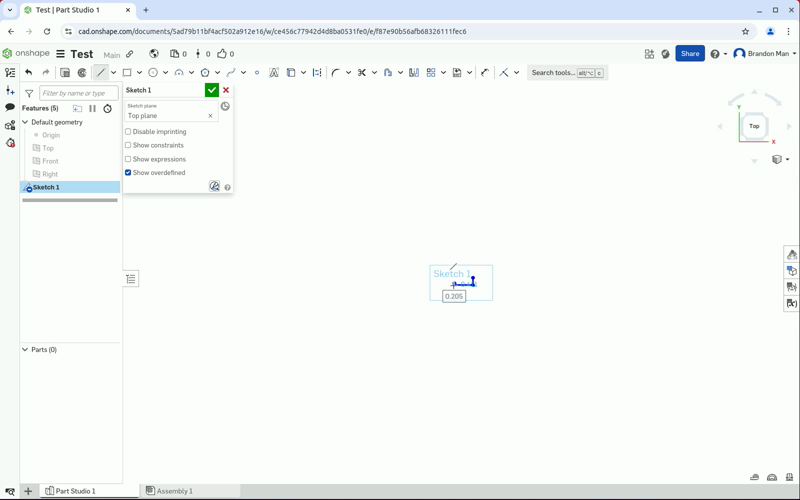
scroll(6)
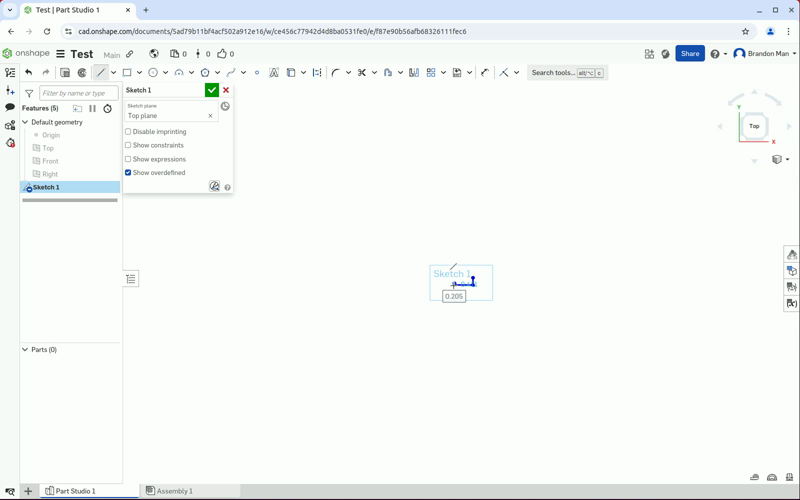
scroll(6)
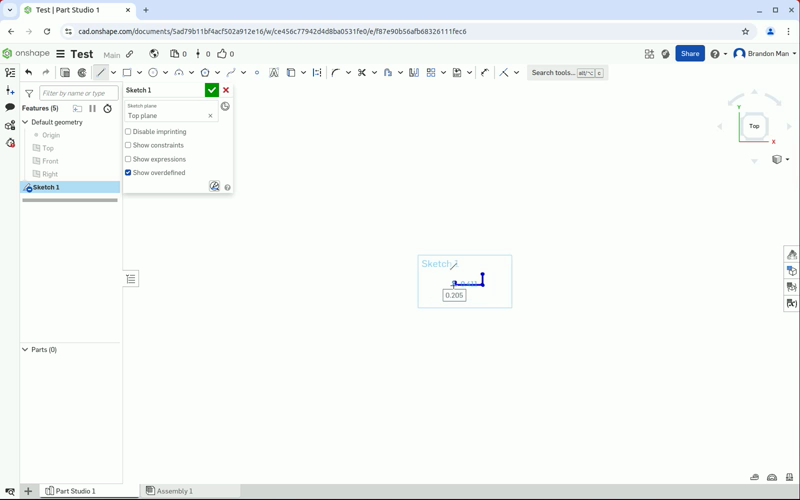
scroll(6)
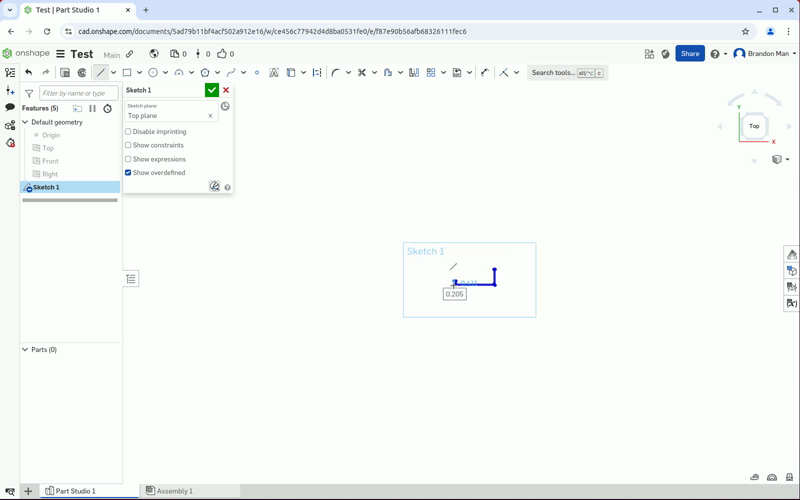
scroll(6)
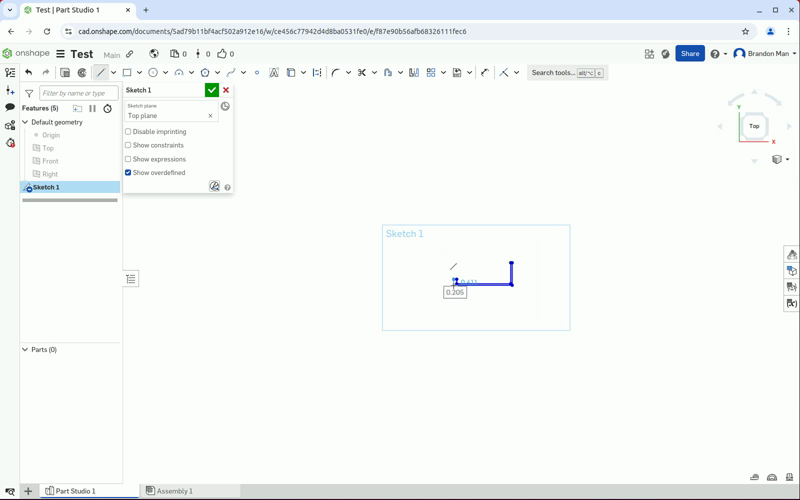
scroll(6)
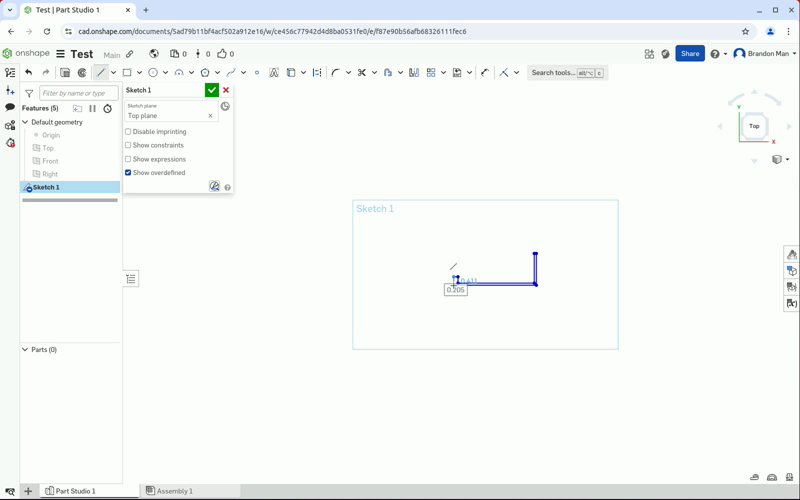
scroll(6)
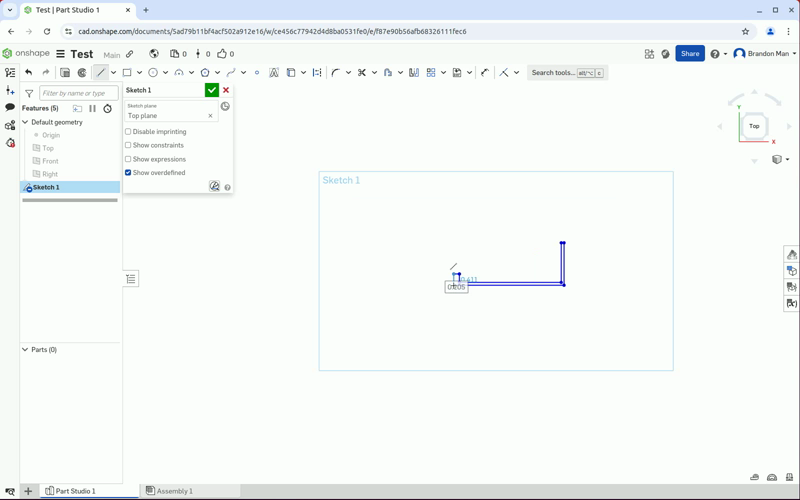
scroll(6)
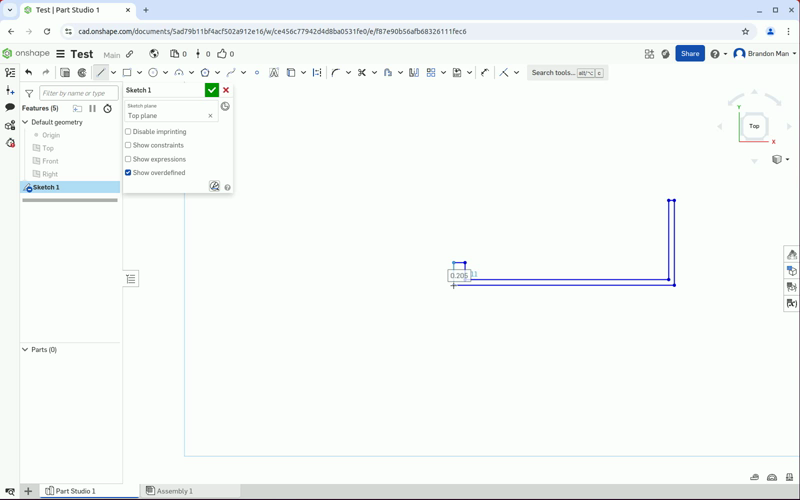
key_up(shift)
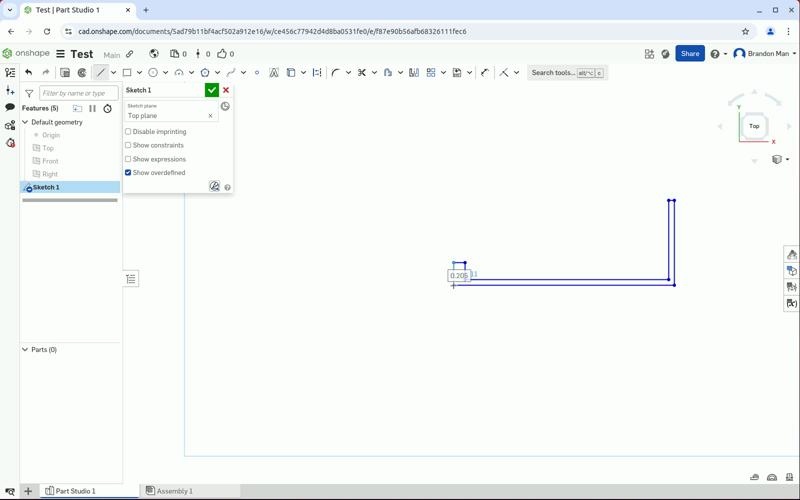
click(453, 285)
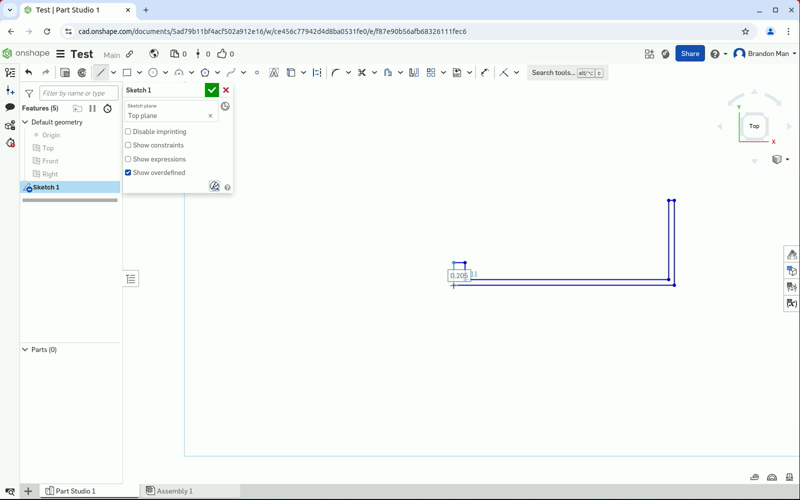
scroll(-6)
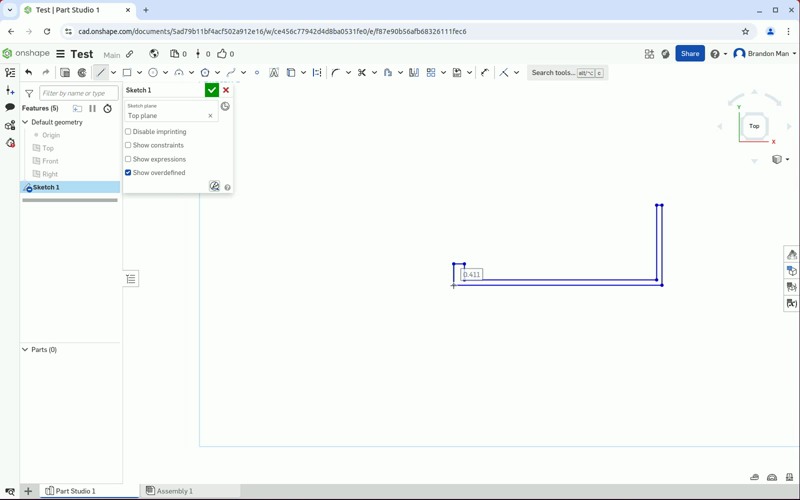
scroll(-6)
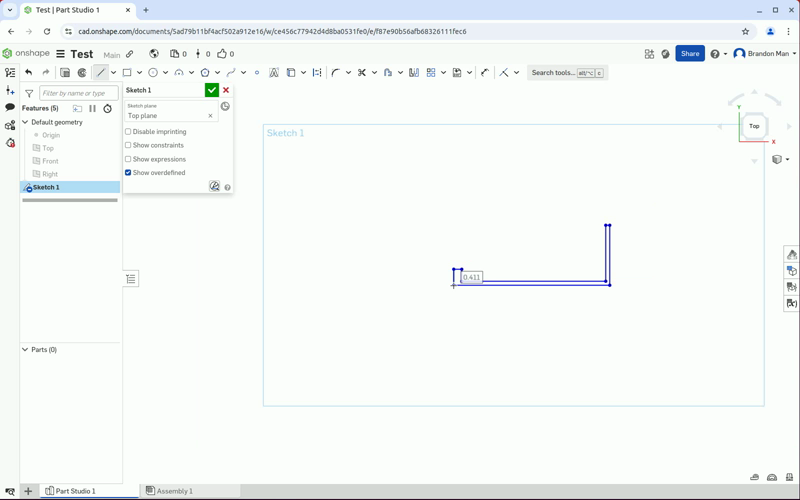
scroll(-6)
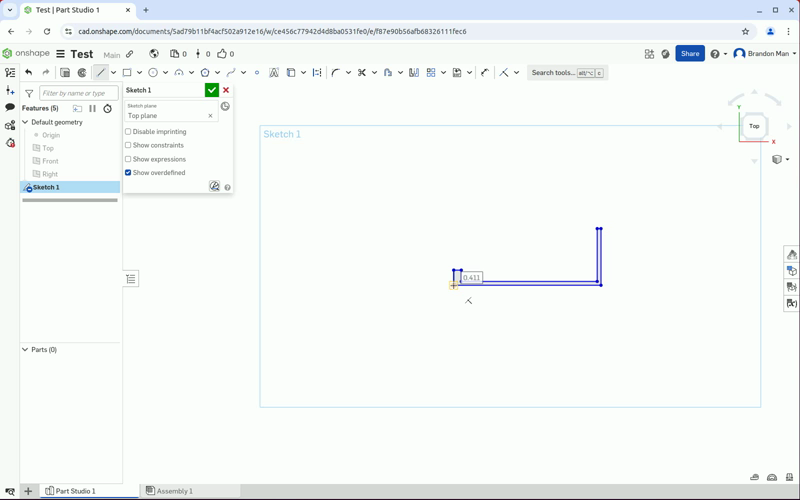
scroll(-6)
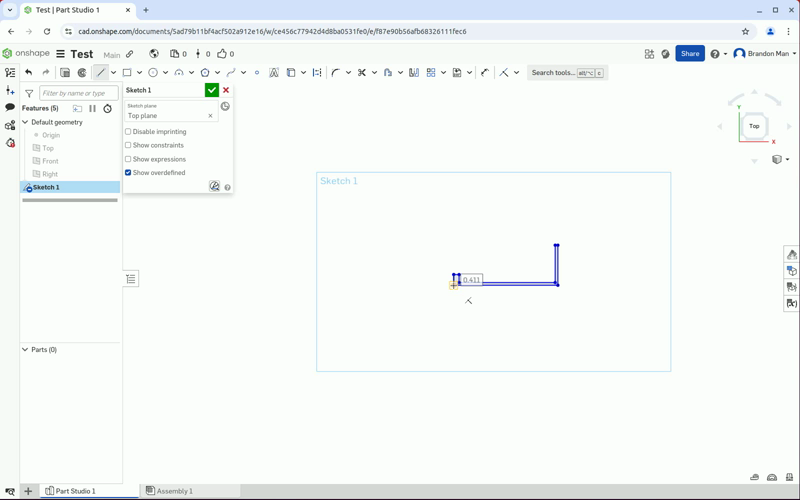
scroll(-6)
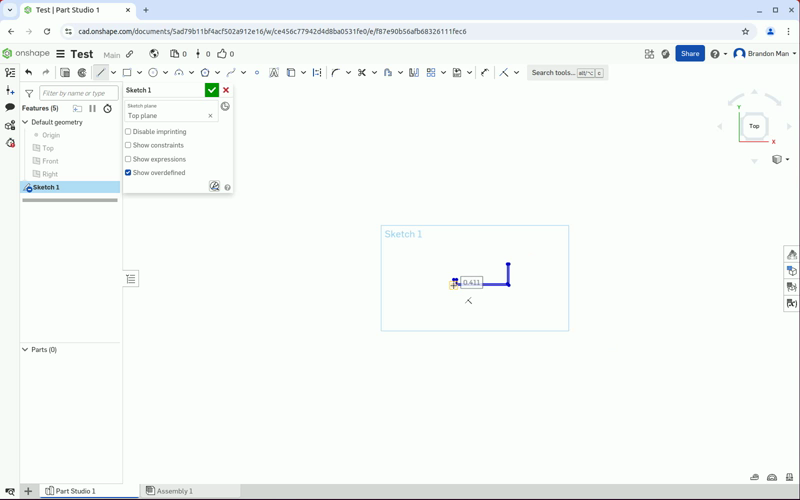
scroll(-6)
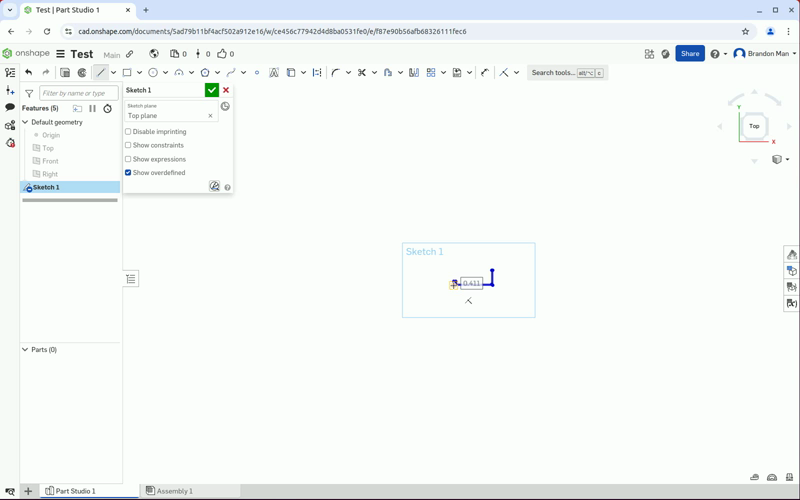
scroll(-6)
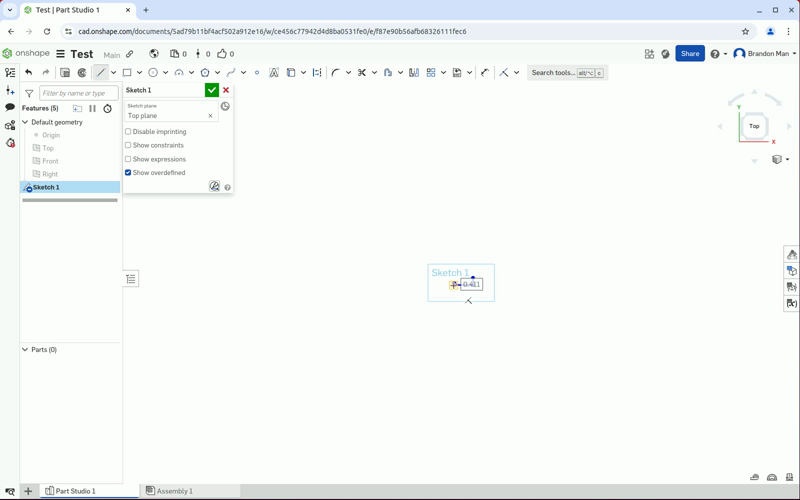
key(esc)
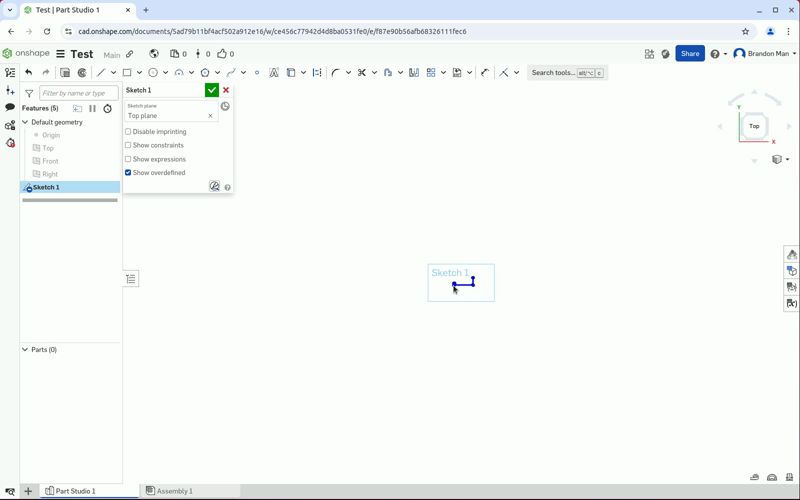
mouse_move(473, 282)
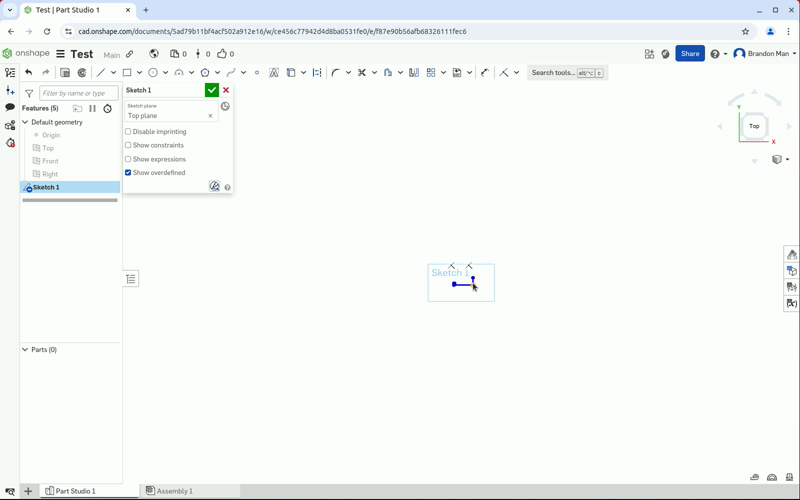
scroll(6)
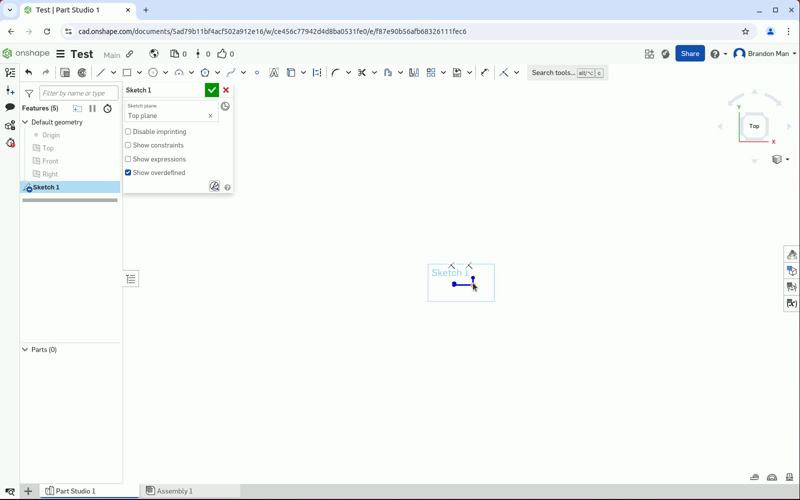
scroll(6)
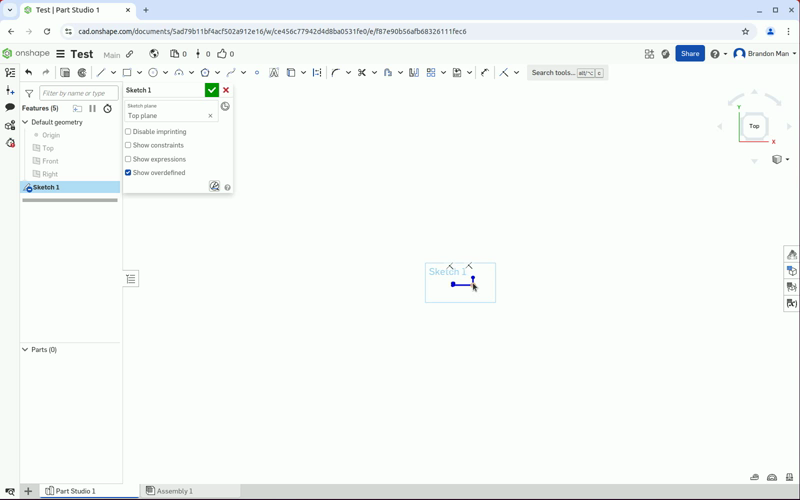
scroll(6)
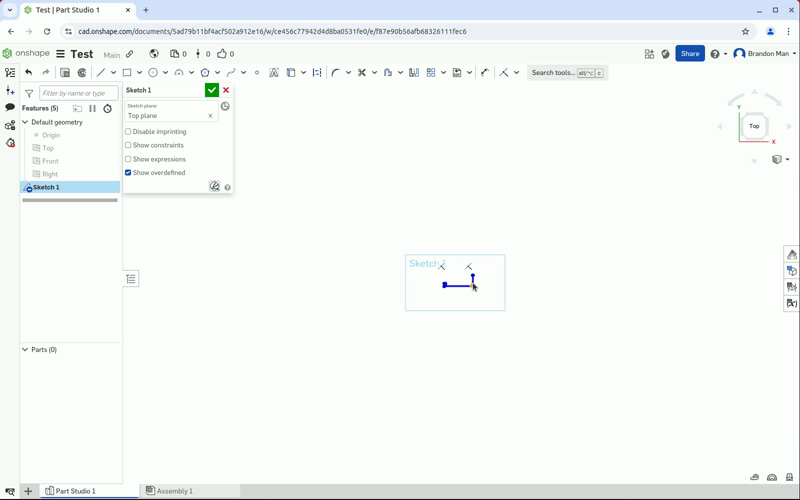
scroll(6)
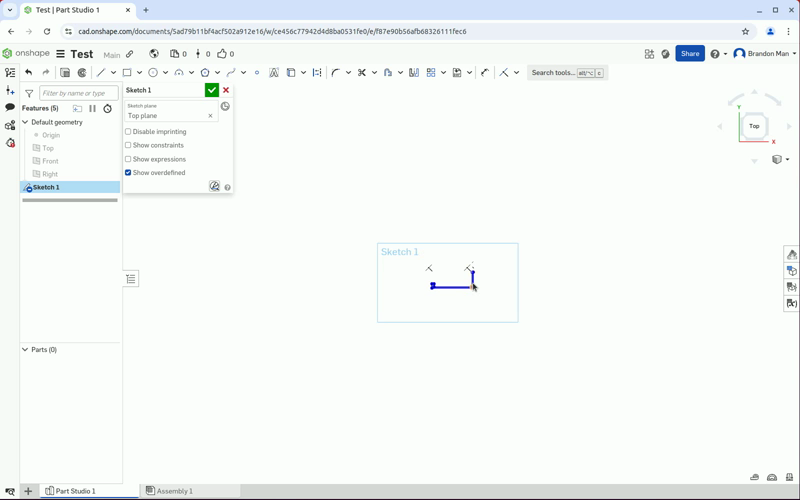
scroll(6)
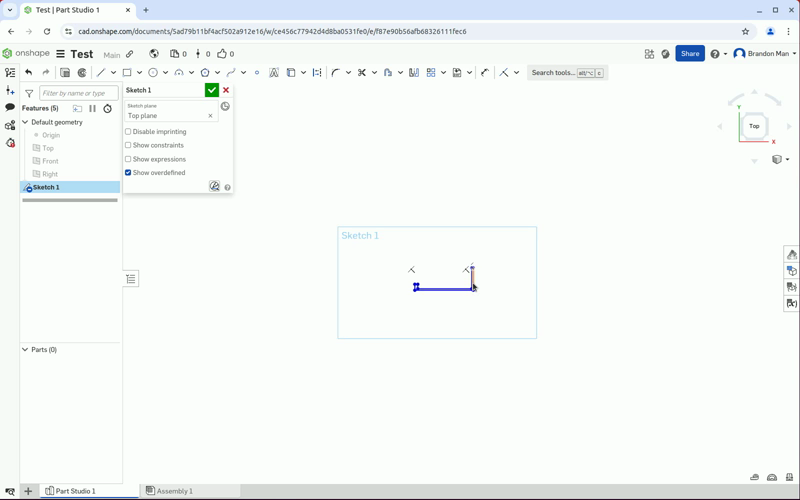
scroll(6)
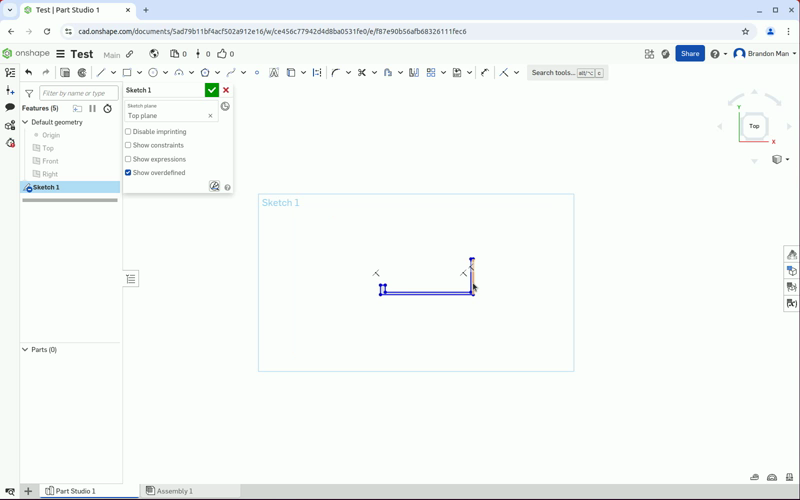
scroll(6)
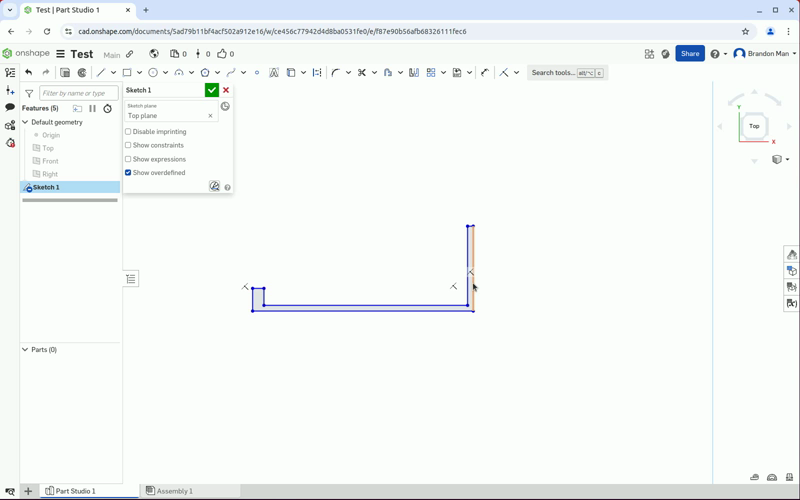
click(473, 282)
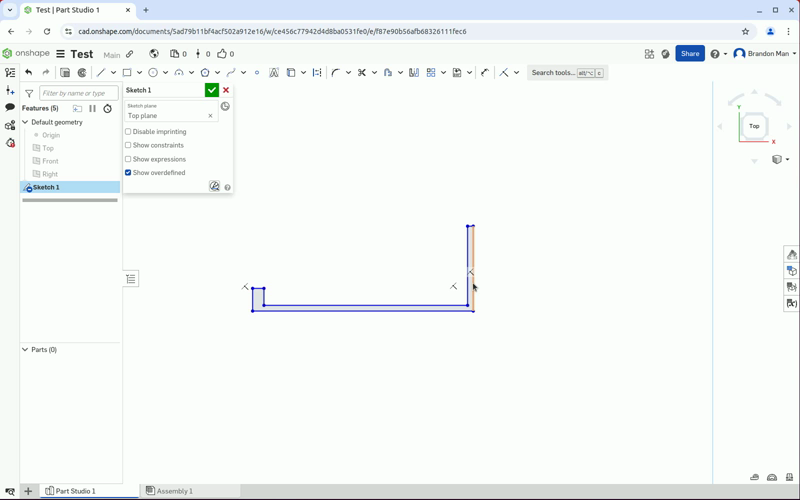
scroll(-6)
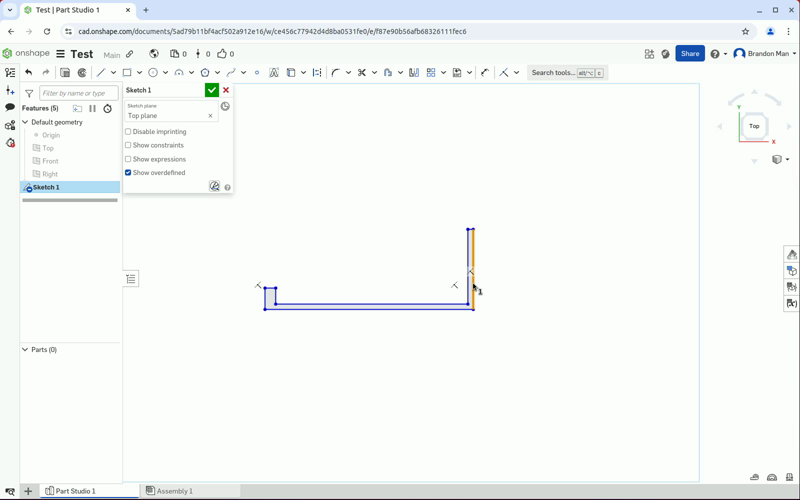
scroll(-6)
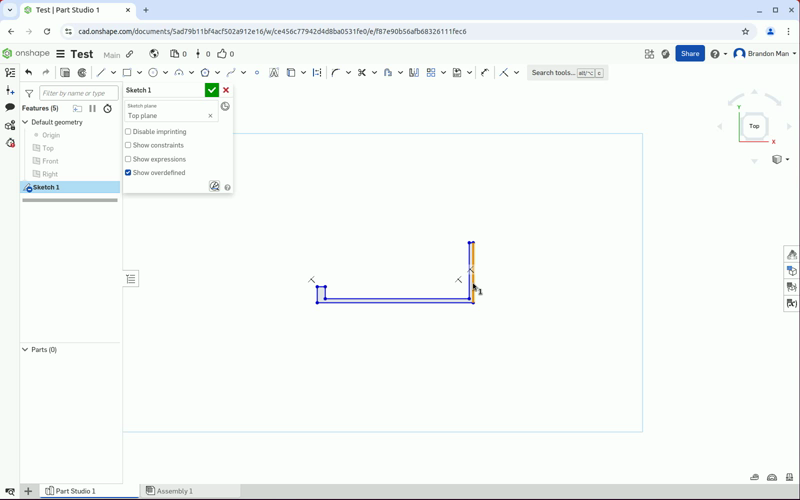
scroll(-6)
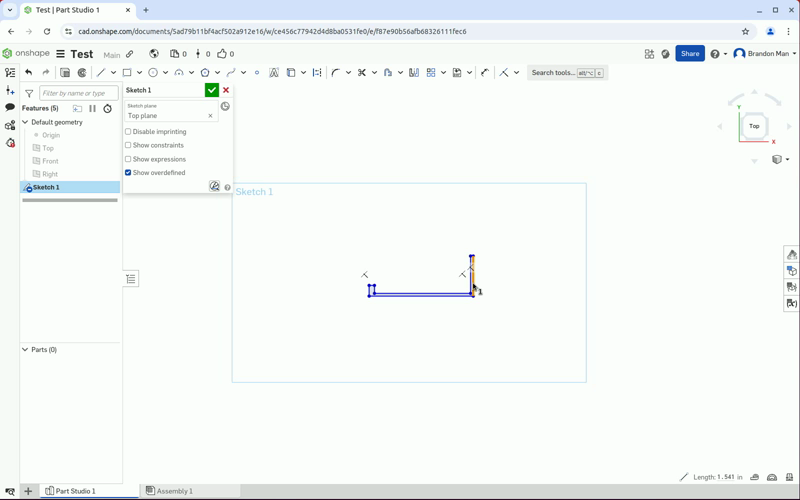
scroll(-6)
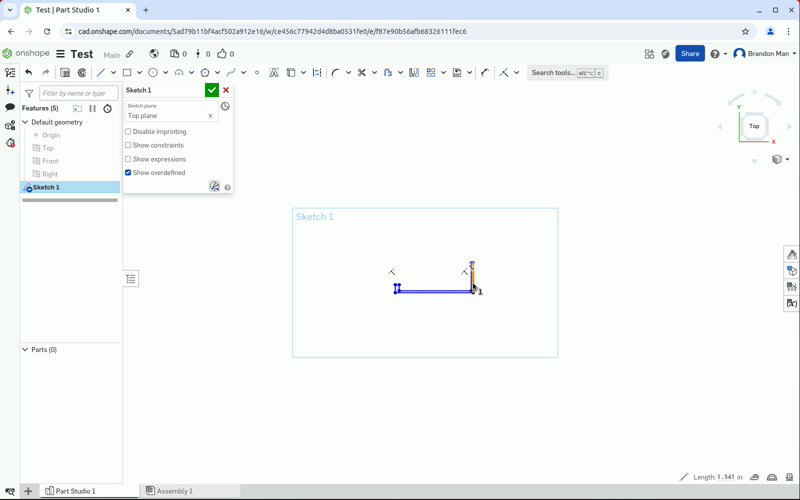
scroll(-6)
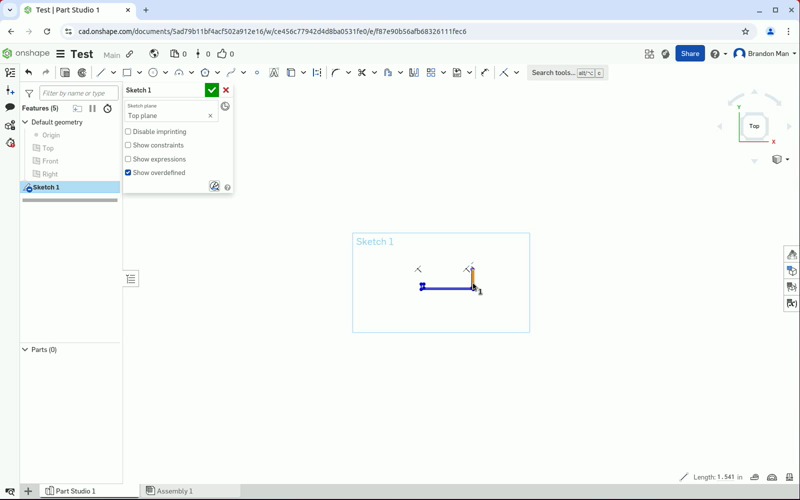
scroll(-6)
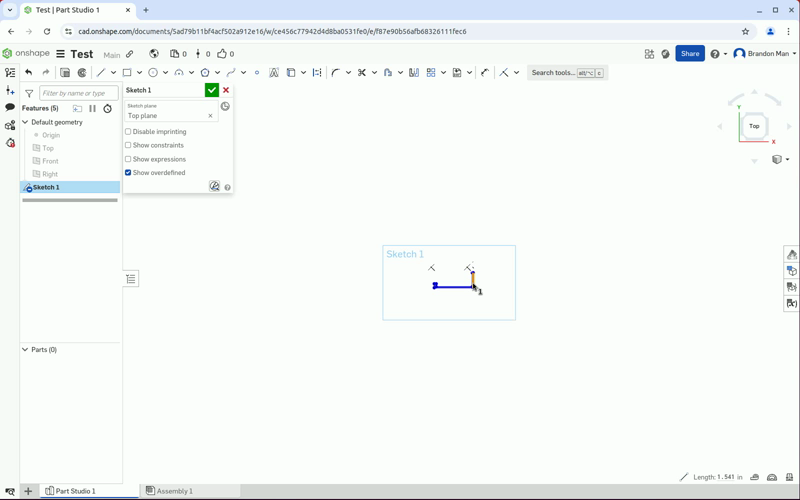
scroll(-6)
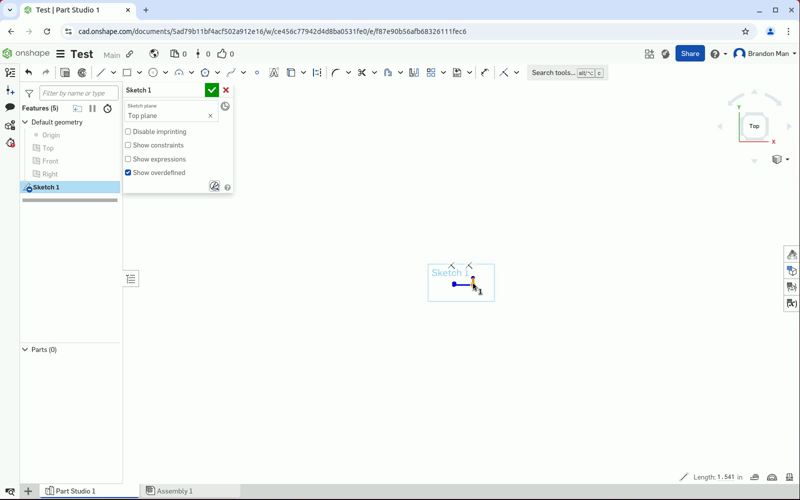
mouse_move(73, 352)
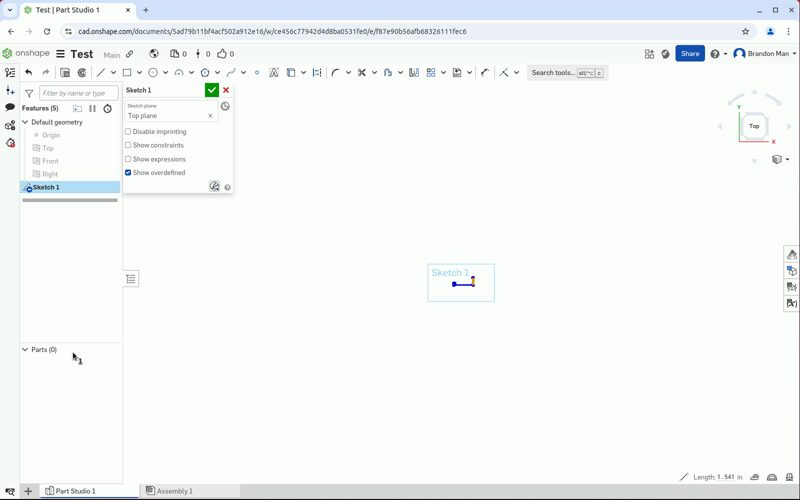
key(shift+y)
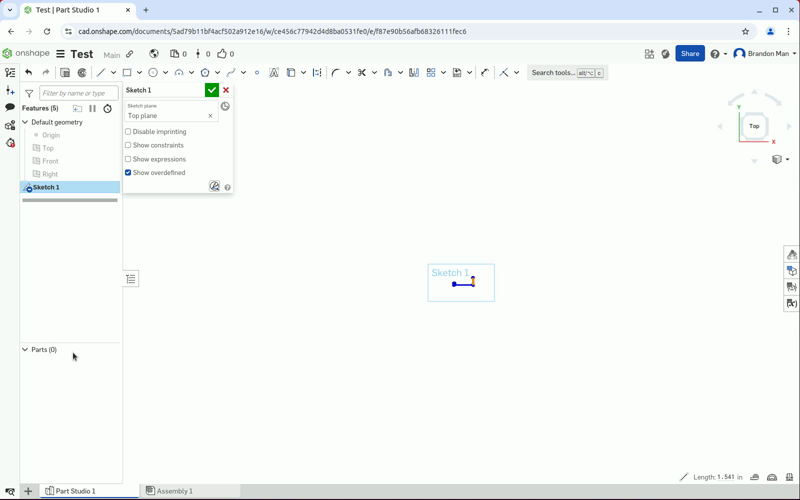
key(shift+e)
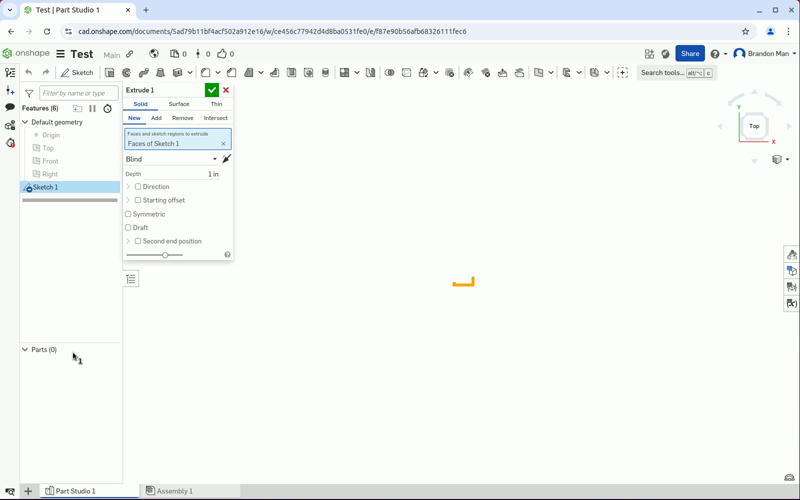
mouse_move(143, 106)
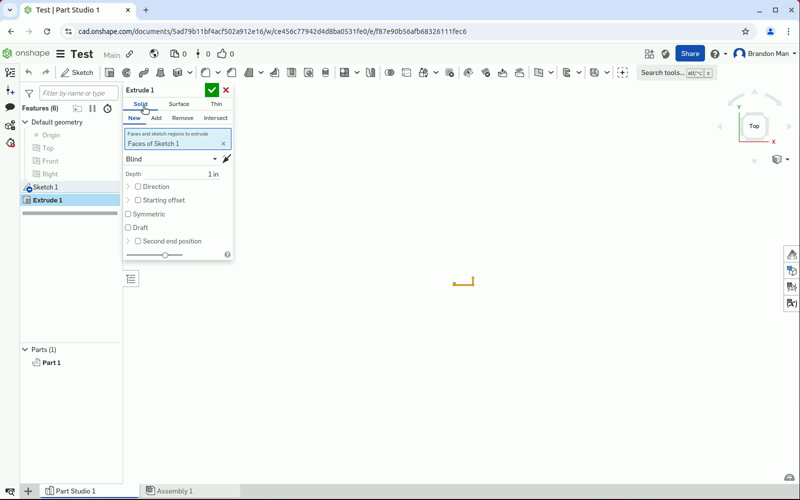
click(143, 106)
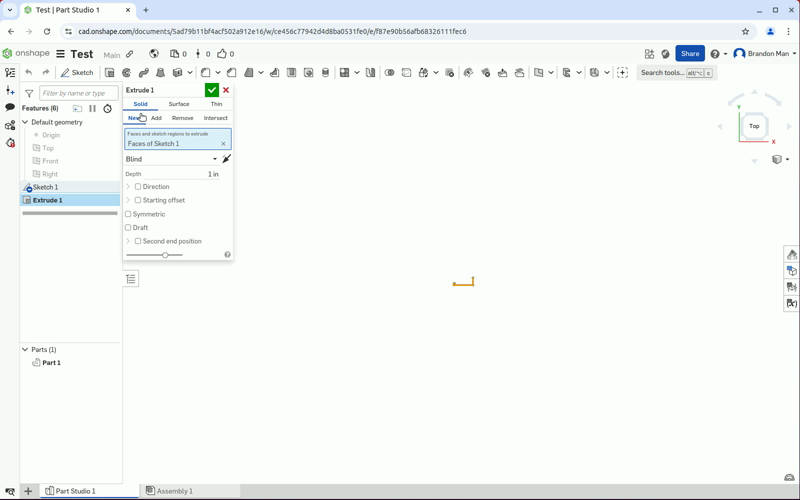
mouse_move(137, 120)
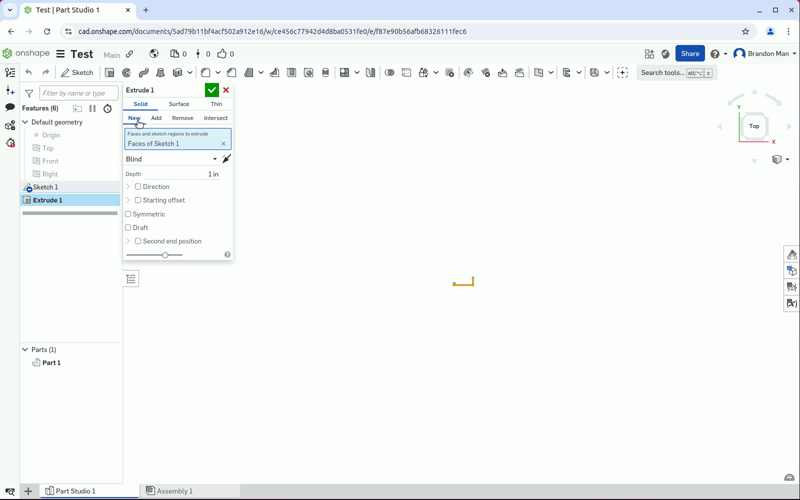
click(137, 120)
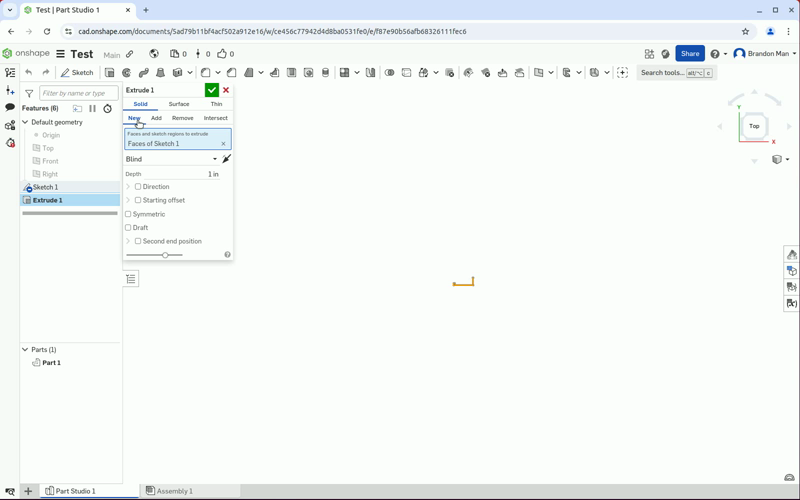
key(tab, 4)
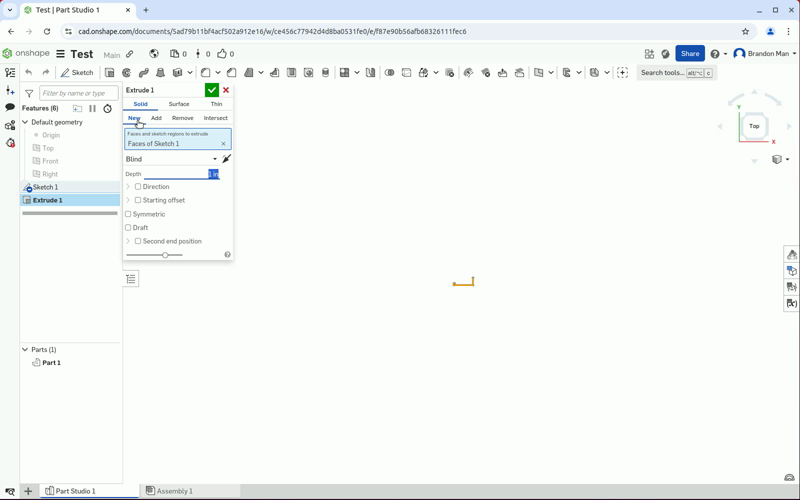
text(23.108)
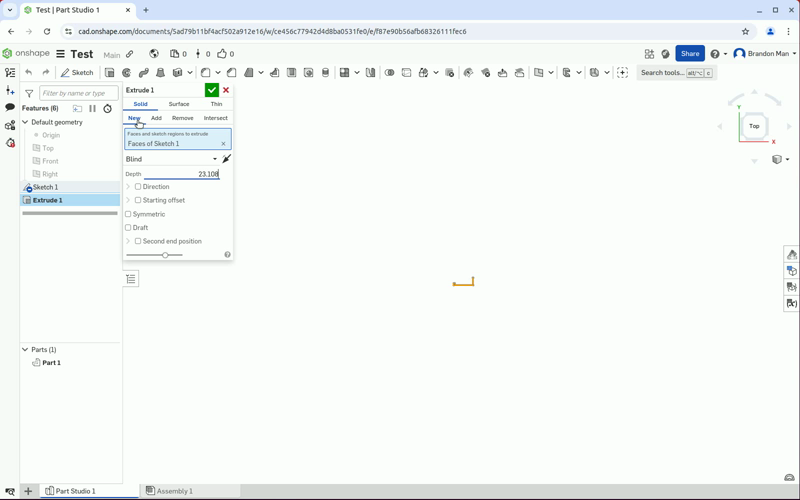
key(enter)
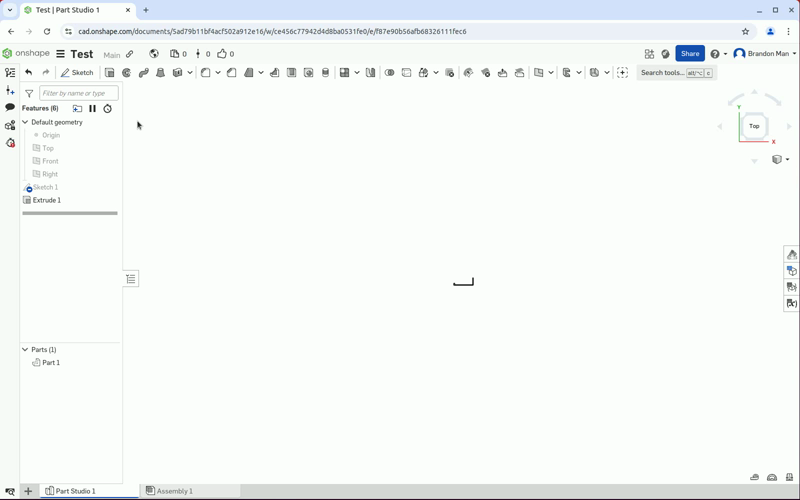
key(shift+h)
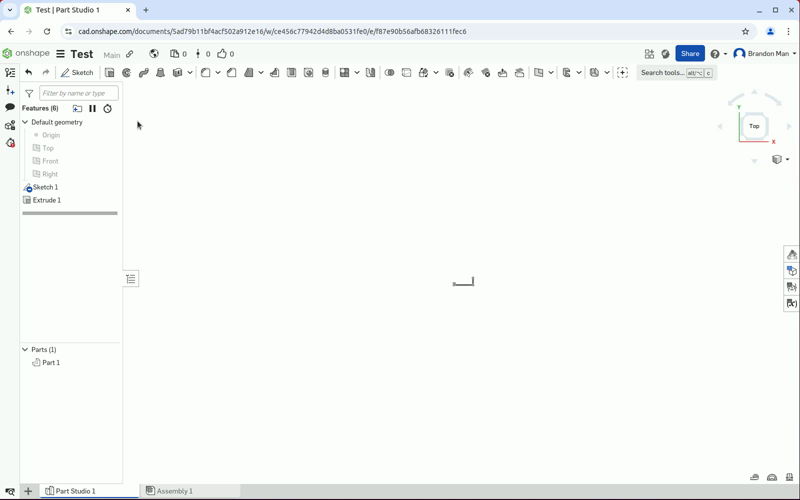
key(shift+h)
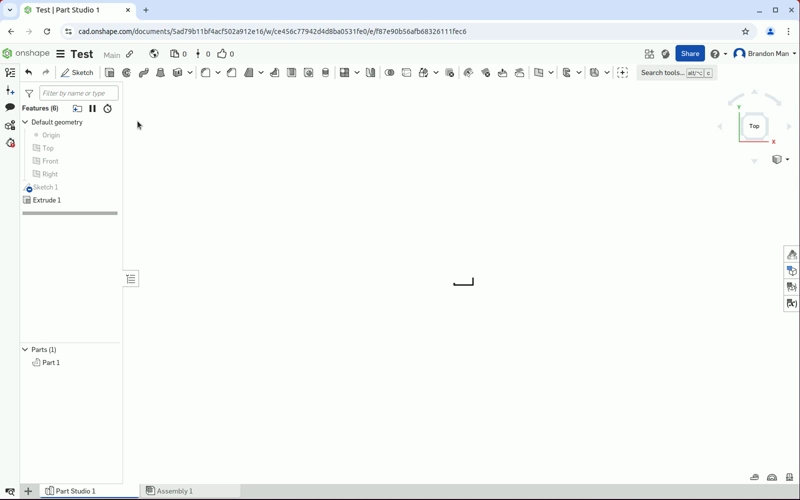
mouse_move(73, 189)
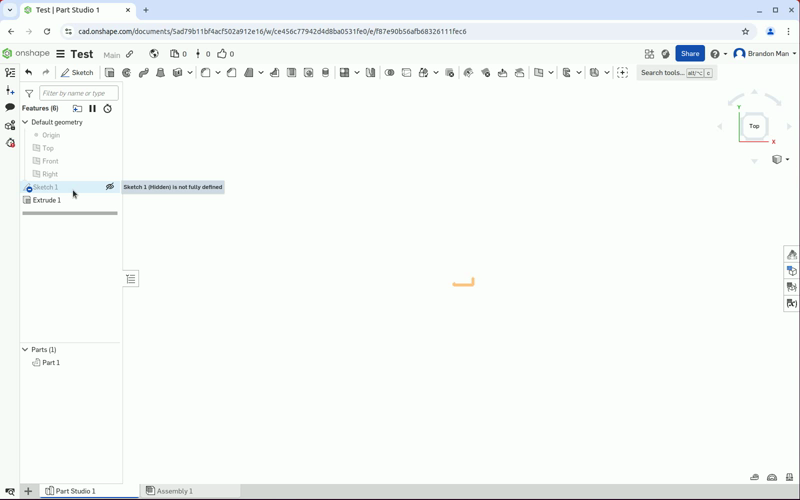
click(73, 189)
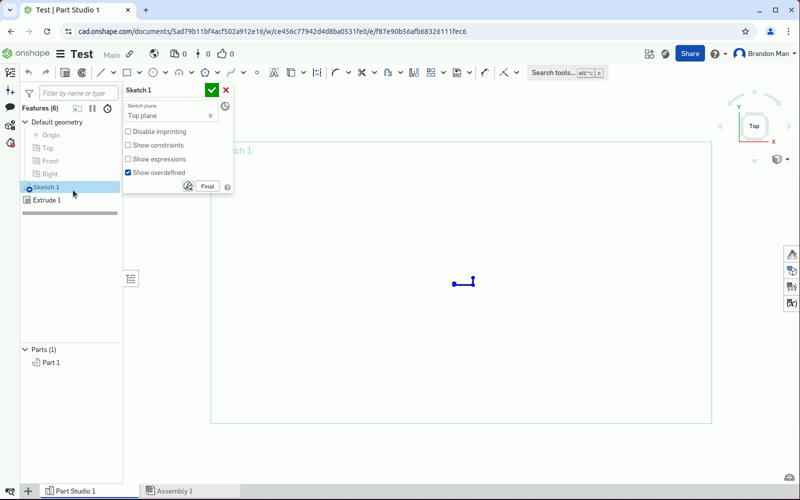
mouse_move(229, 92)
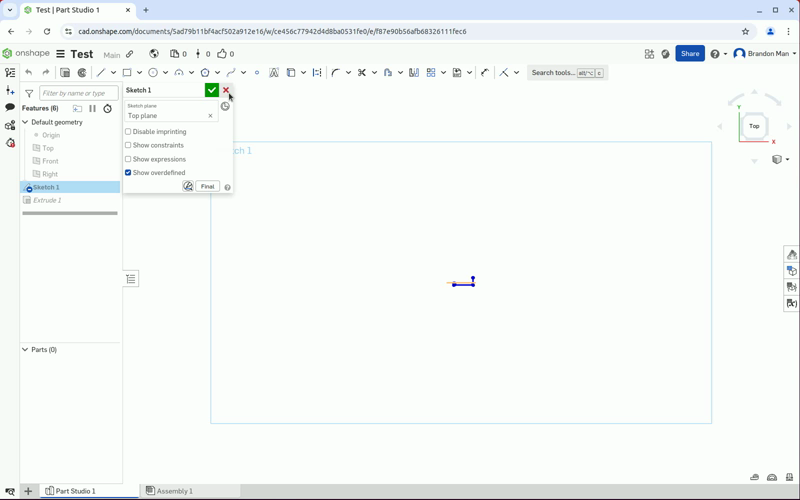
click(229, 92)
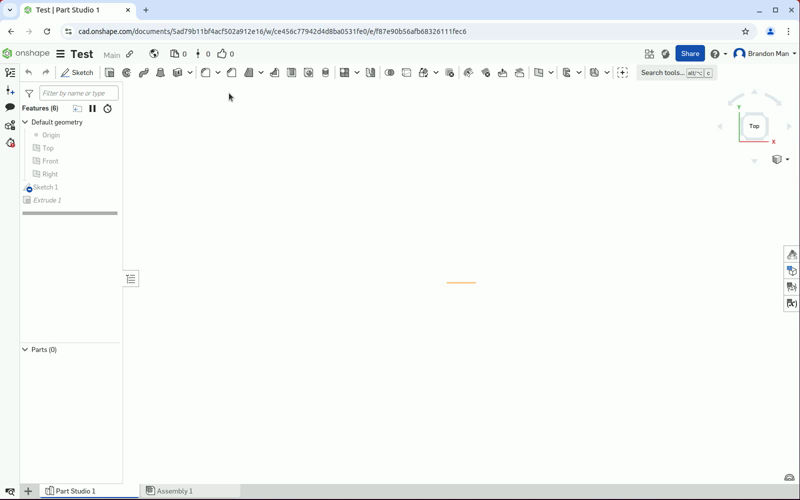
mouse_move(73, 352)
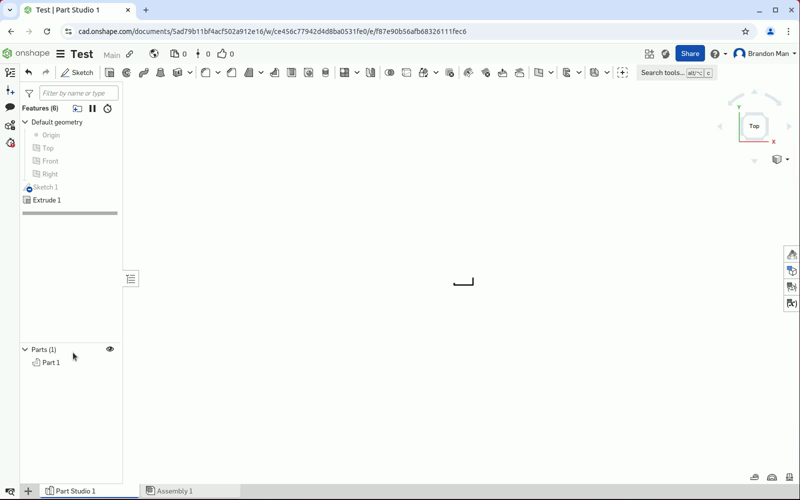
key(y)
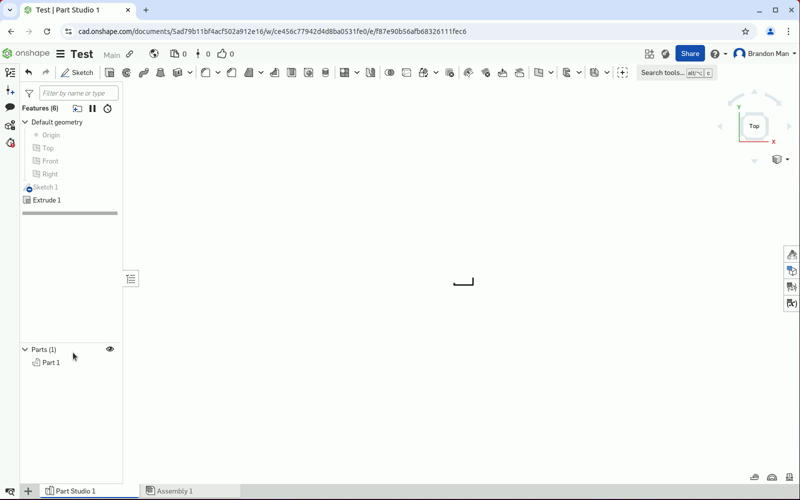
key(shift+p)
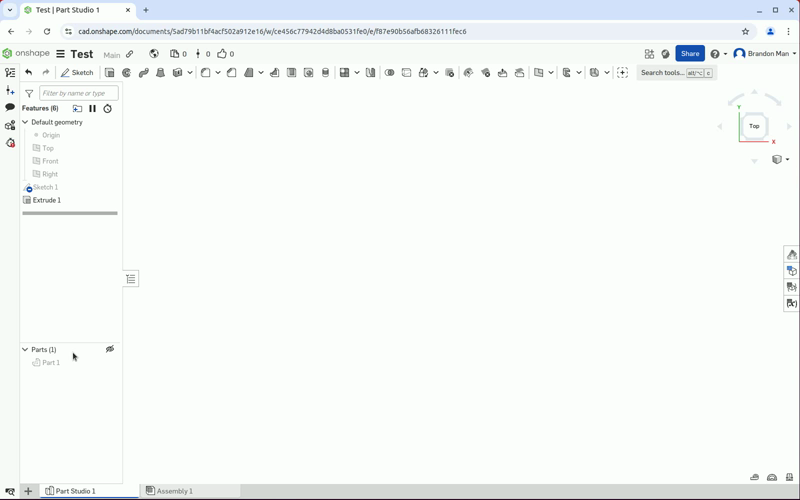
key(space)
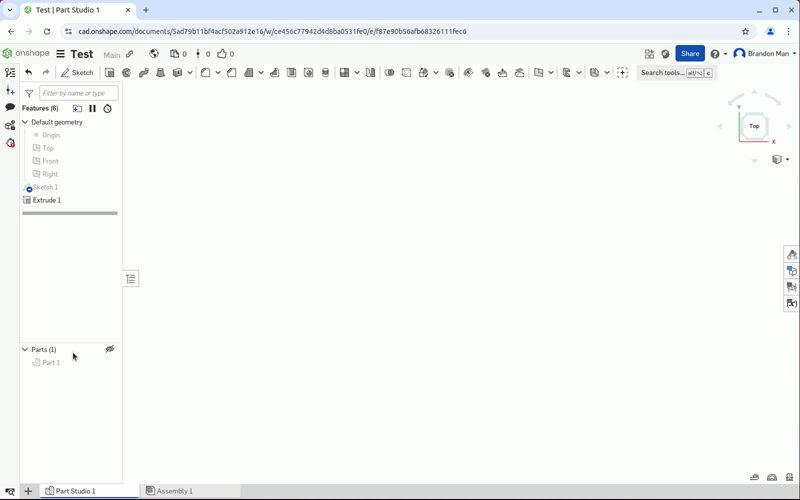
key_down(shift)
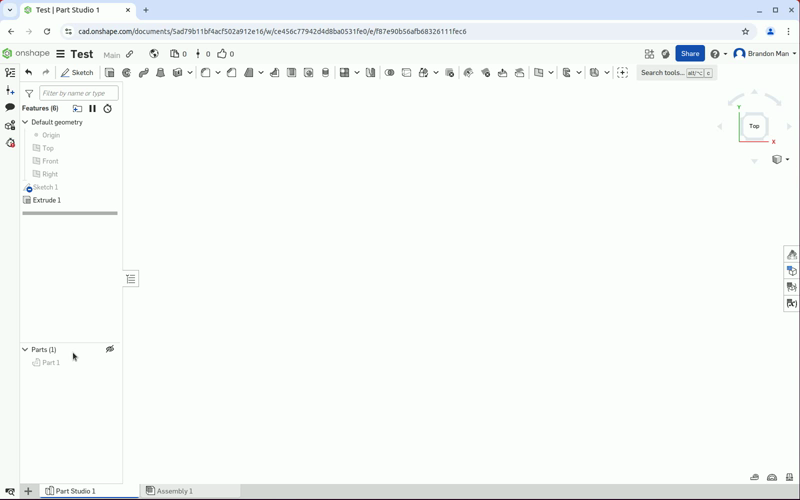
key(up)
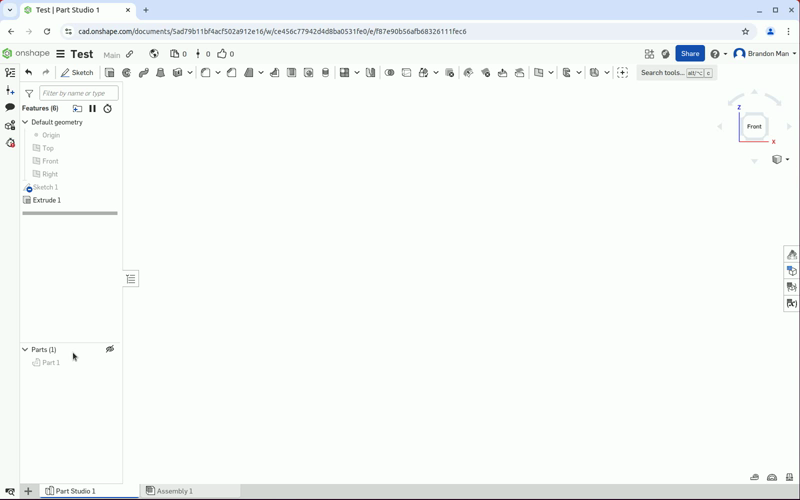
key_up(shift)
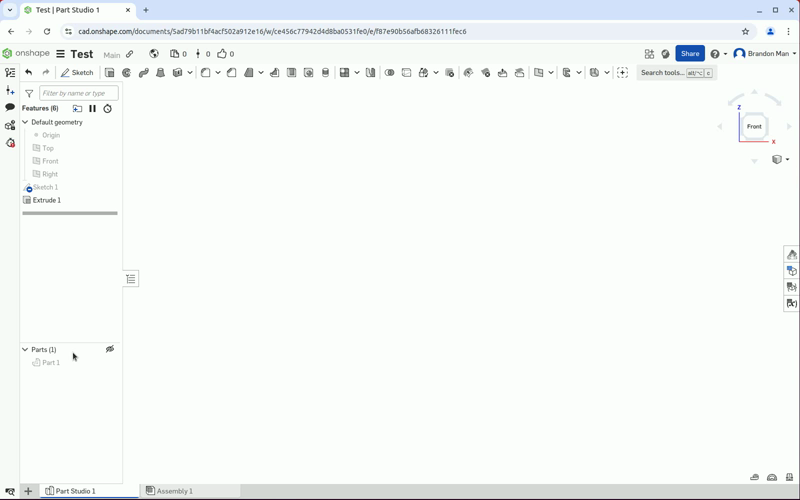
mouse_move(73, 352)
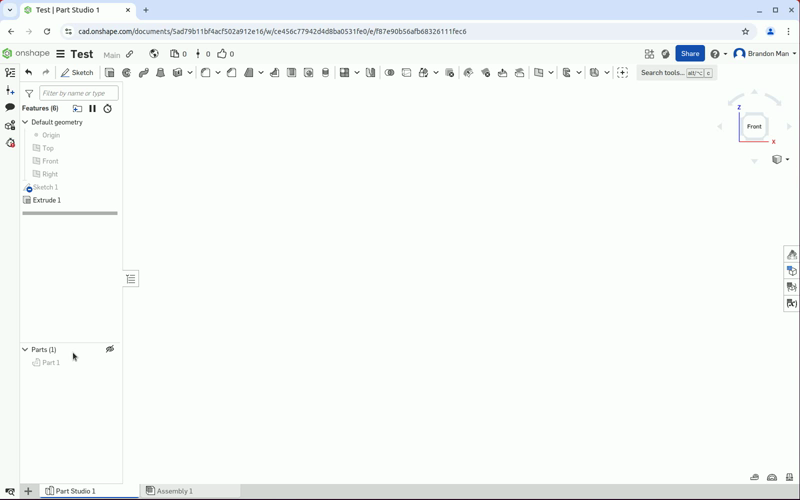
key(shift+y)
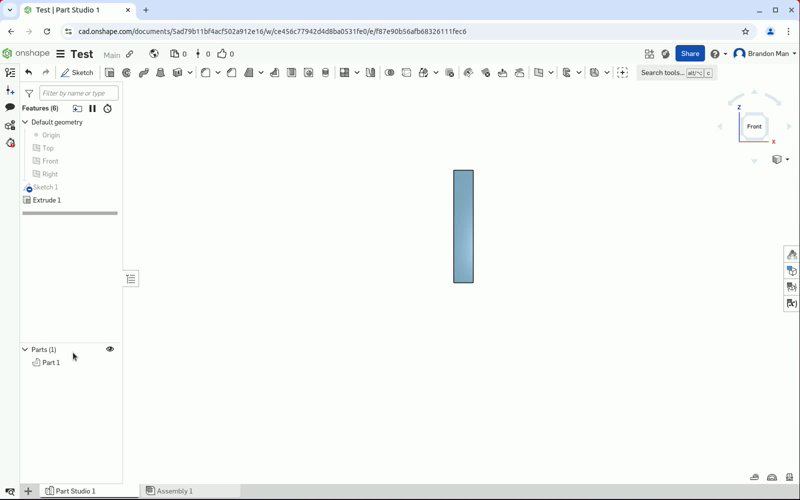
mouse_move(541, 75)
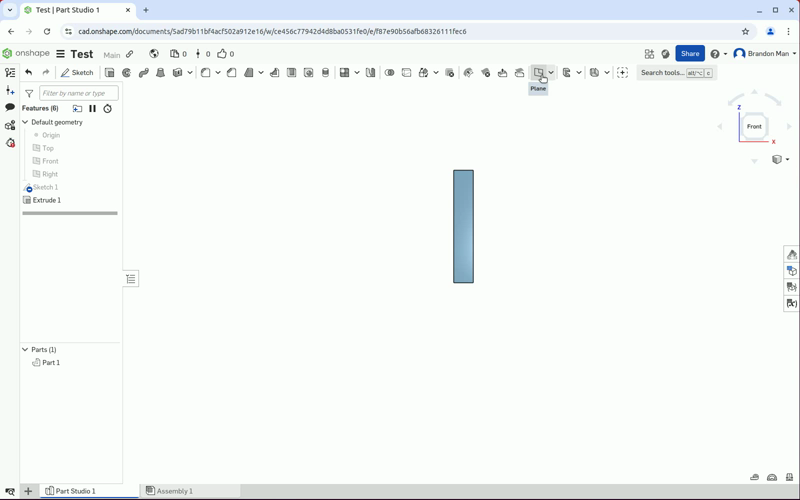
click(541, 75)
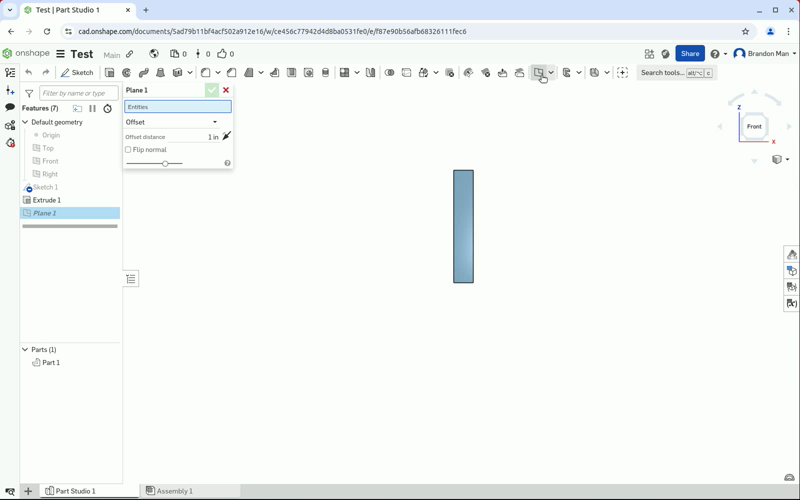
mouse_move(73, 163)
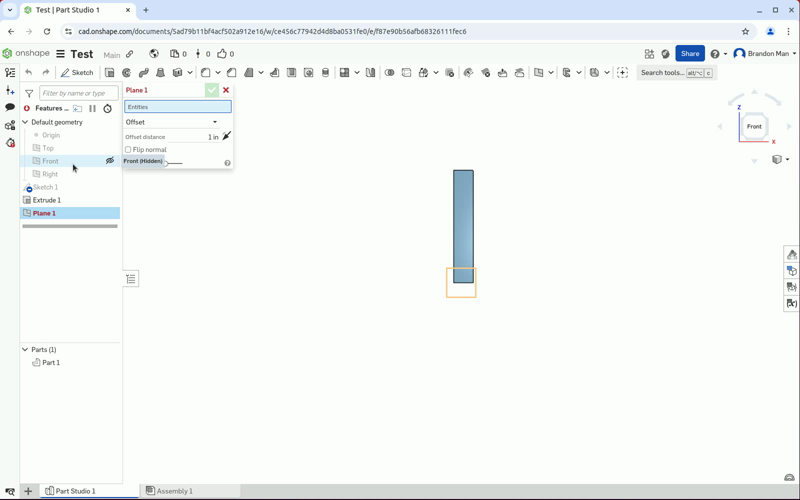
click(73, 163)
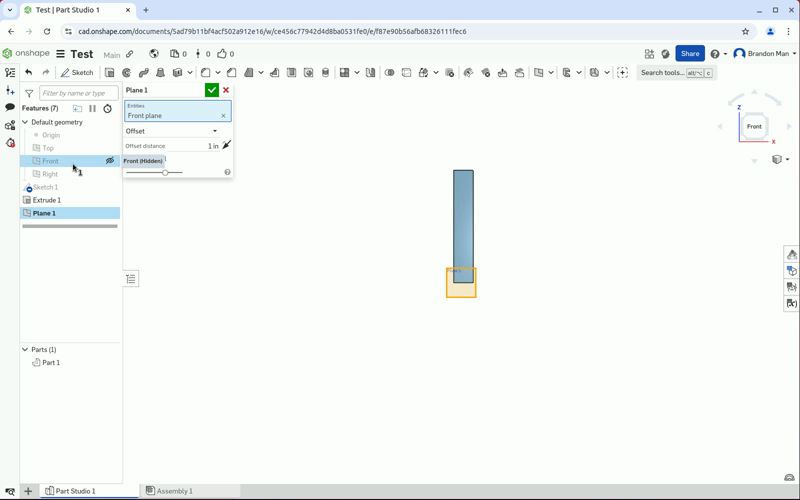
key(tab, 2)
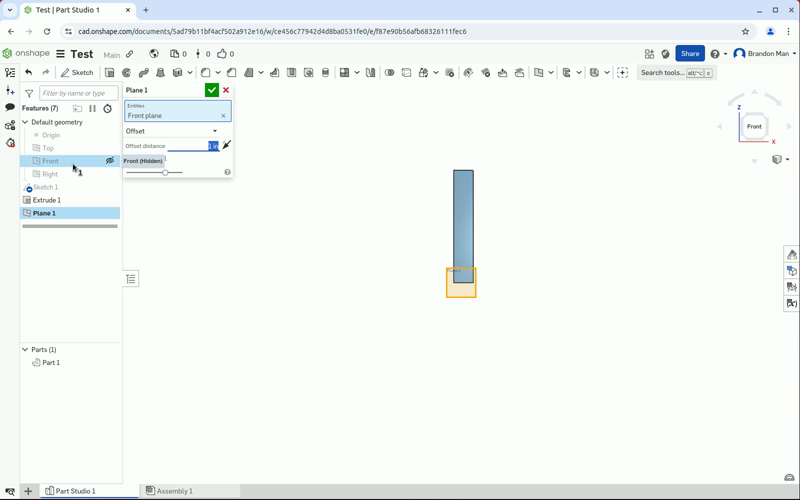
text(0.493)
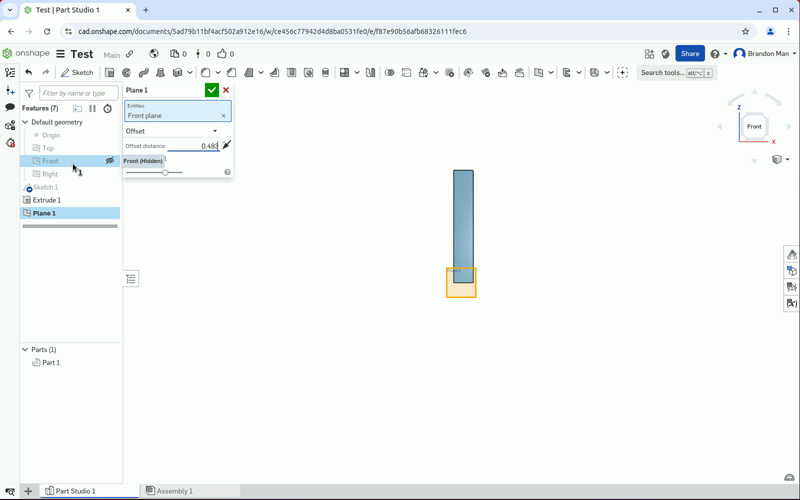
key(enter, 2)
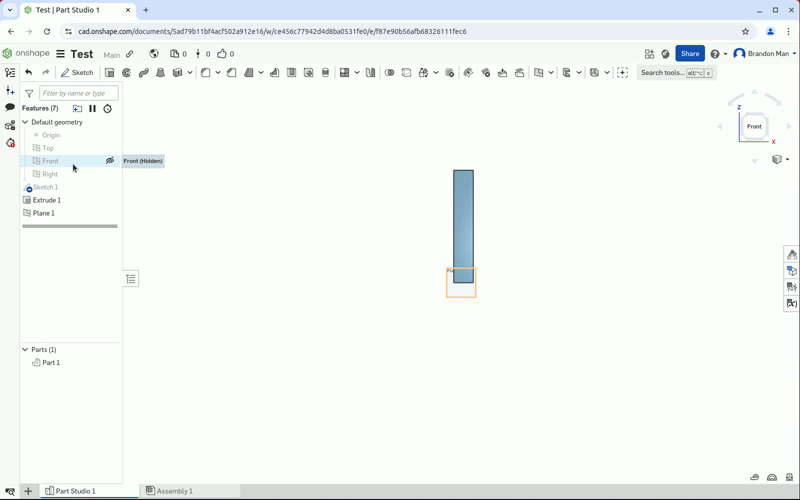
key(shift+s)
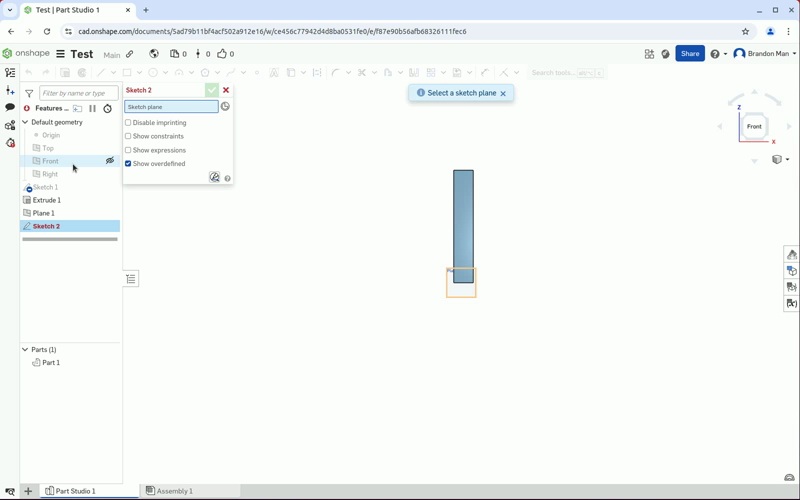
mouse_move(73, 215)
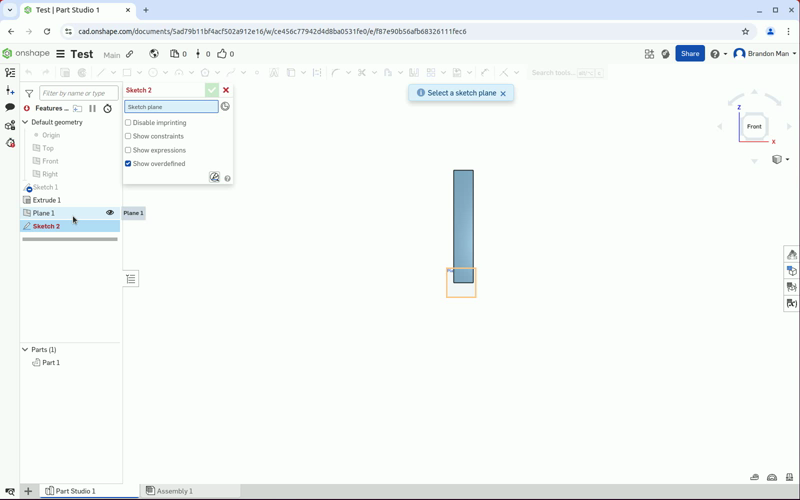
click(73, 215)
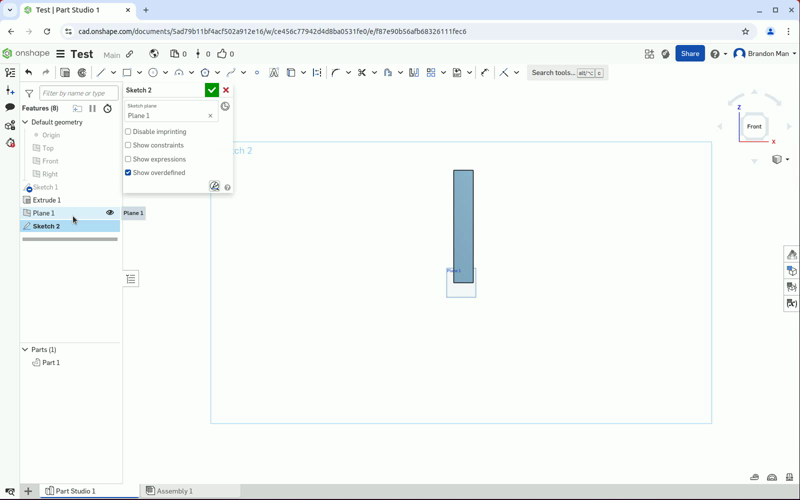
mouse_move(73, 352)
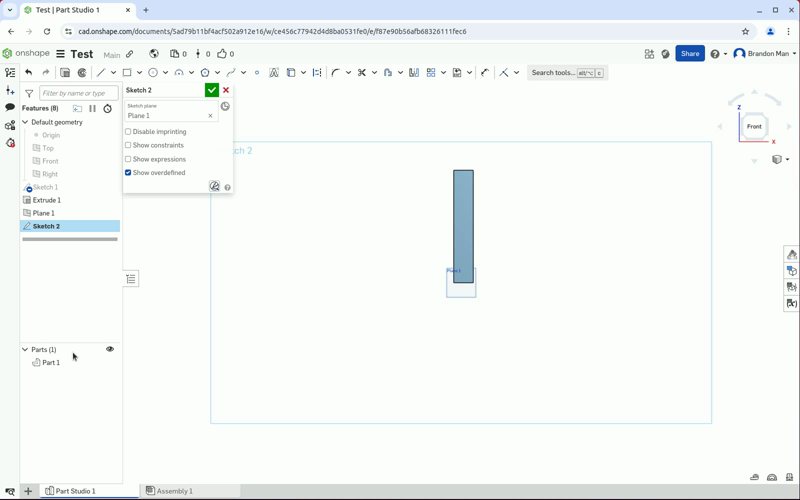
key(y)
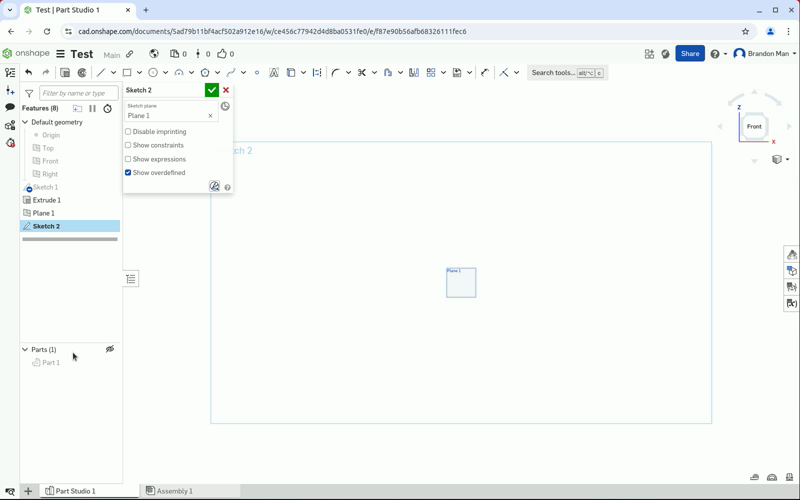
key(l)
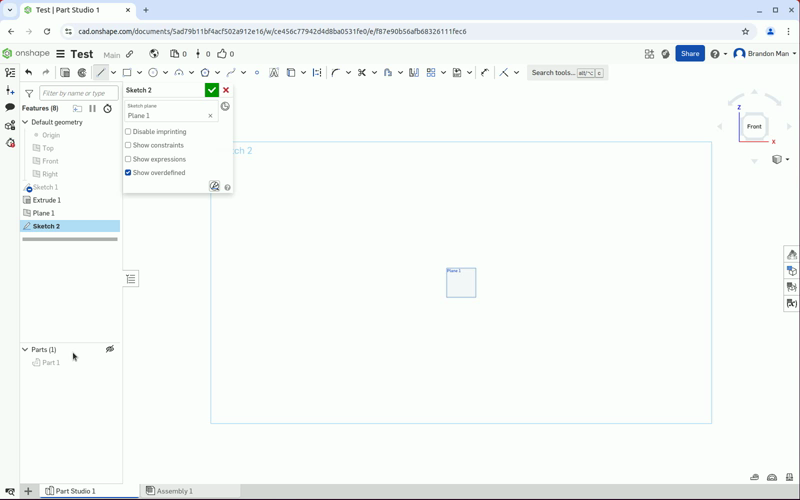
key_down(shift)
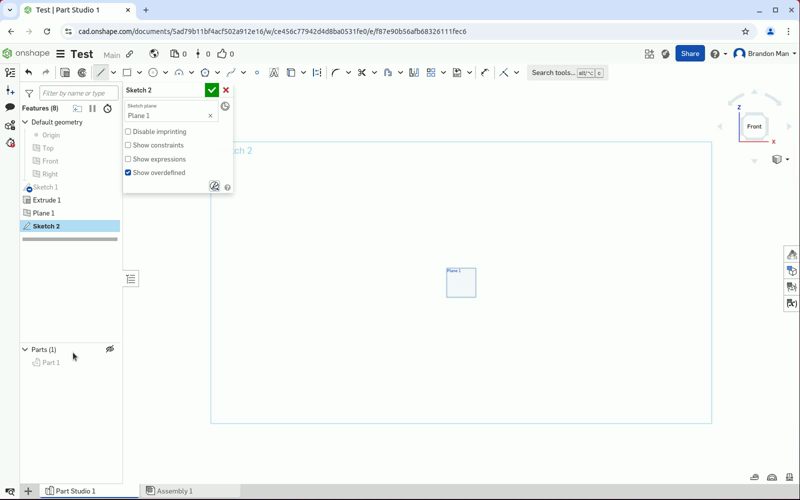
mouse_move(453, 282)
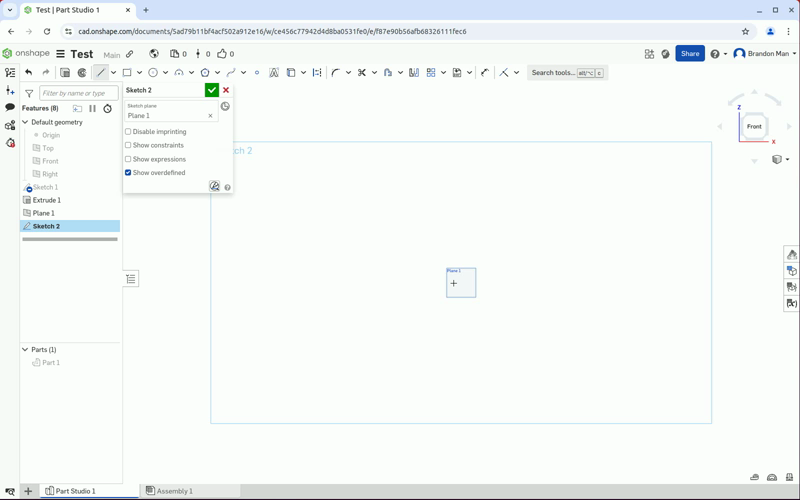
click(453, 282)
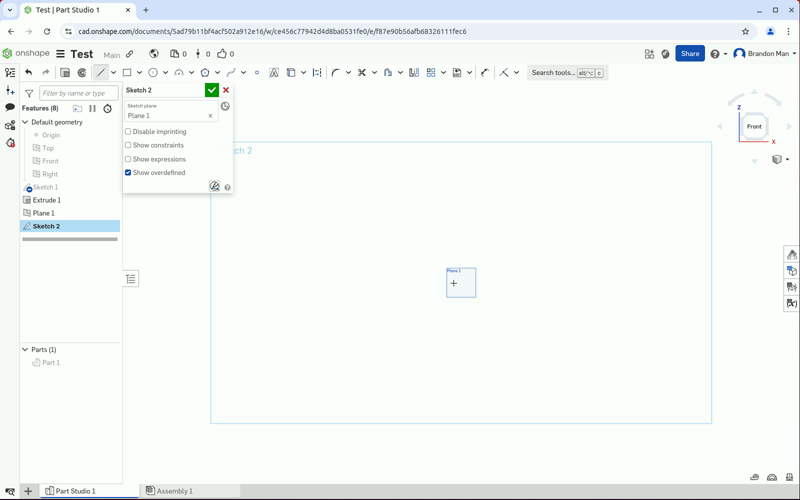
key_up(shift)
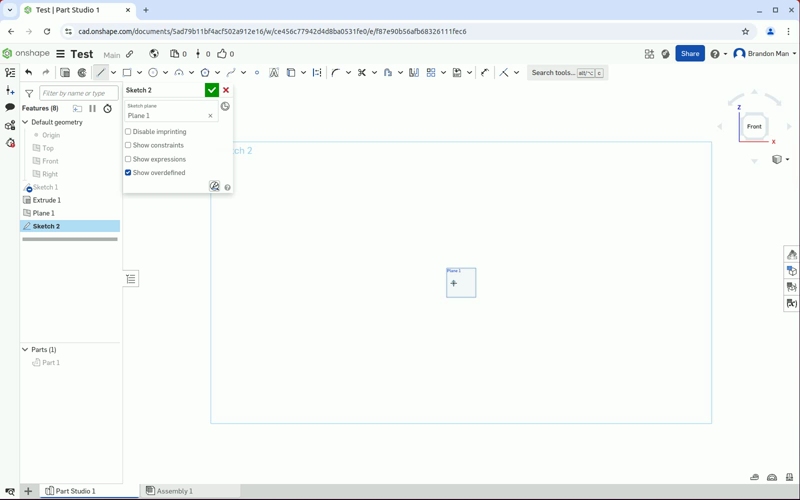
key_down(shift)
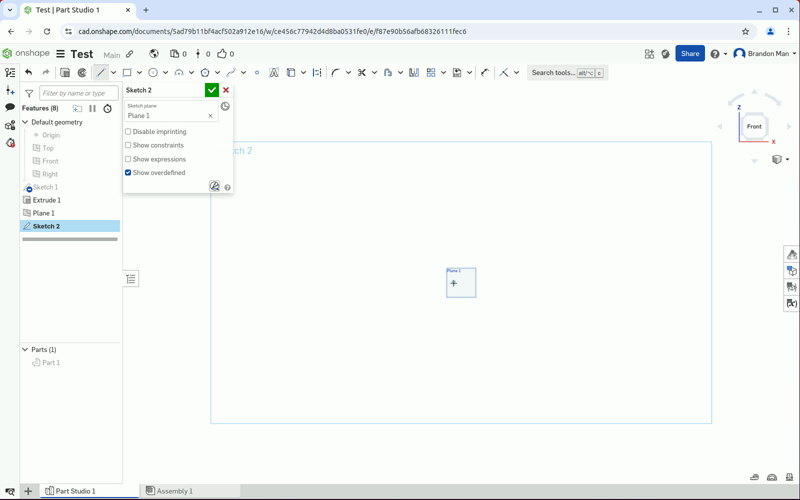
mouse_move(483, 282)
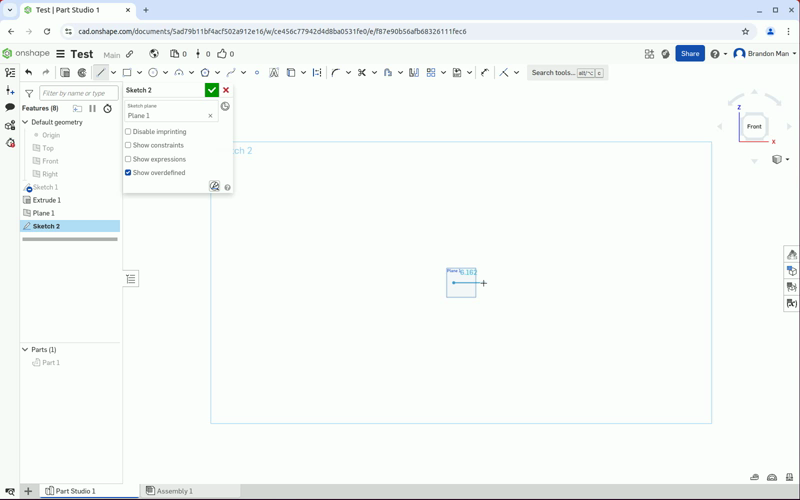
mouse_move(472, 282)
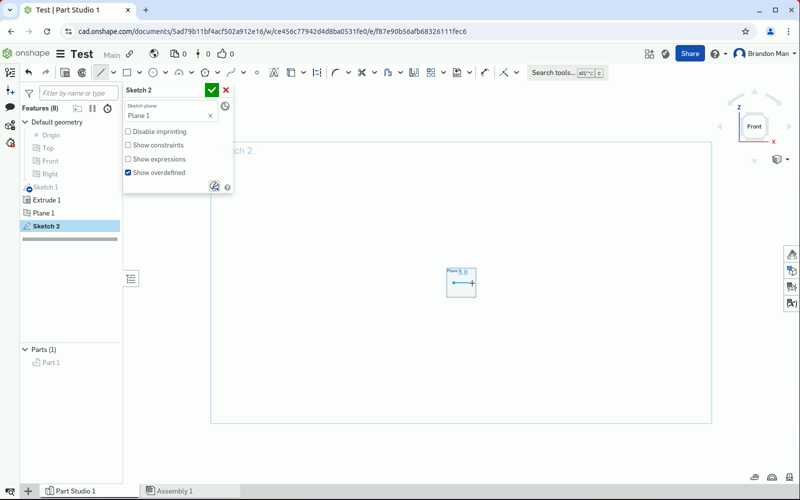
click(472, 282)
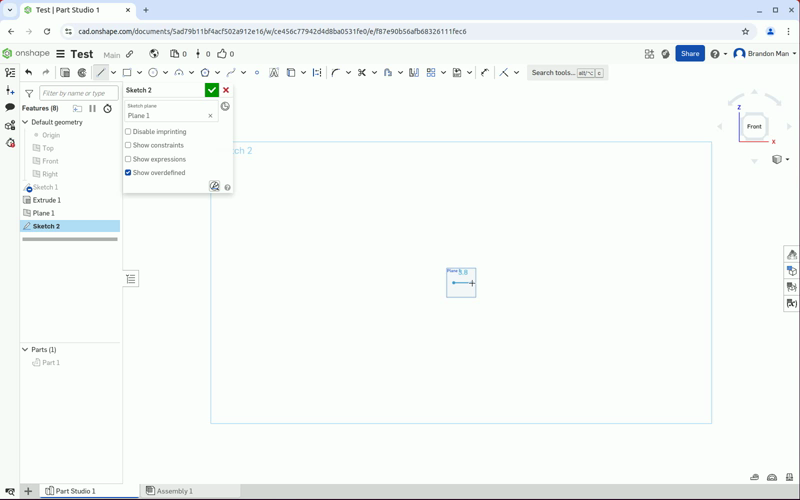
key_up(shift)
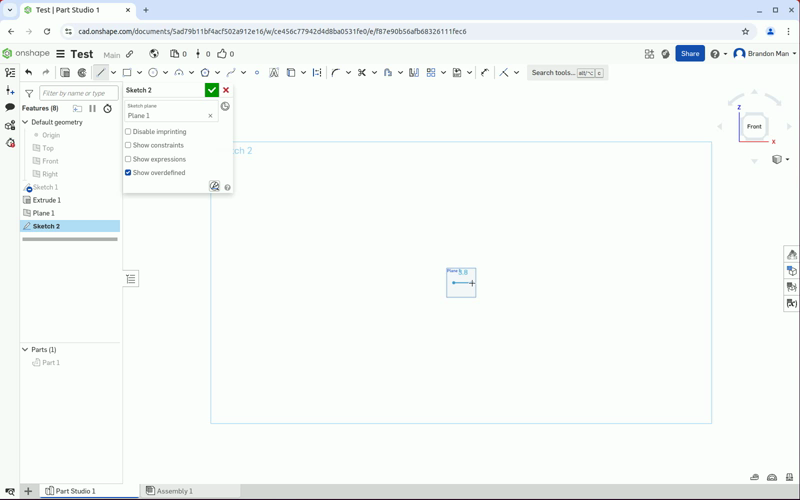
key_down(shift)
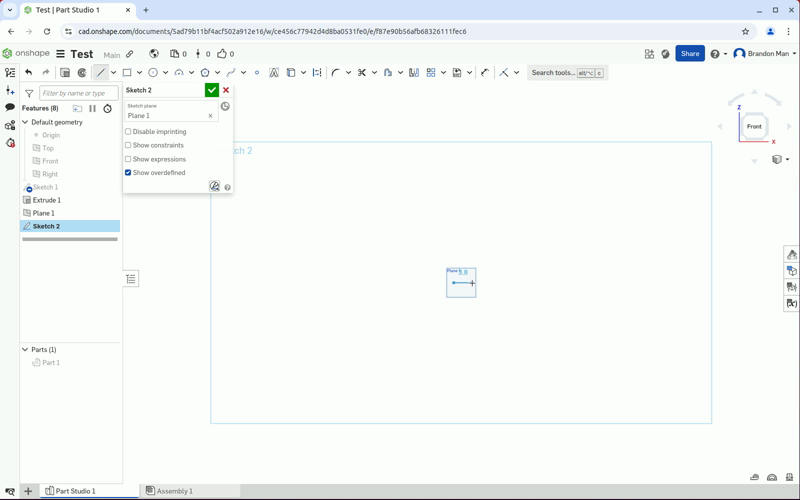
mouse_move(502, 282)
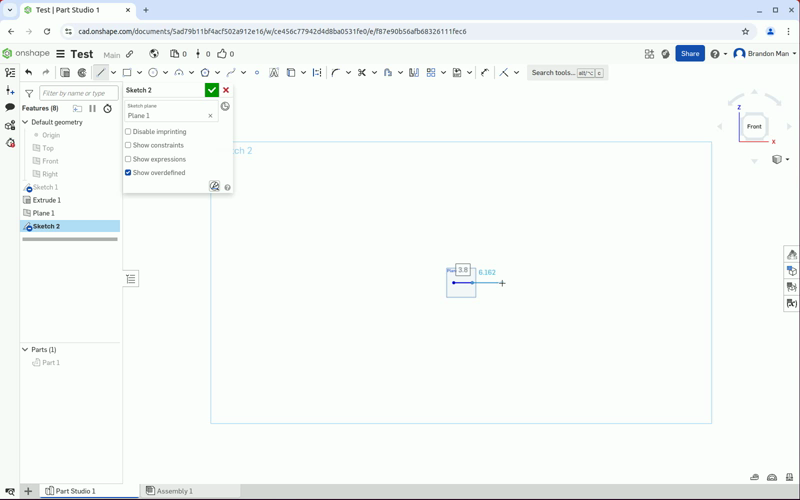
mouse_move(453, 264)
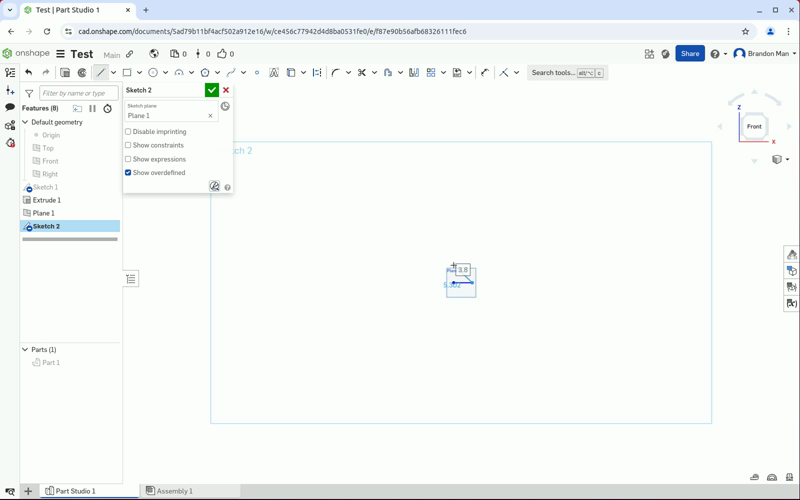
click(453, 264)
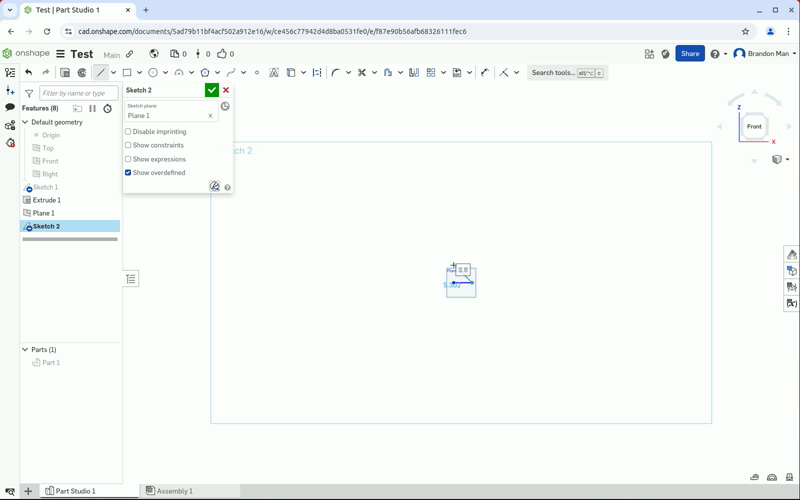
key_up(shift)
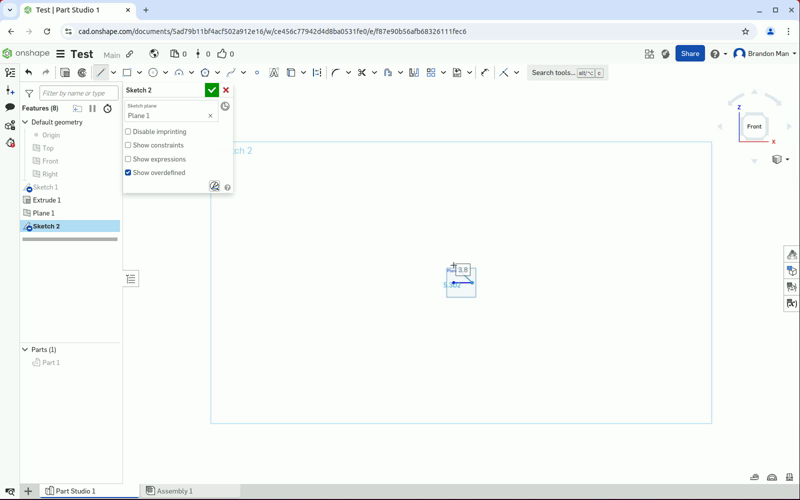
mouse_move(483, 264)
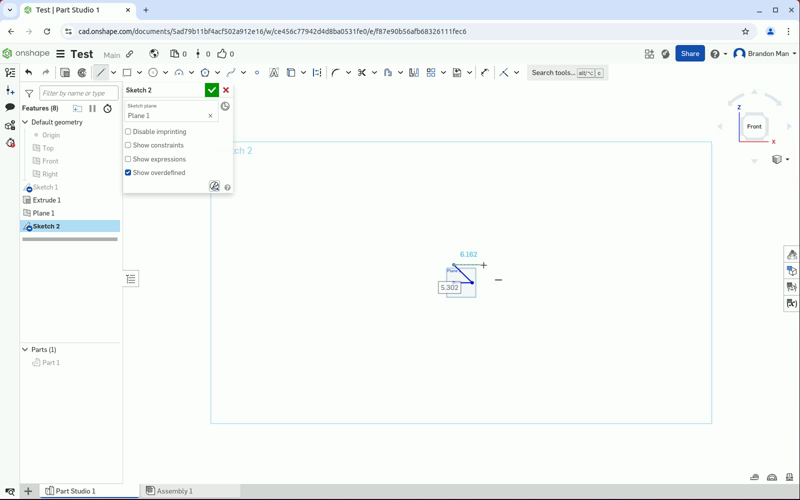
key_down(shift)
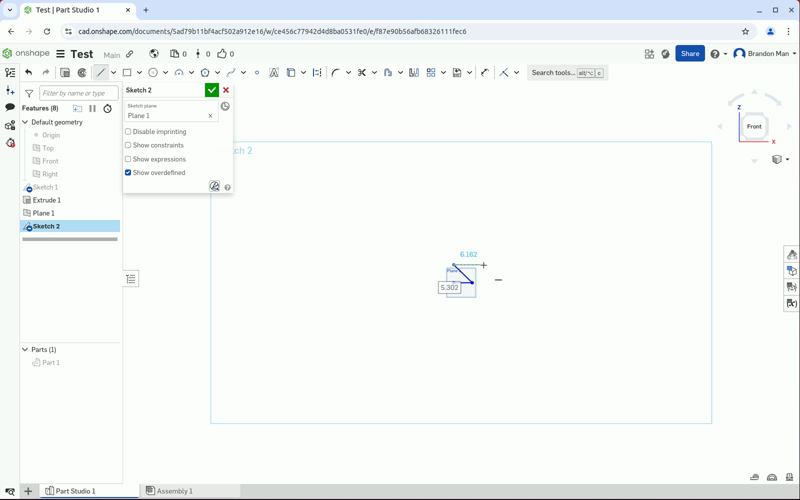
mouse_move(453, 282)
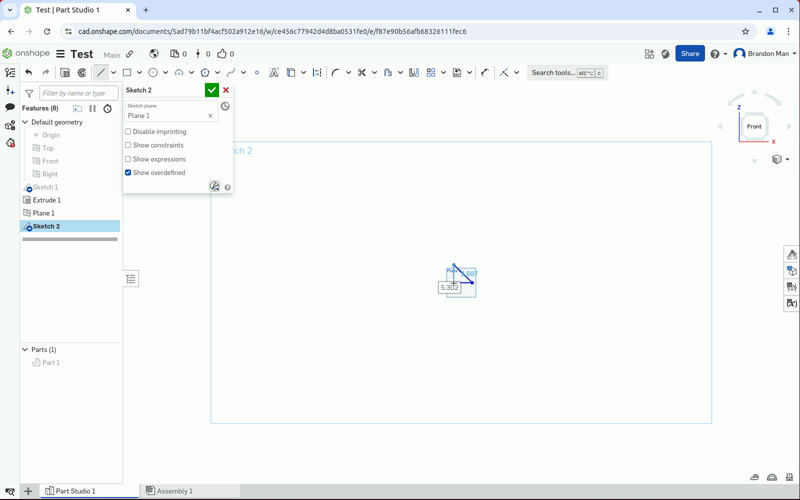
key_up(shift)
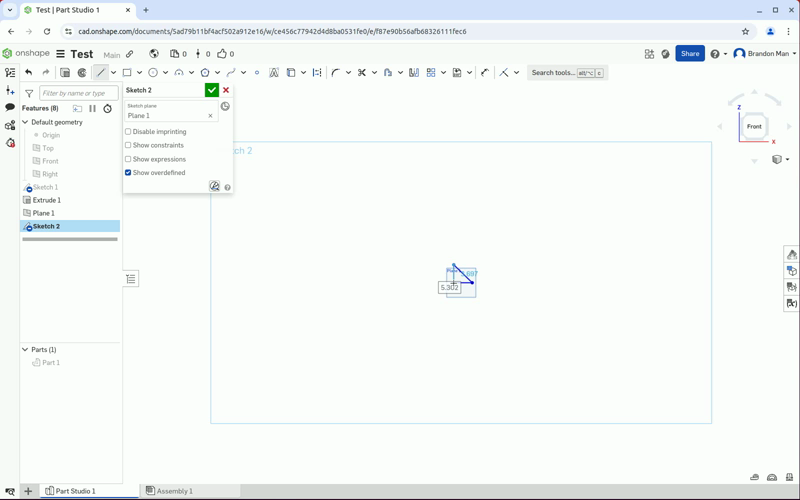
click(453, 282)
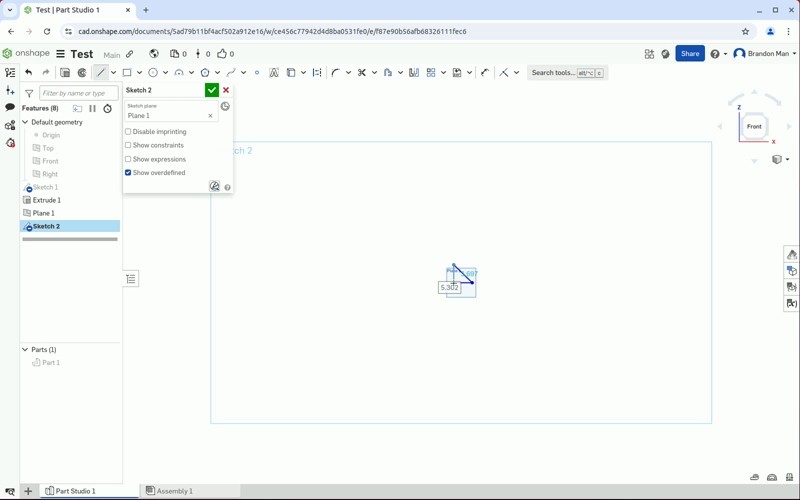
key(esc)
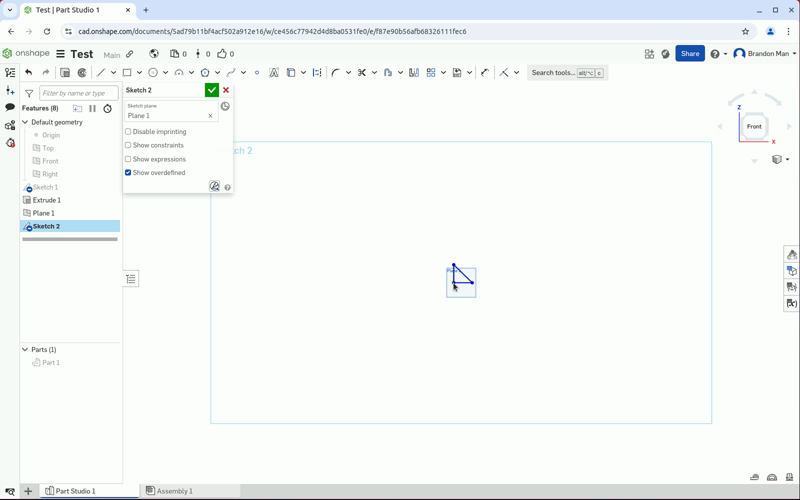
mouse_move(468, 280)
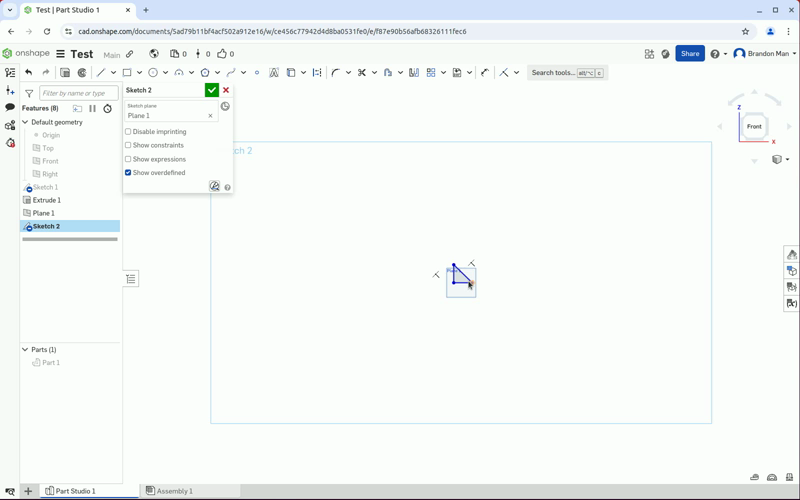
scroll(6)
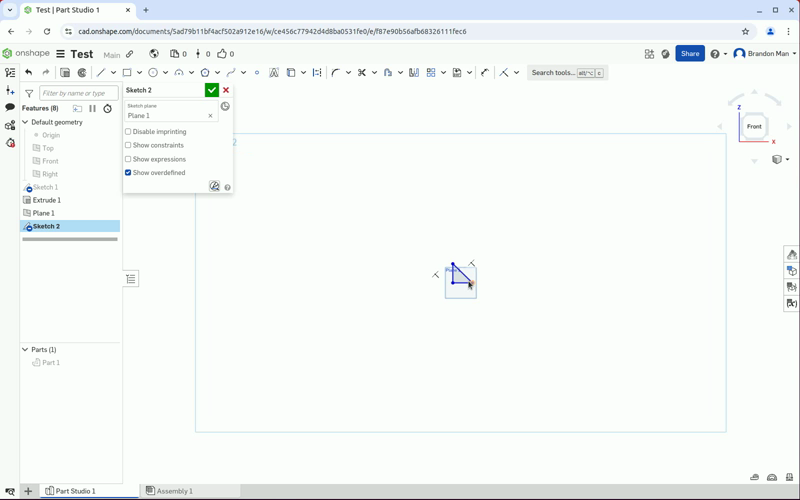
scroll(6)
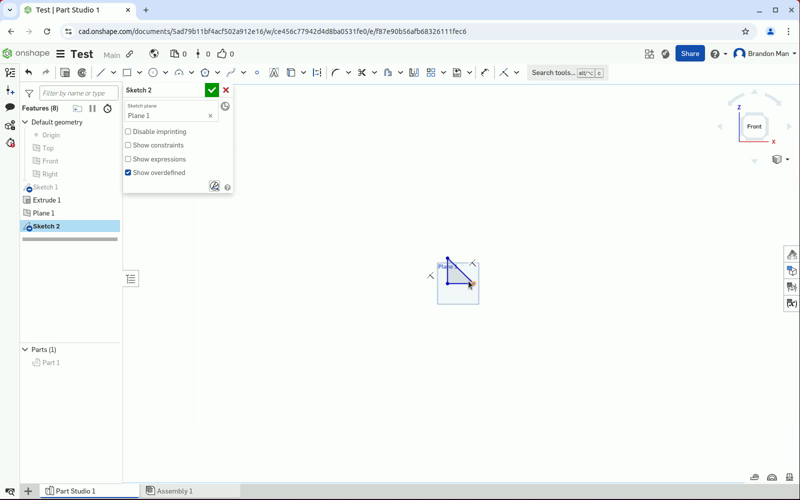
scroll(6)
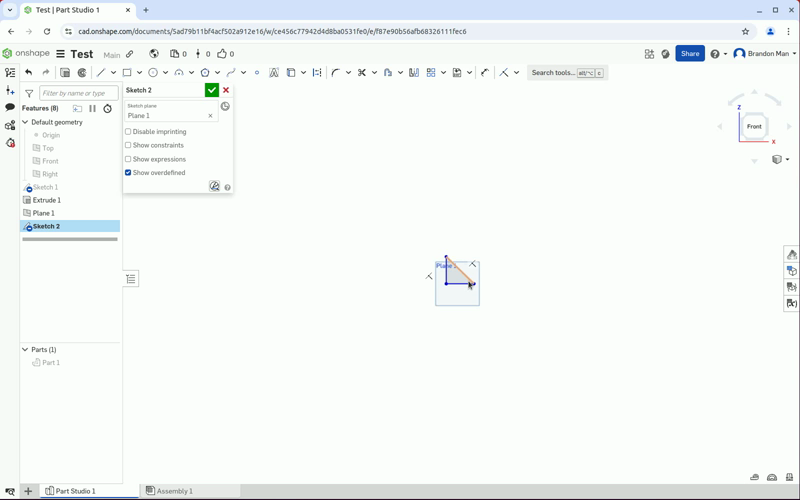
scroll(6)
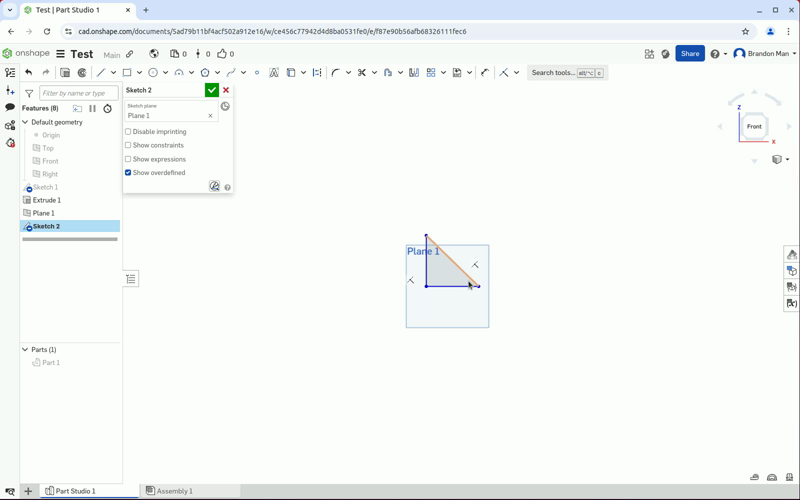
scroll(6)
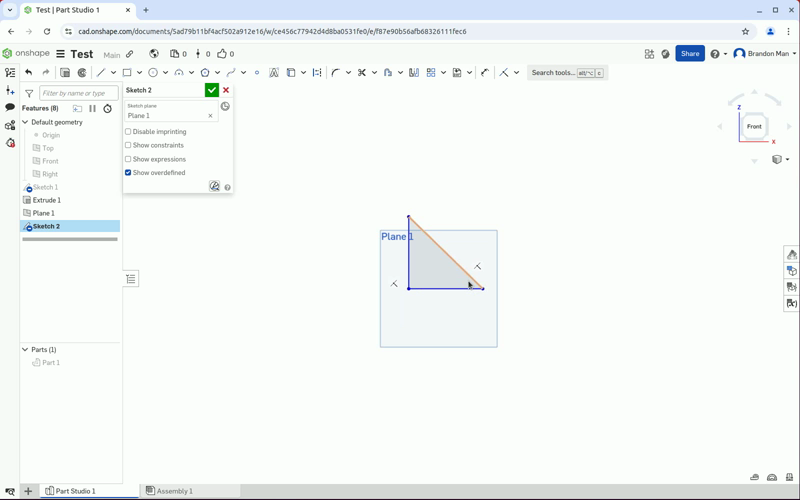
scroll(6)
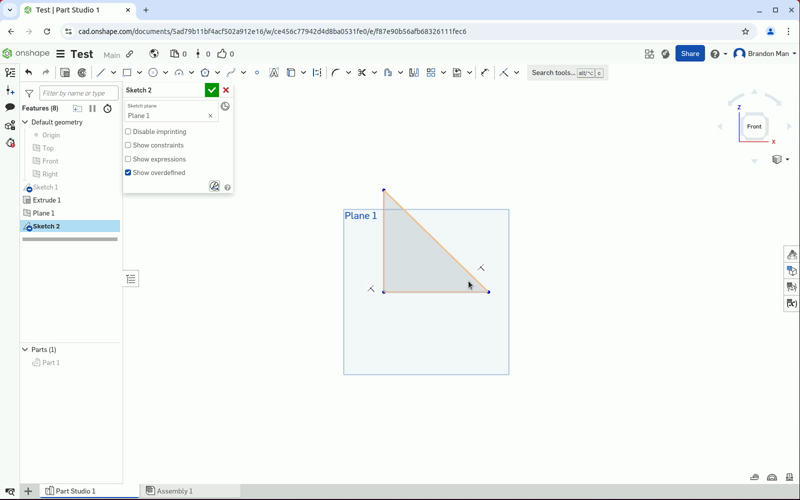
scroll(6)
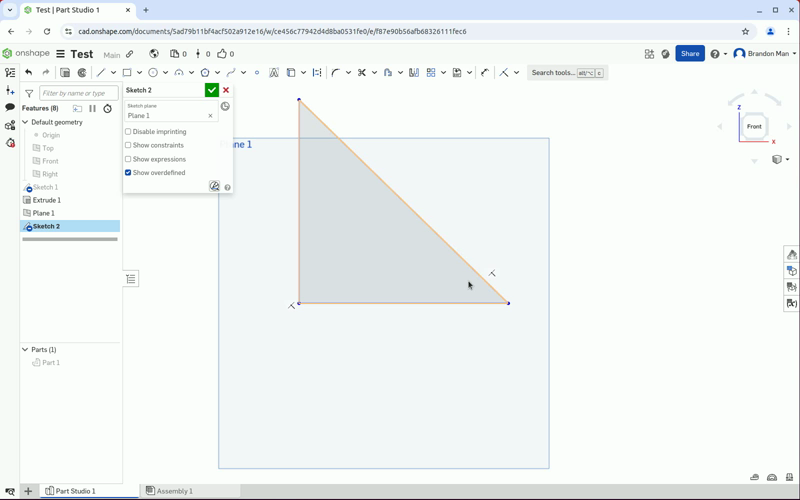
click(468, 280)
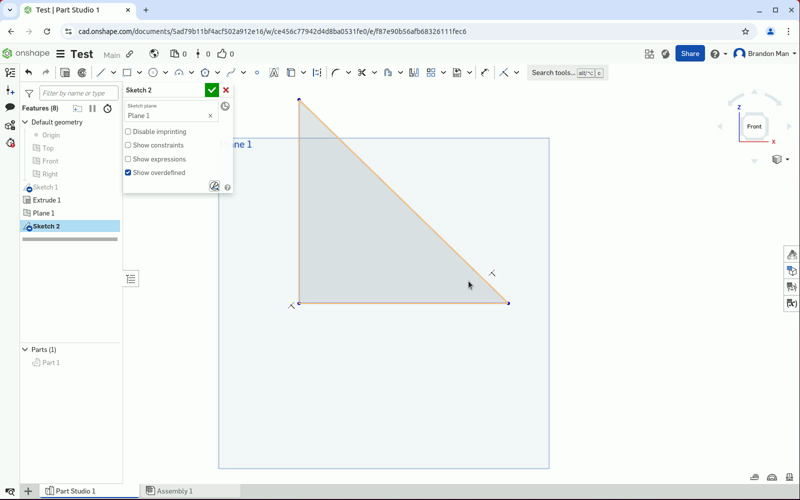
scroll(-6)
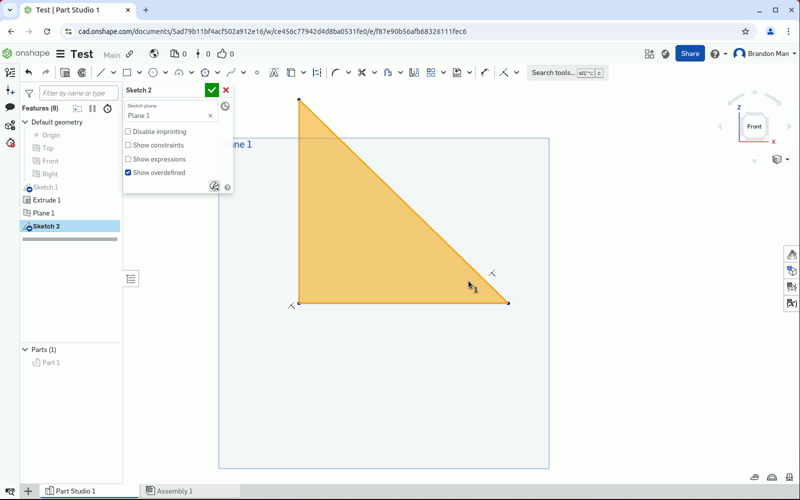
scroll(-6)
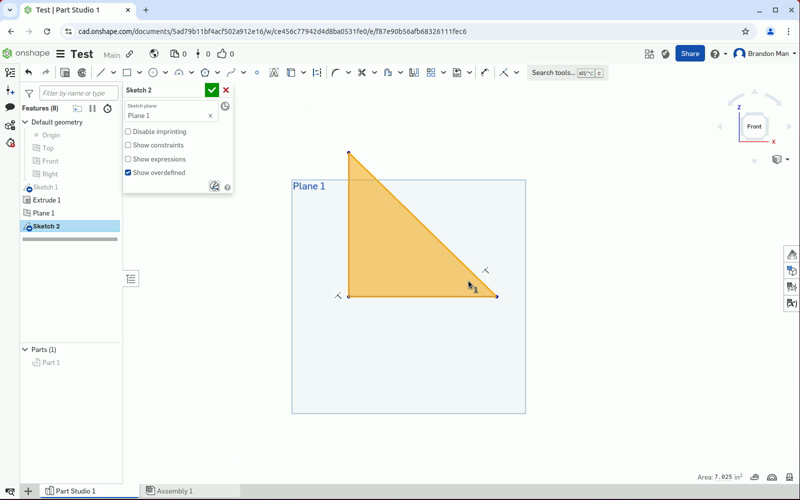
scroll(-6)
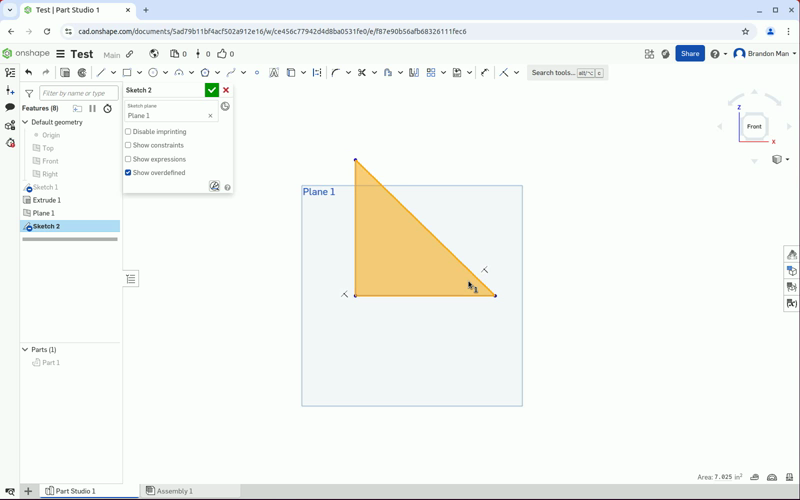
scroll(-6)
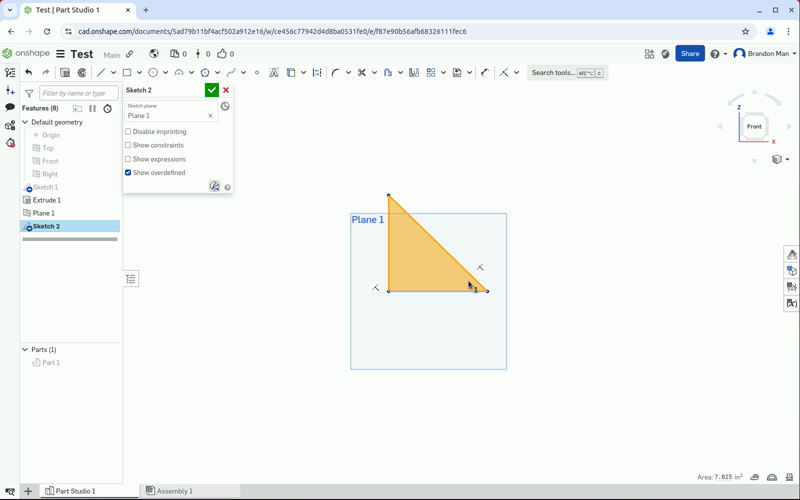
scroll(-6)
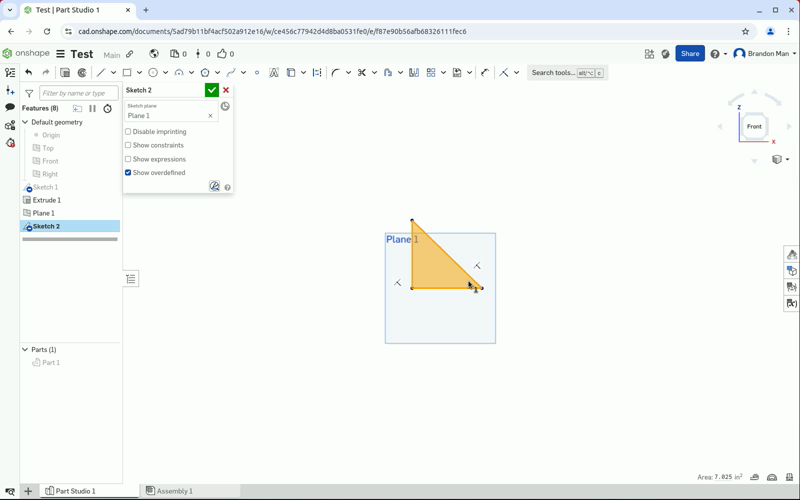
scroll(-6)
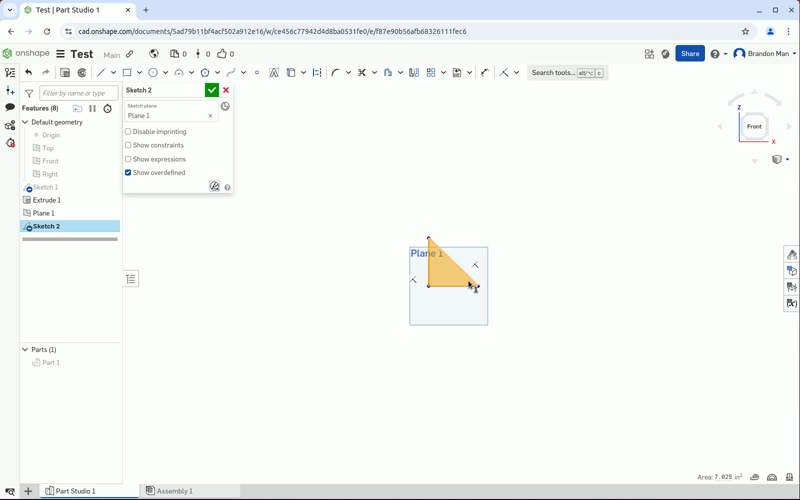
scroll(-6)
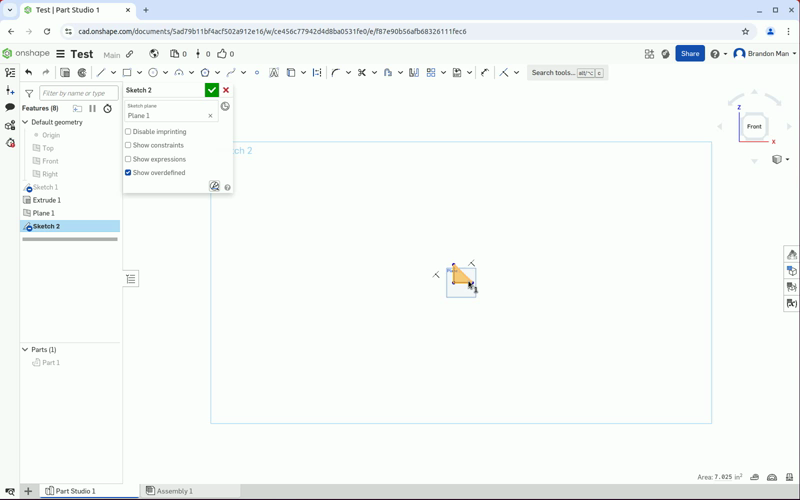
mouse_move(73, 352)
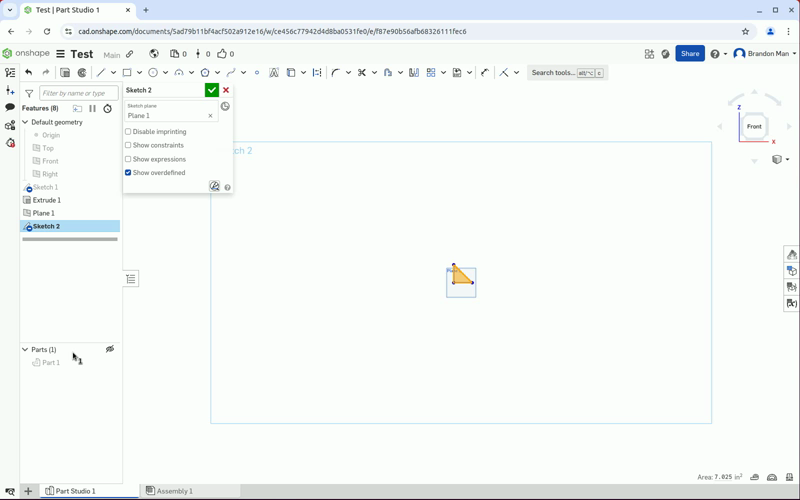
key(shift+y)
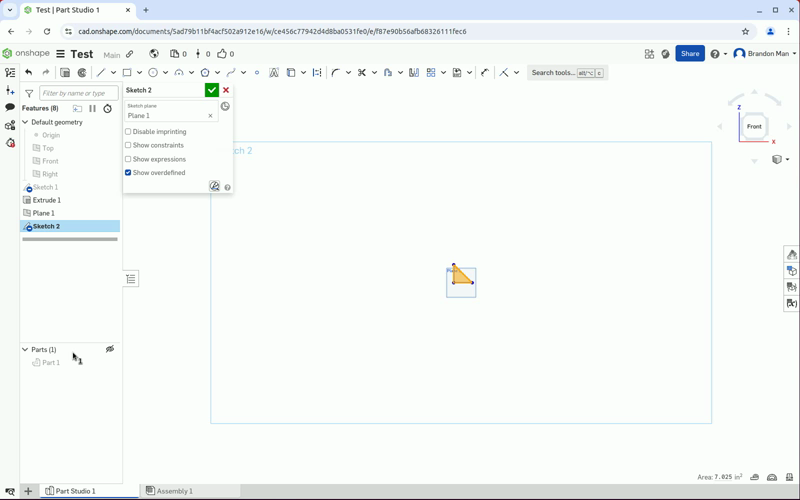
key(shift+e)
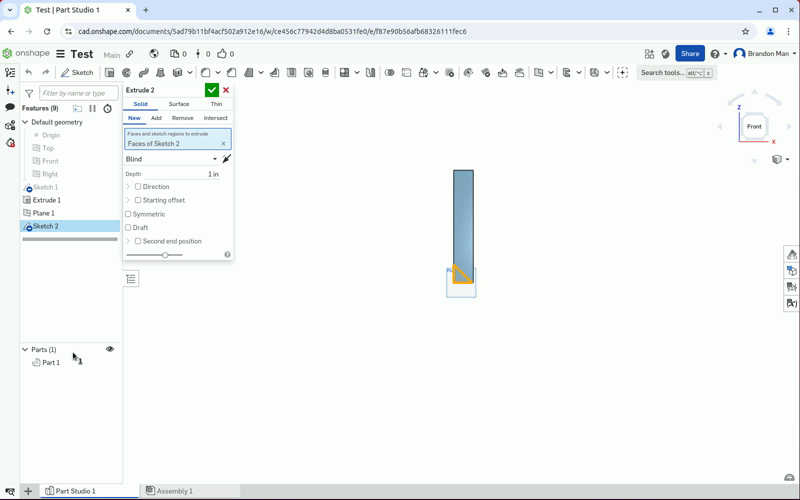
mouse_move(143, 106)
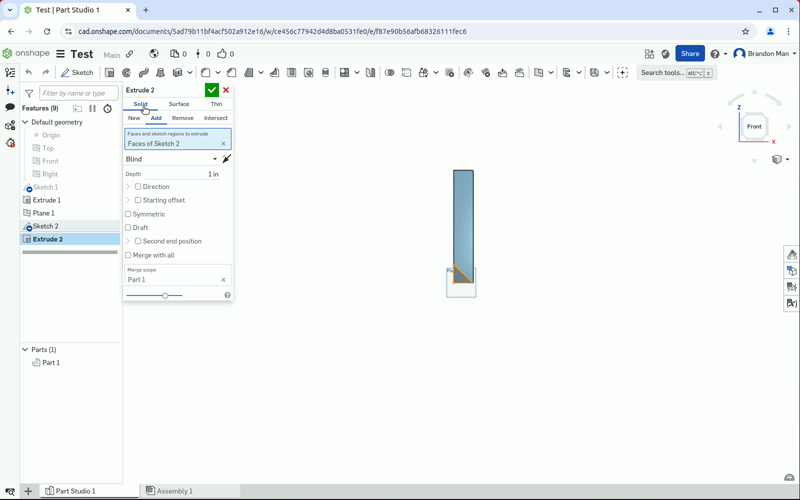
click(143, 106)
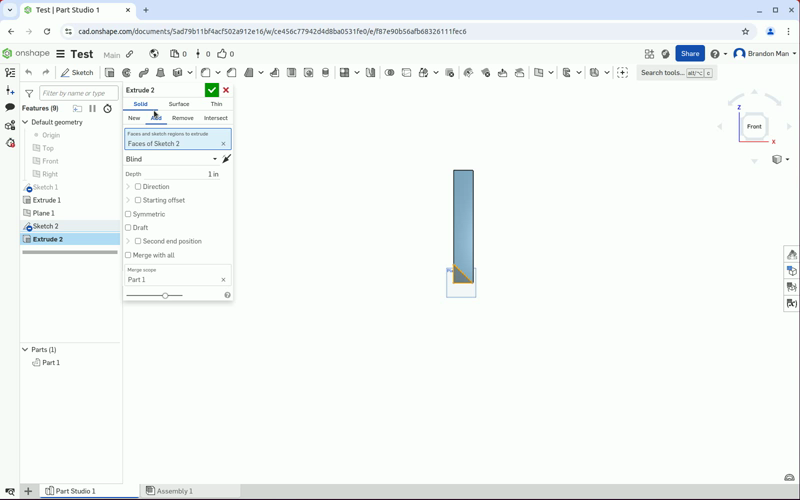
mouse_move(186, 120)
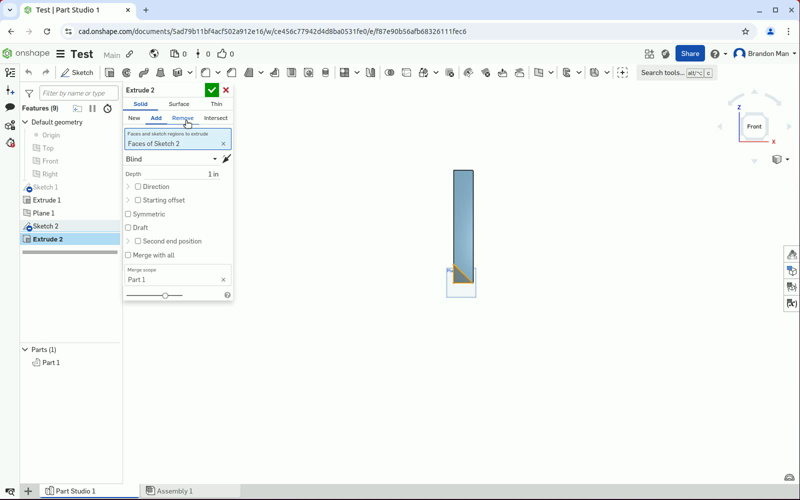
click(186, 120)
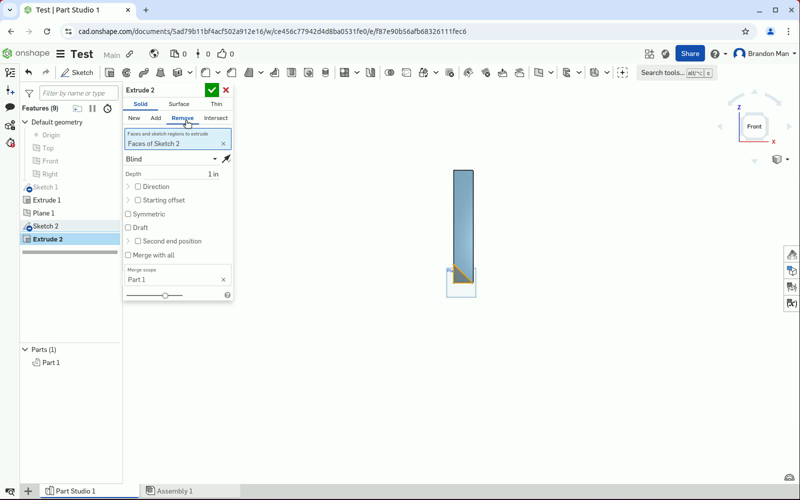
key(tab, 4)
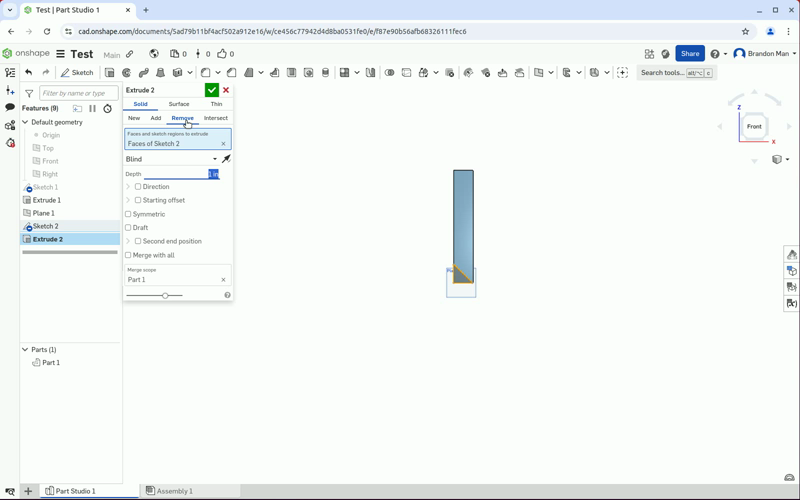
text(2.407)
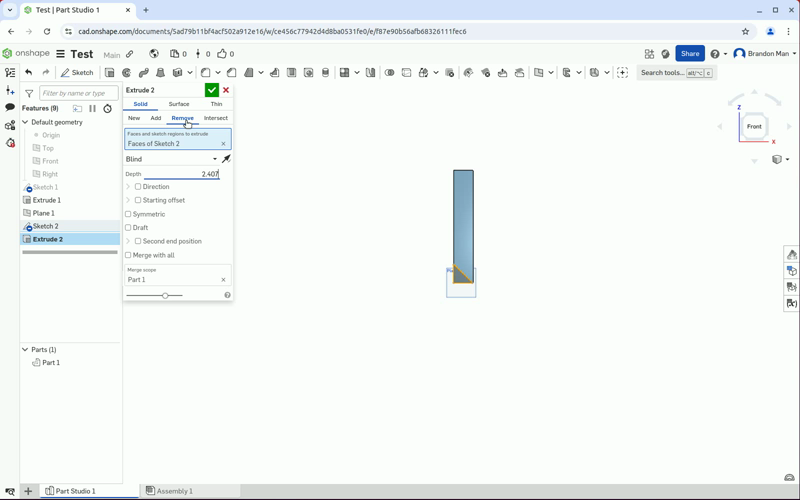
key(tab, 6)
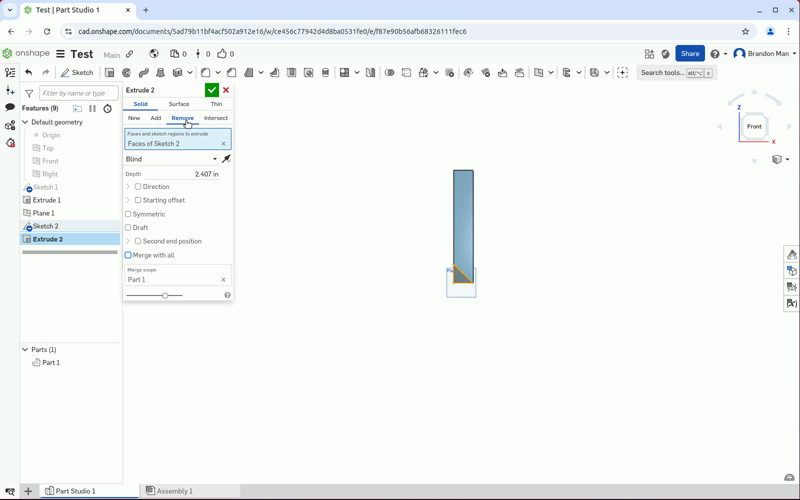
key(space)
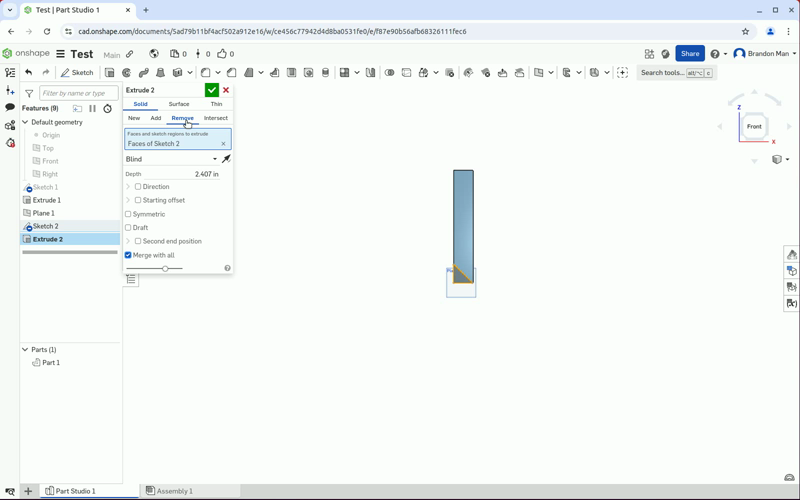
key(enter)
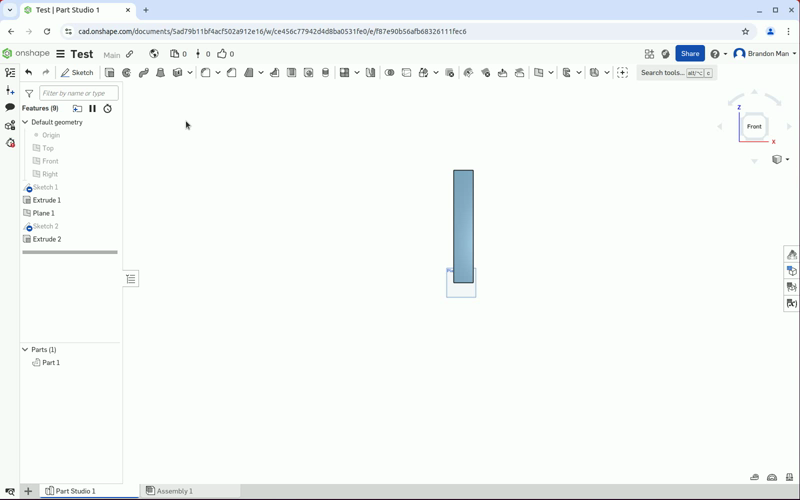
key(shift+h)
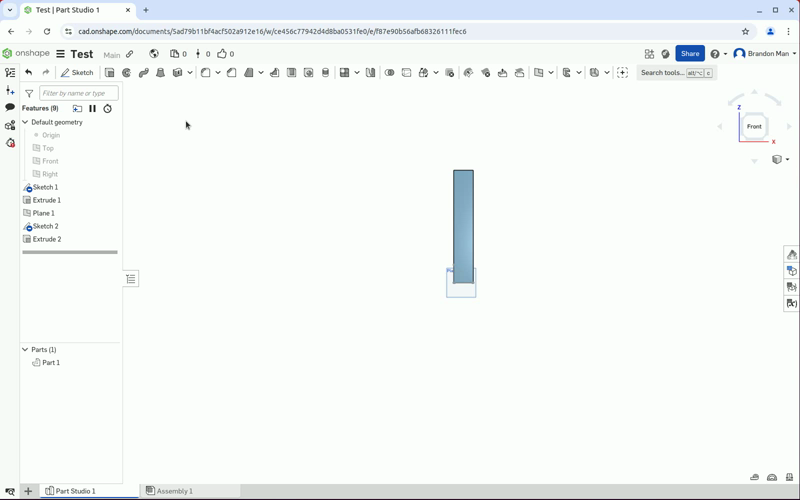
key(shift+h)
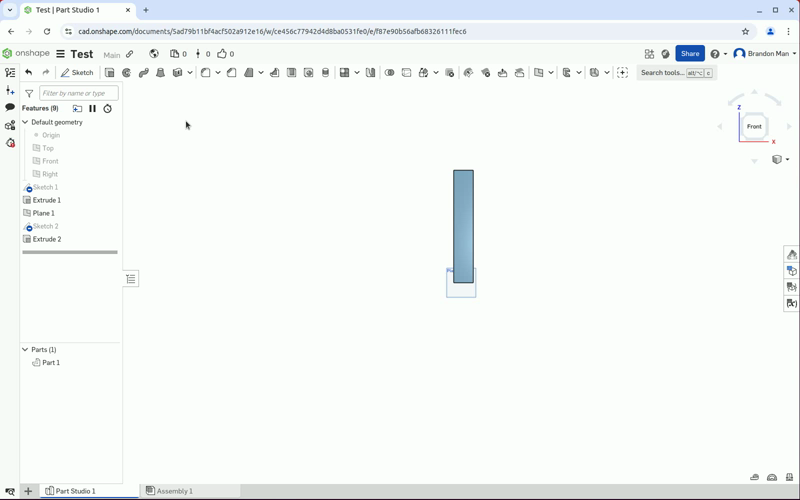
mouse_move(73, 189)
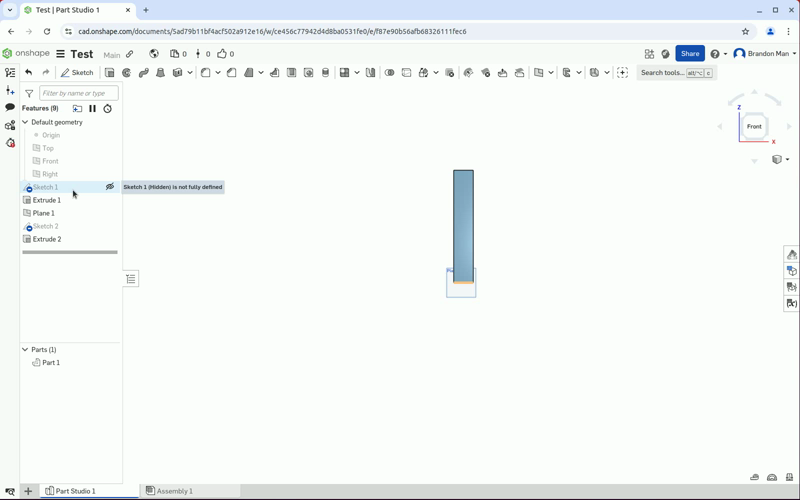
click(73, 189)
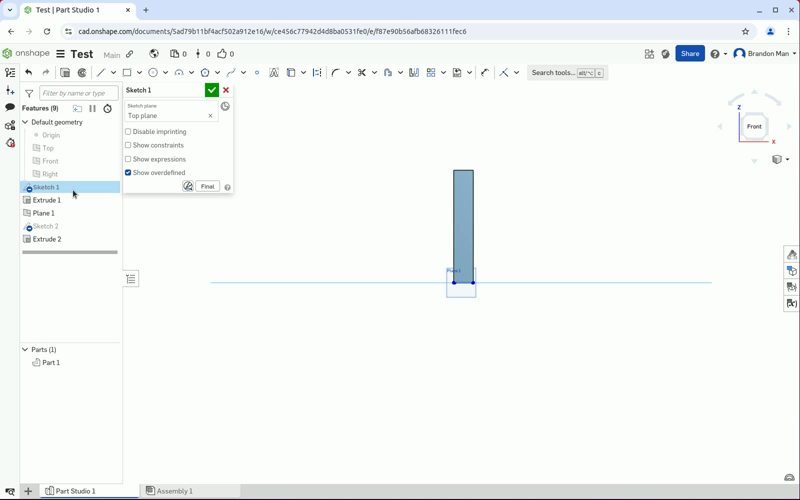
mouse_move(229, 92)
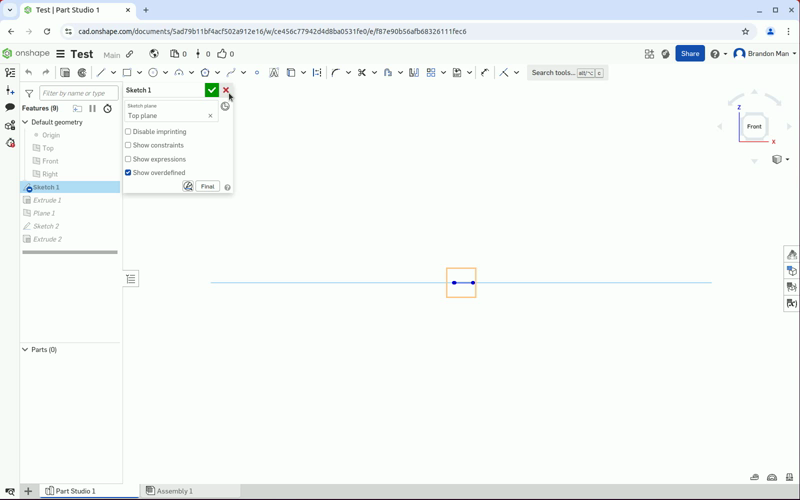
click(229, 92)
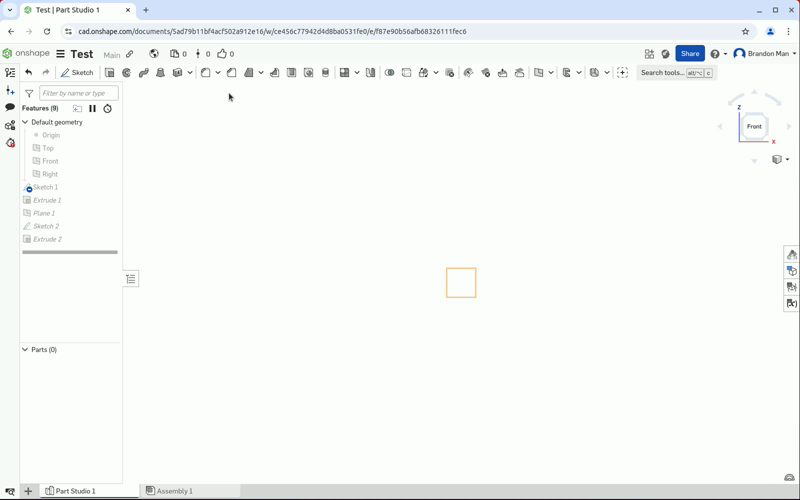
key(shift+s)
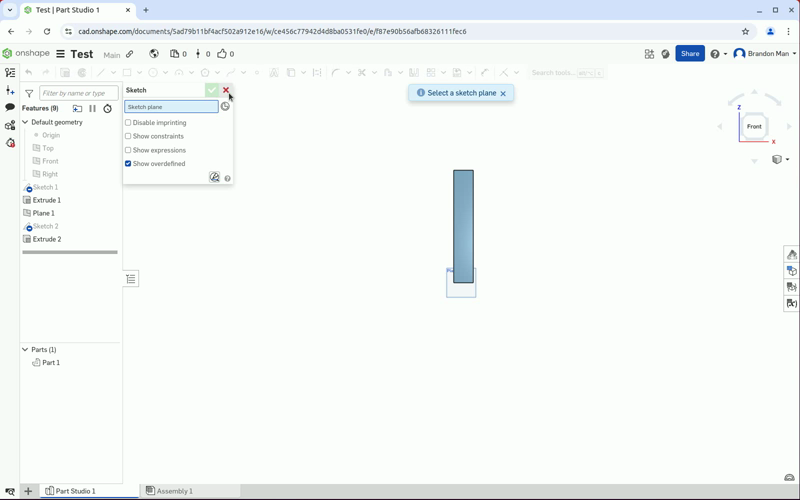
mouse_move(73, 215)
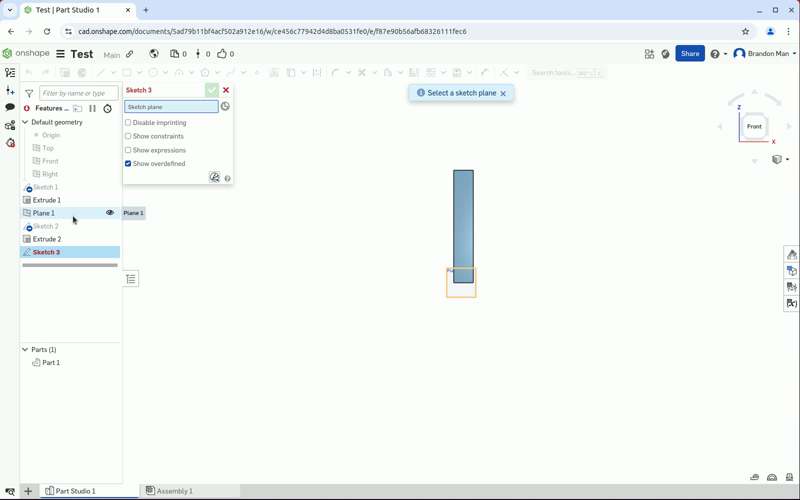
click(73, 215)
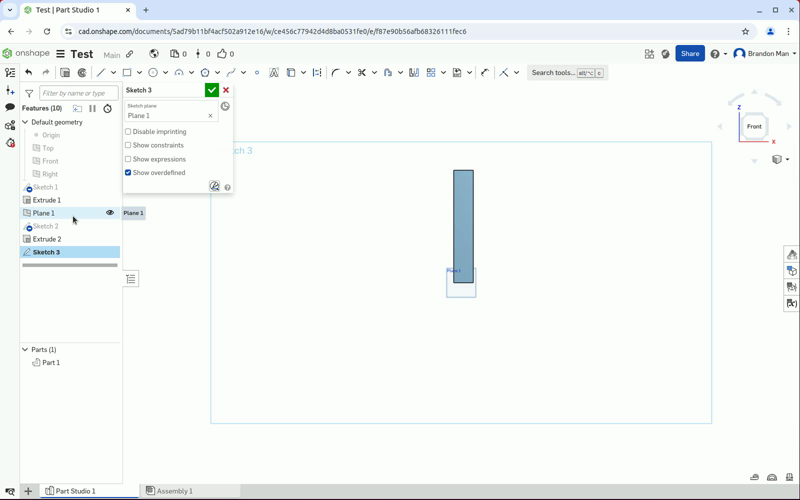
mouse_move(73, 352)
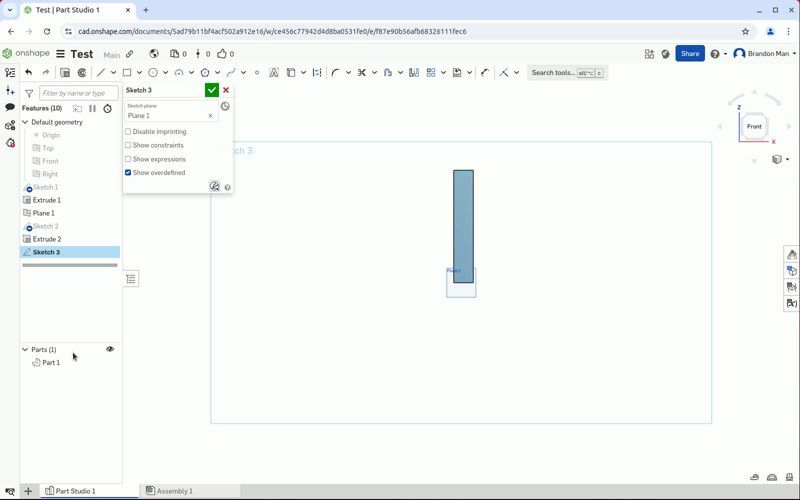
key(y)
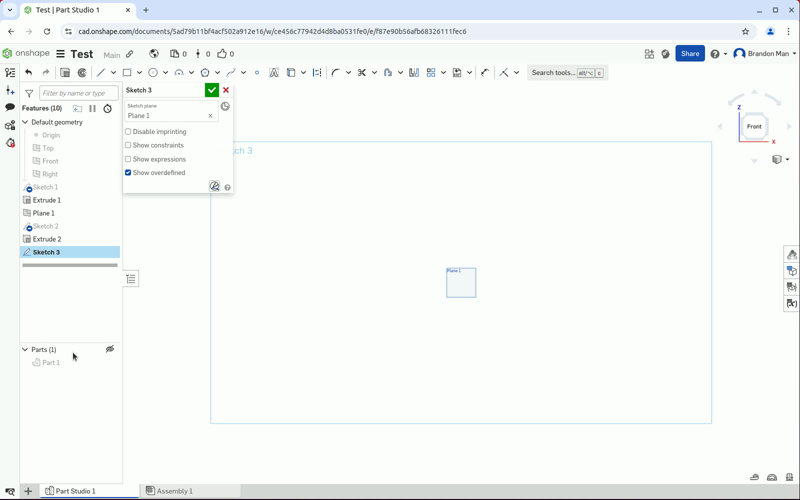
key(l)
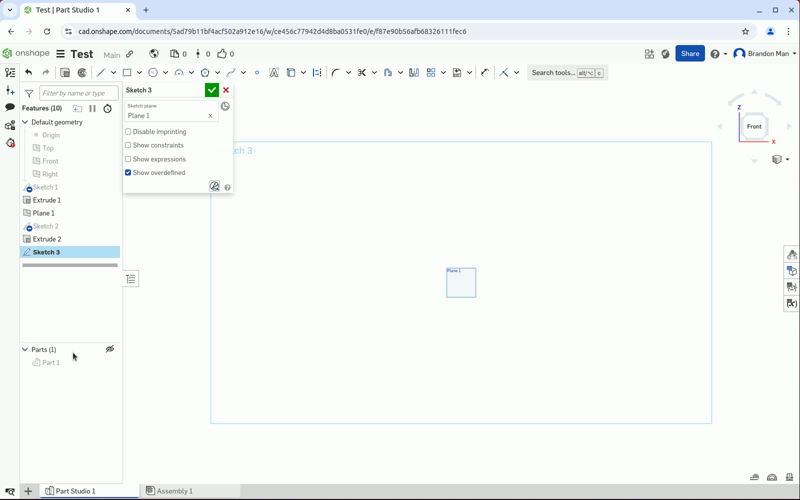
key_down(shift)
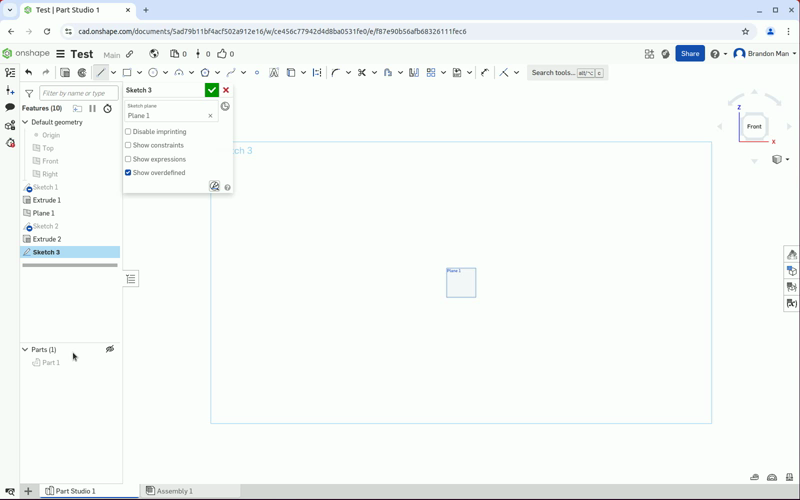
mouse_move(453, 187)
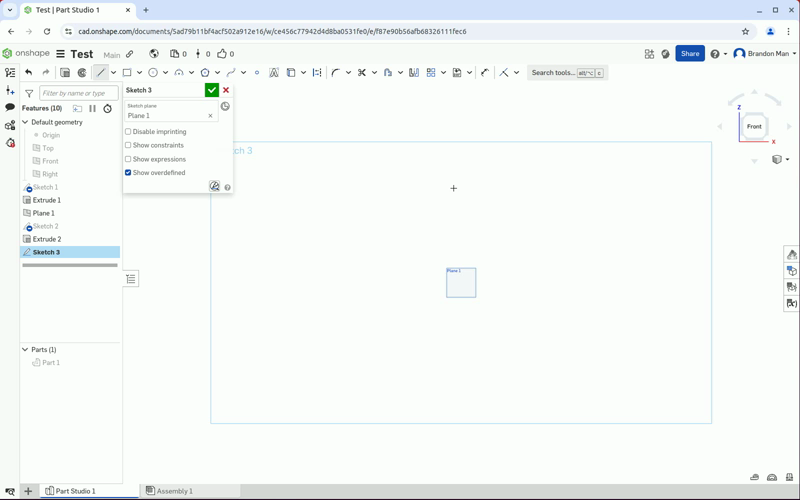
click(453, 187)
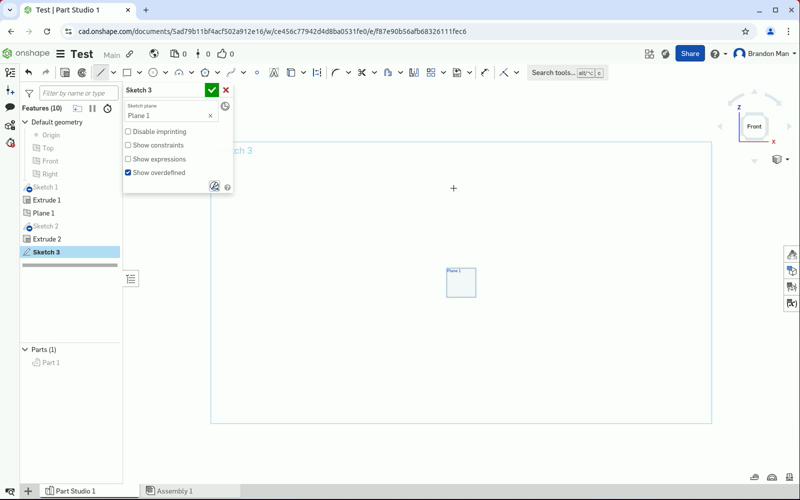
key_up(shift)
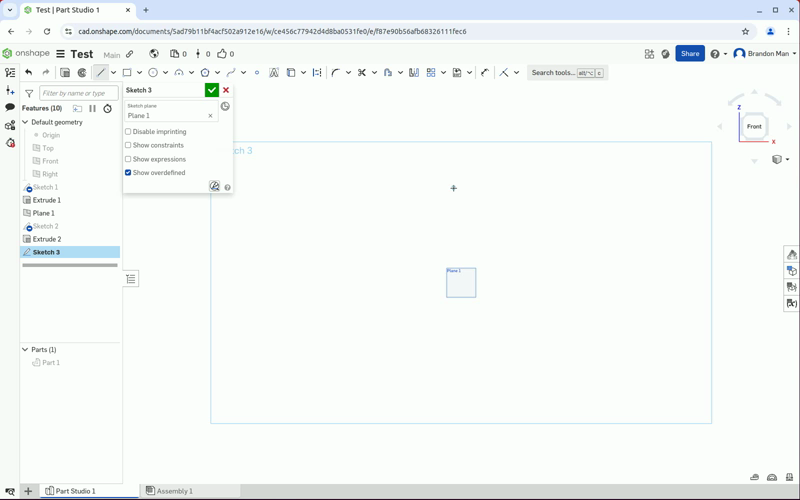
key_down(shift)
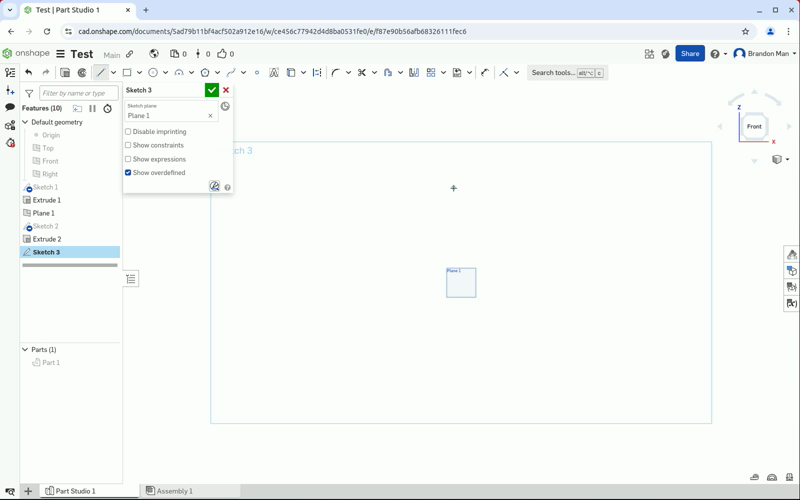
mouse_move(483, 187)
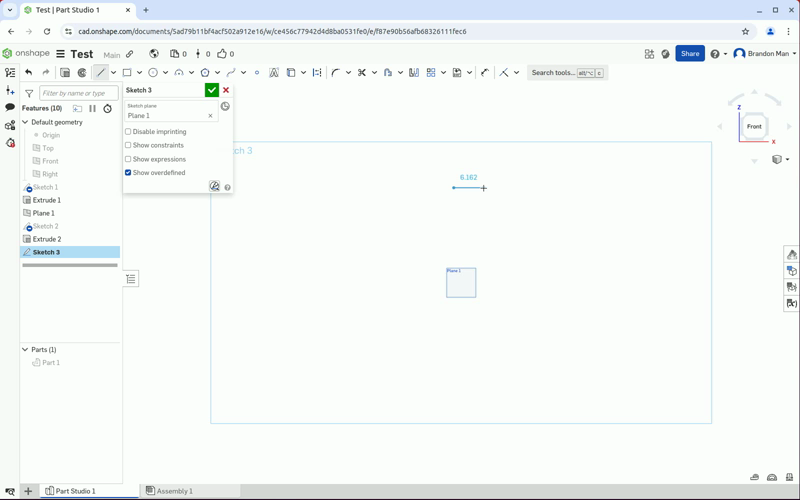
mouse_move(472, 169)
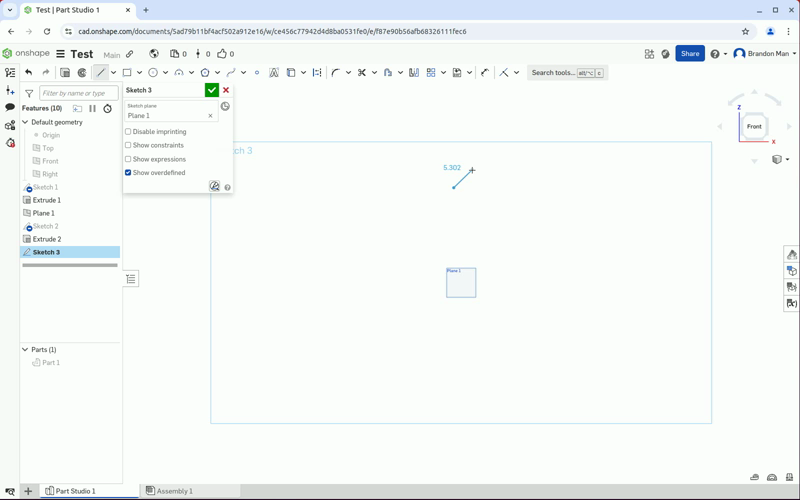
click(472, 169)
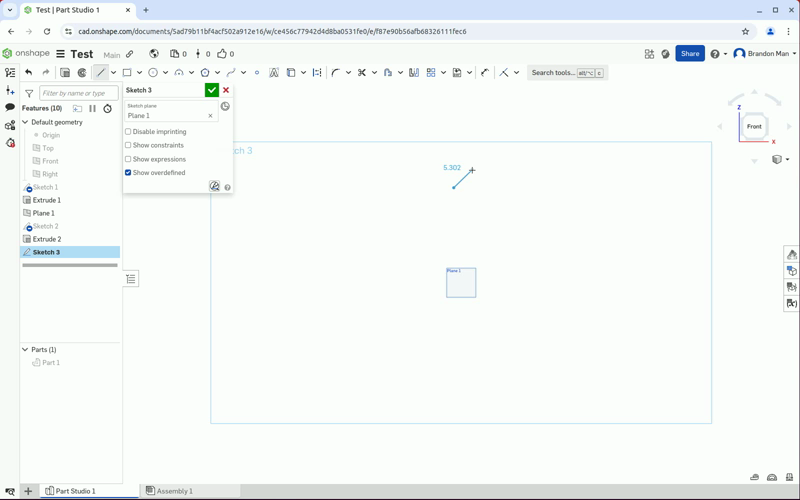
key_up(shift)
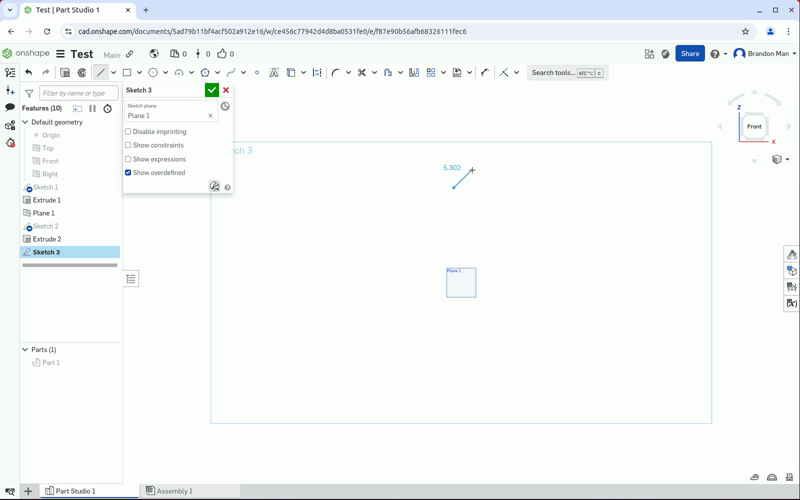
key_down(shift)
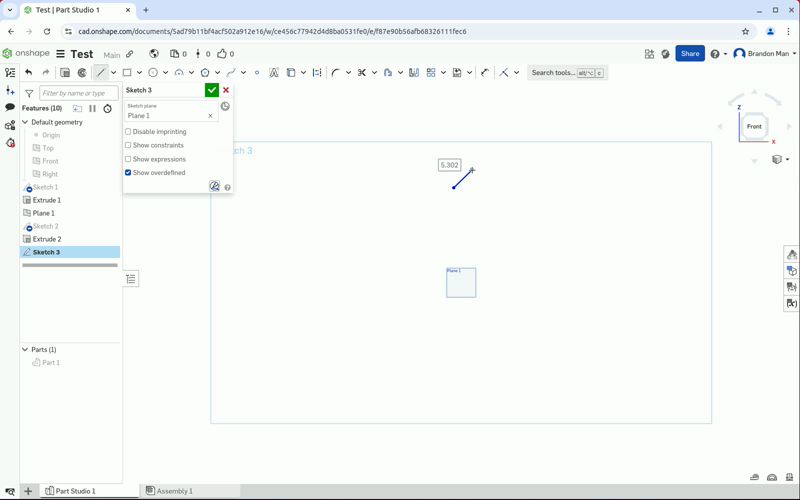
mouse_move(502, 169)
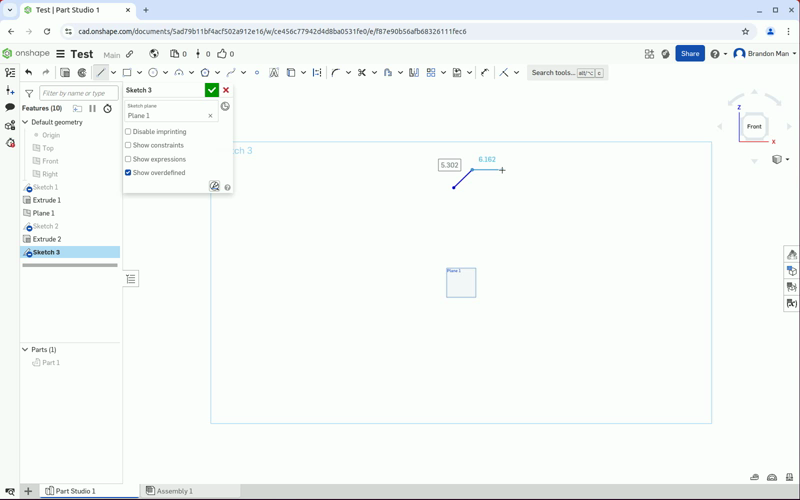
mouse_move(453, 169)
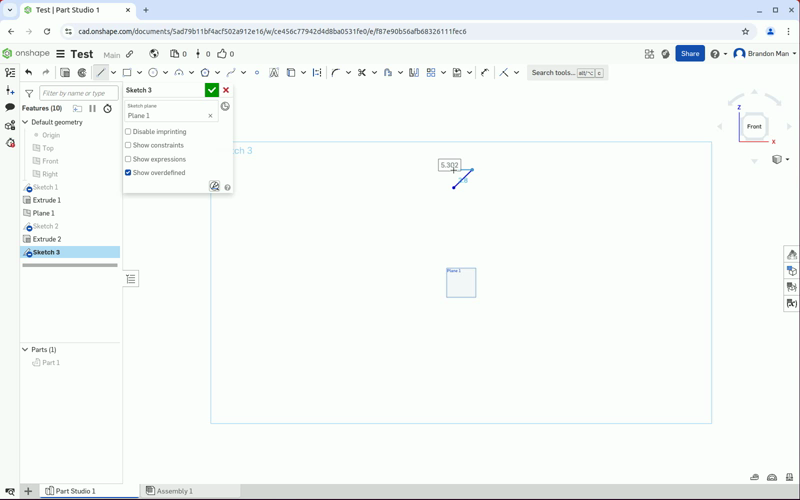
click(453, 169)
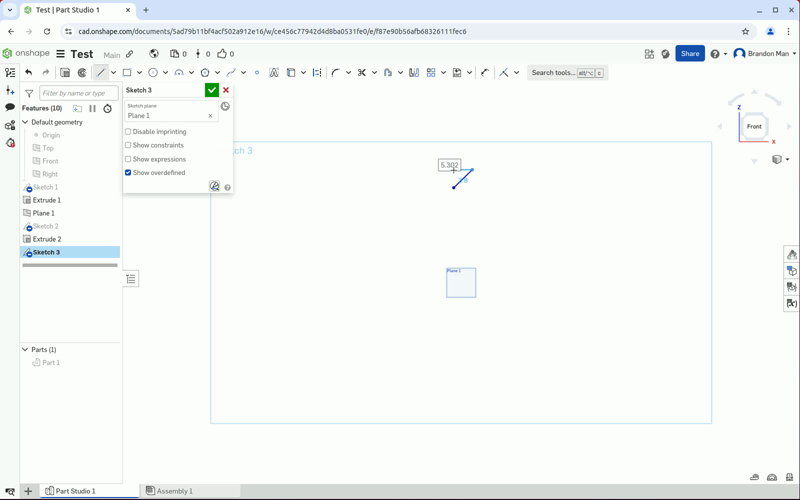
key_up(shift)
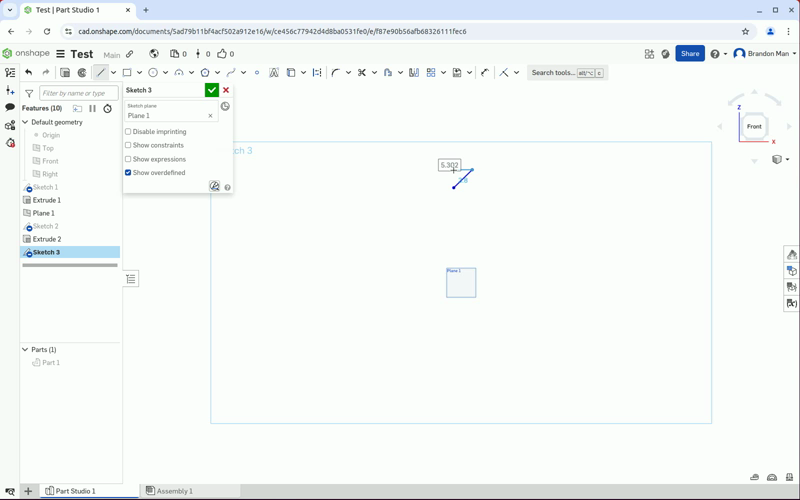
mouse_move(483, 169)
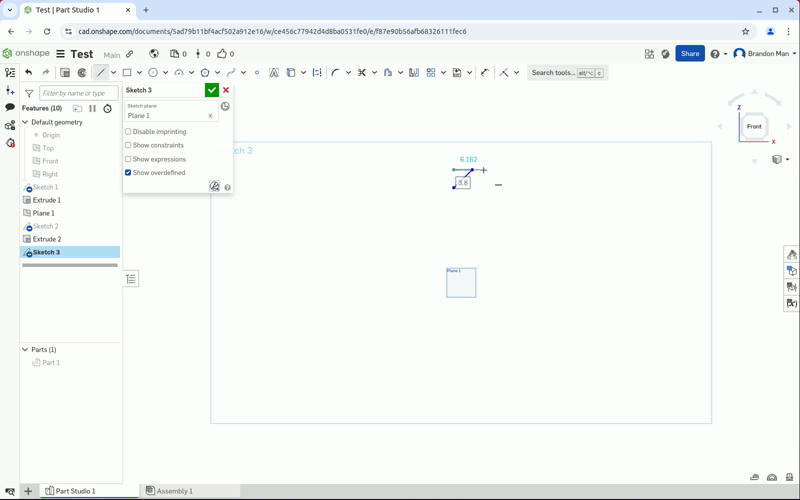
key_down(shift)
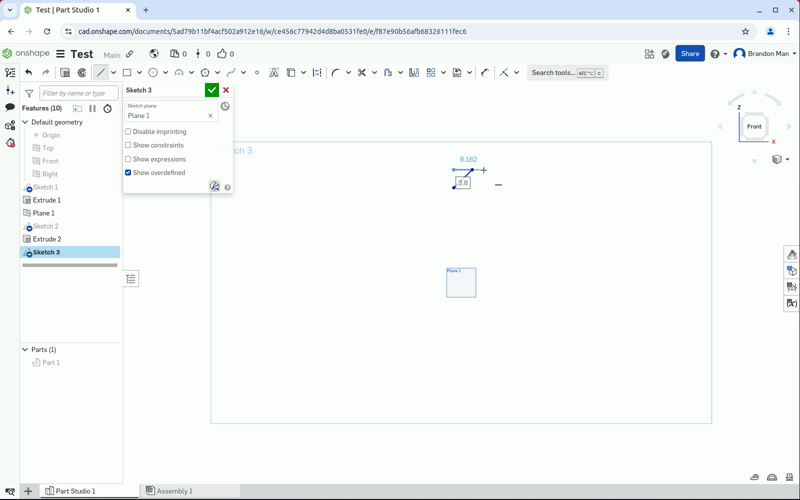
mouse_move(453, 187)
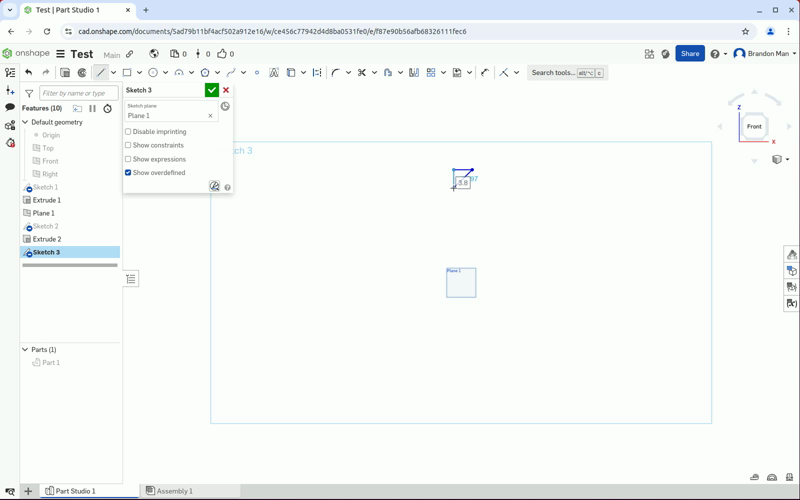
key_up(shift)
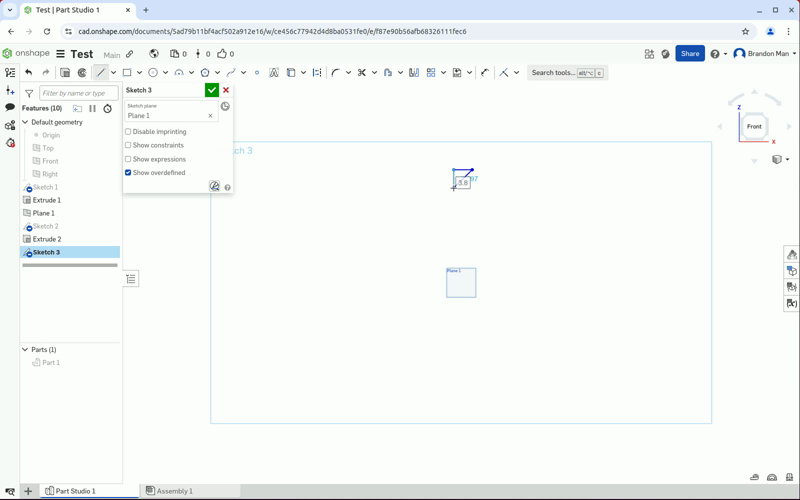
click(453, 187)
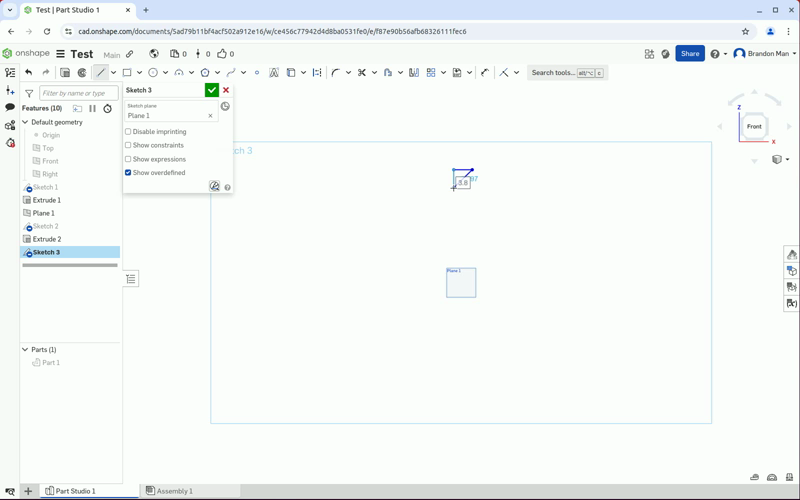
key(esc)
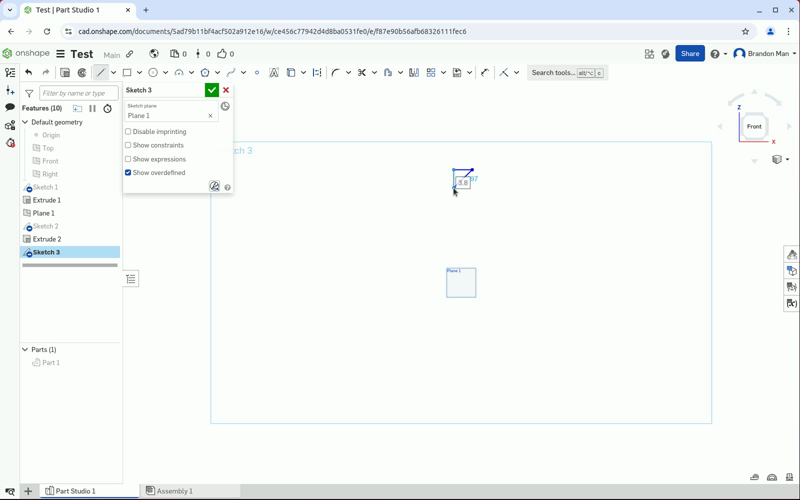
mouse_move(459, 175)
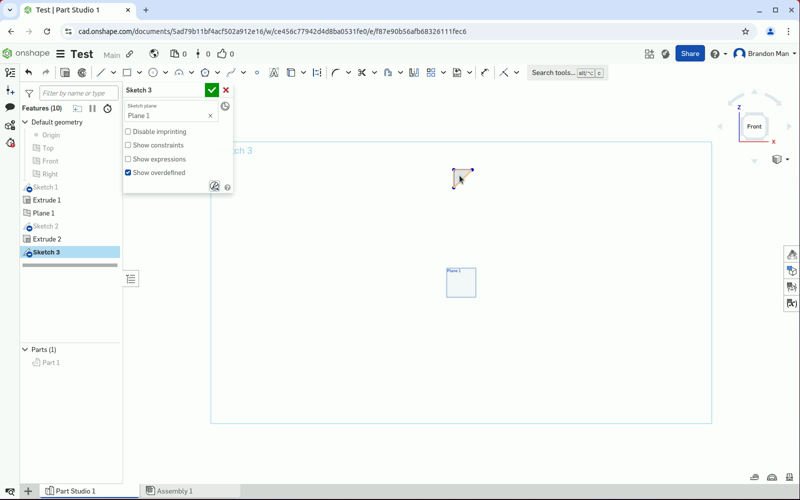
scroll(6)
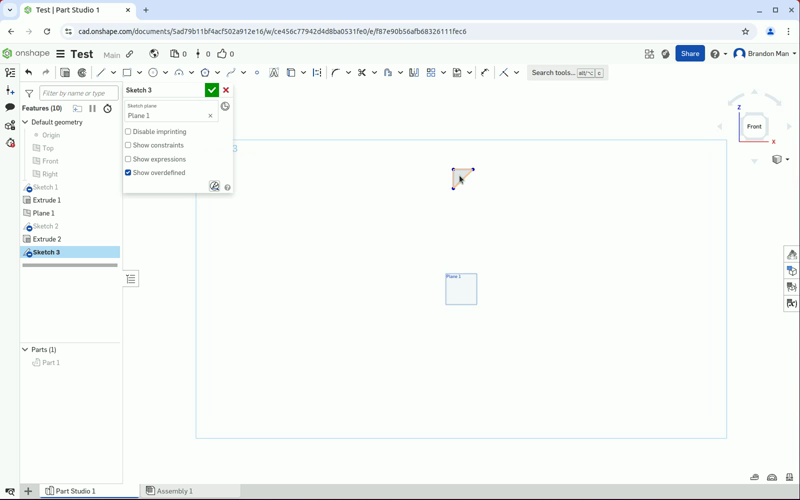
scroll(6)
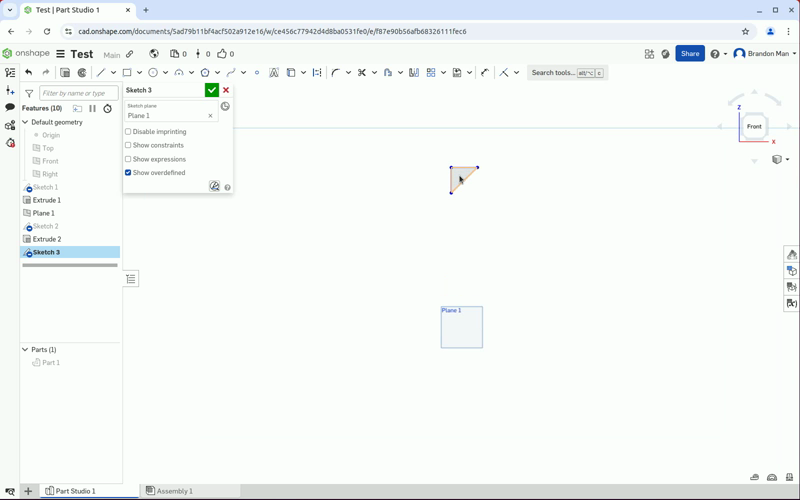
scroll(6)
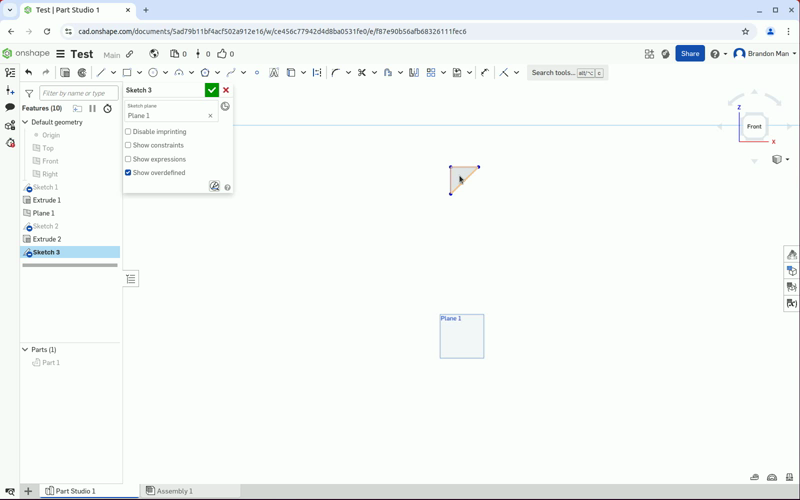
scroll(6)
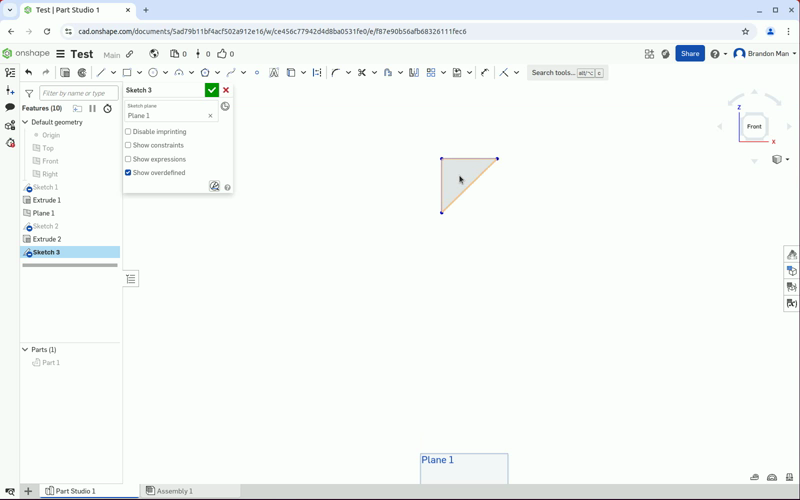
scroll(6)
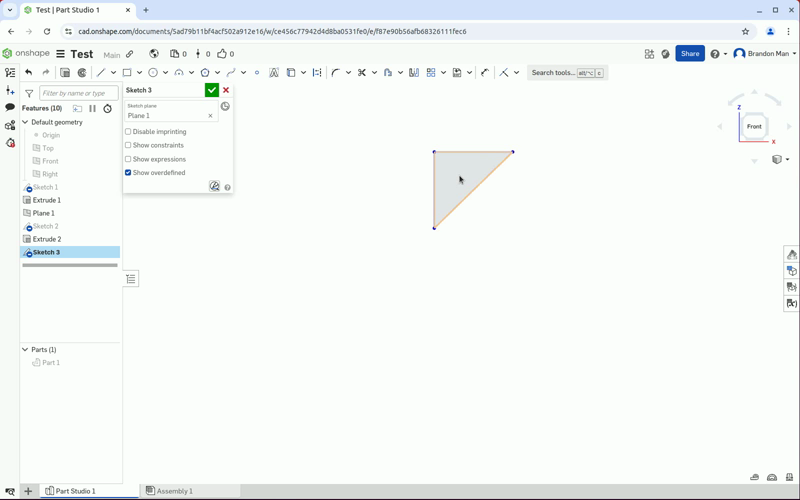
scroll(6)
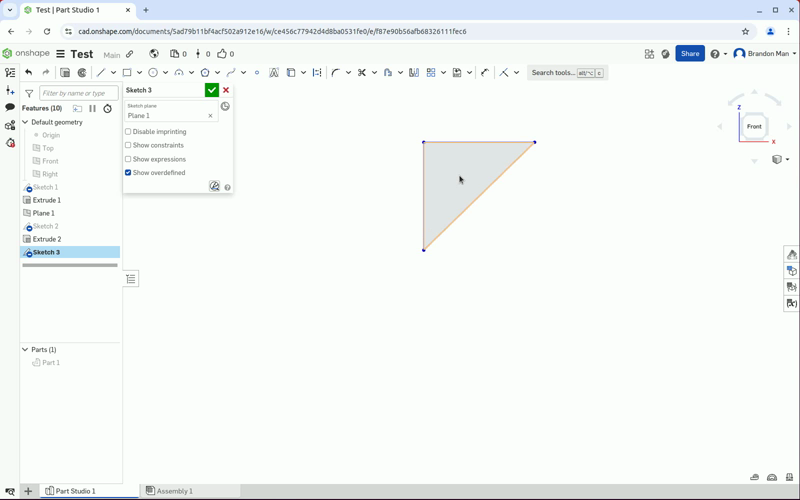
scroll(6)
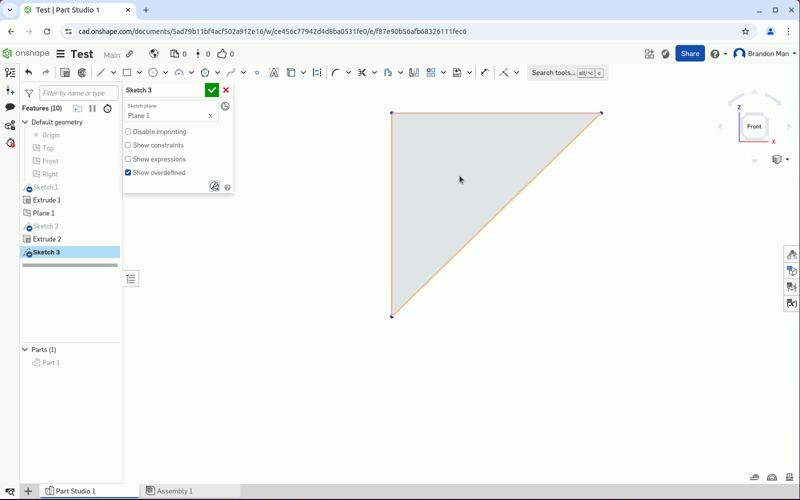
click(459, 175)
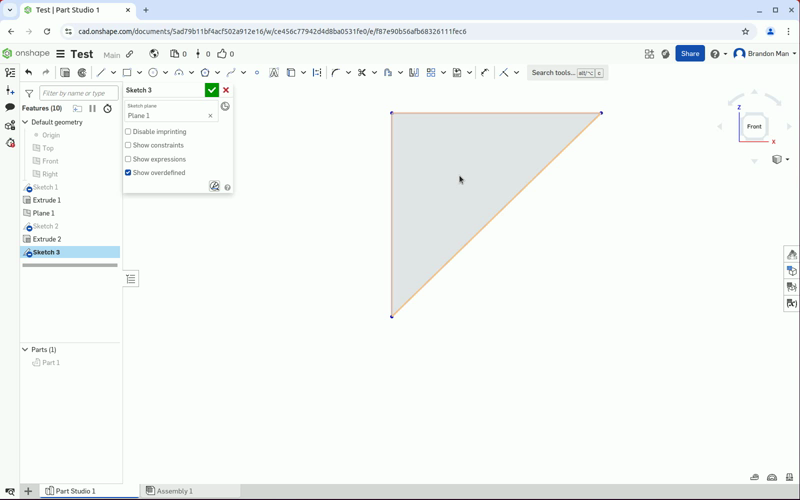
scroll(-6)
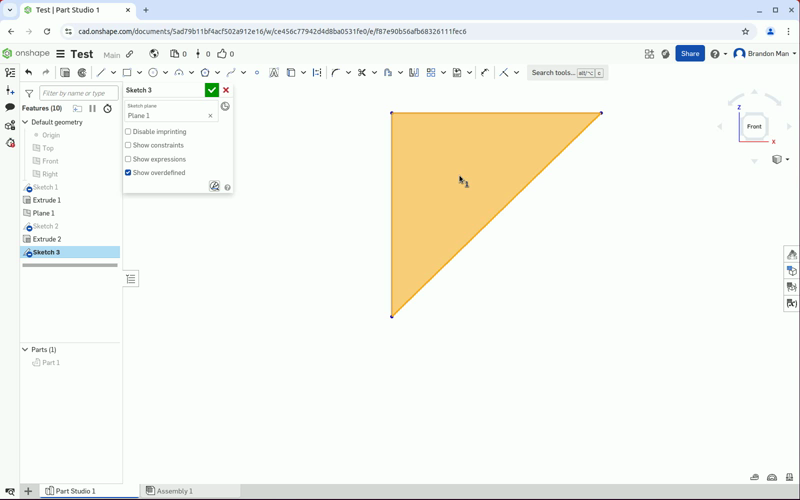
scroll(-6)
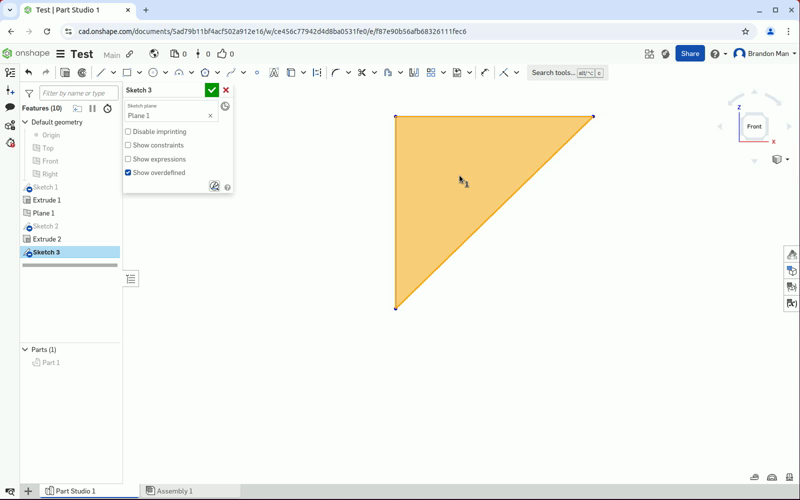
scroll(-6)
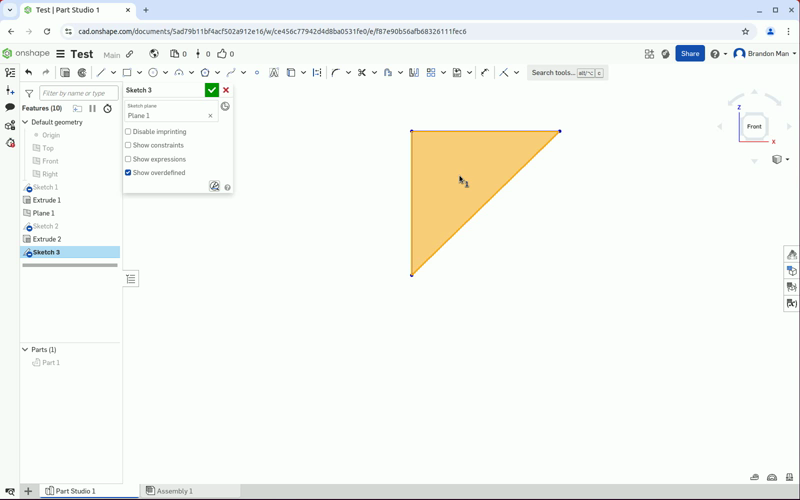
scroll(-6)
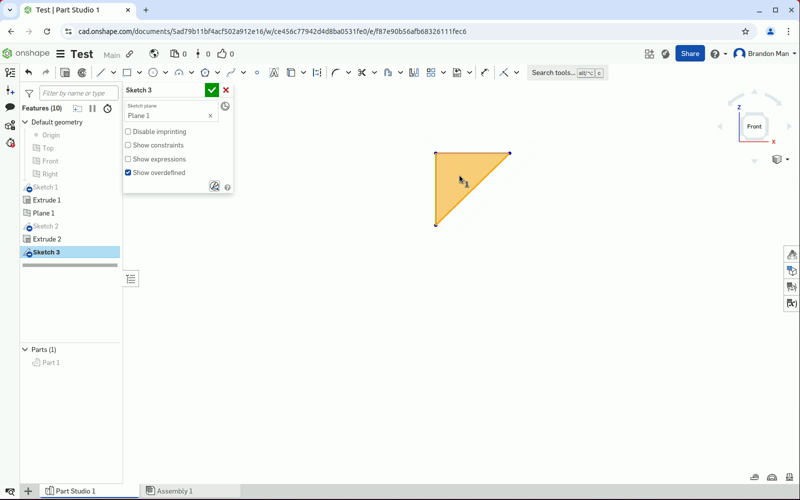
scroll(-6)
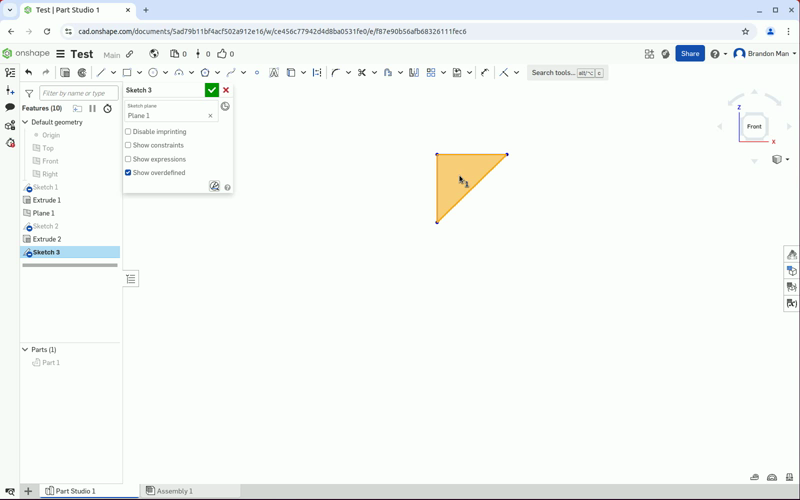
scroll(-6)
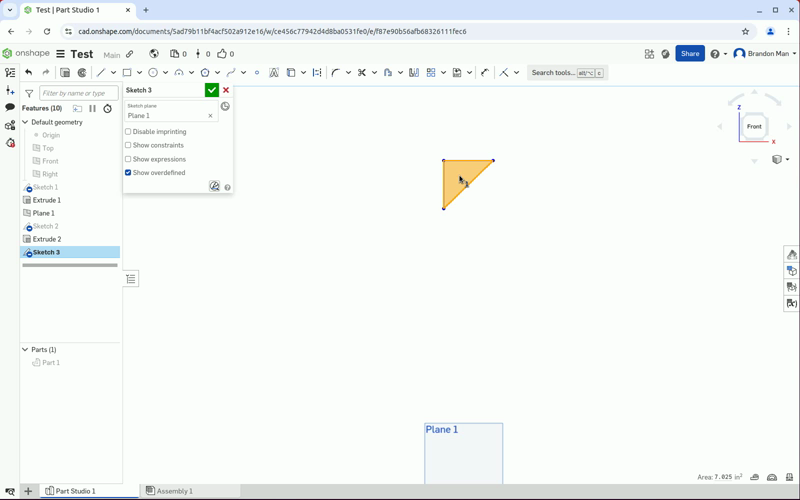
scroll(-6)
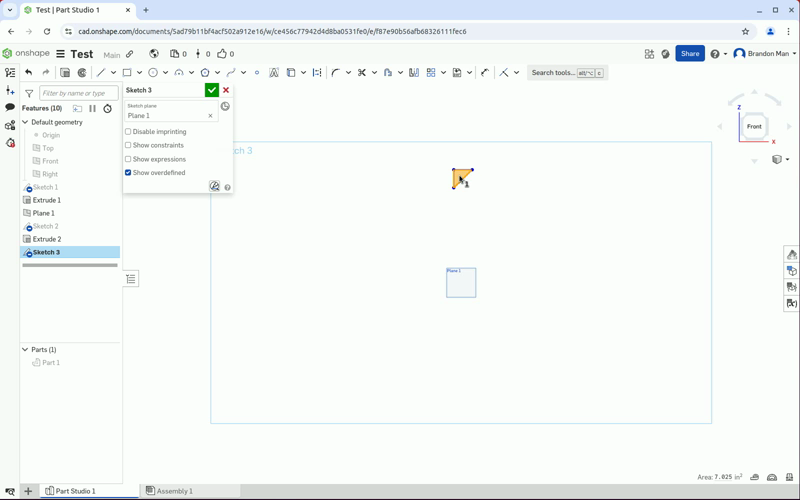
mouse_move(73, 352)
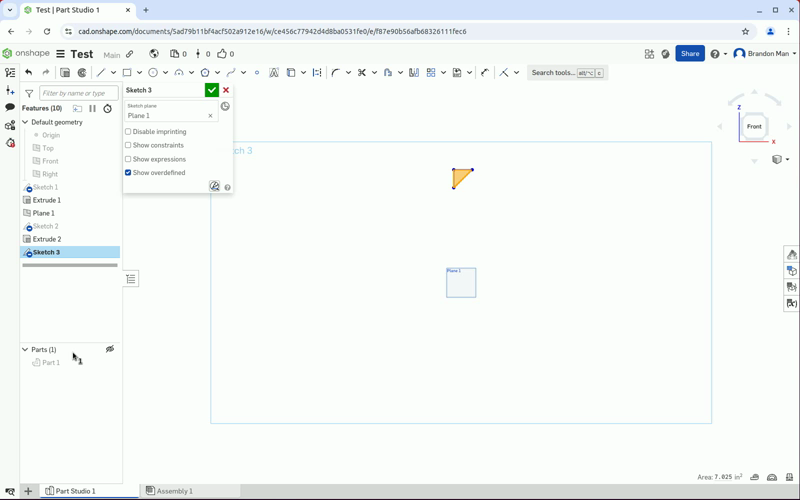
key(shift+y)
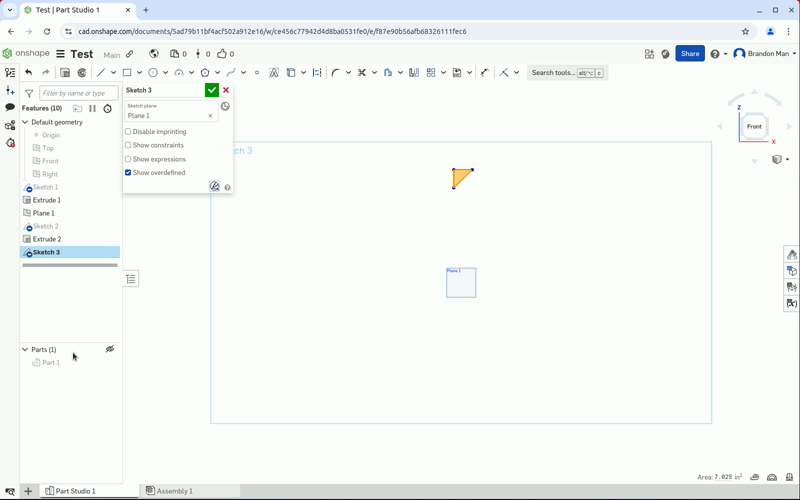
key(shift+e)
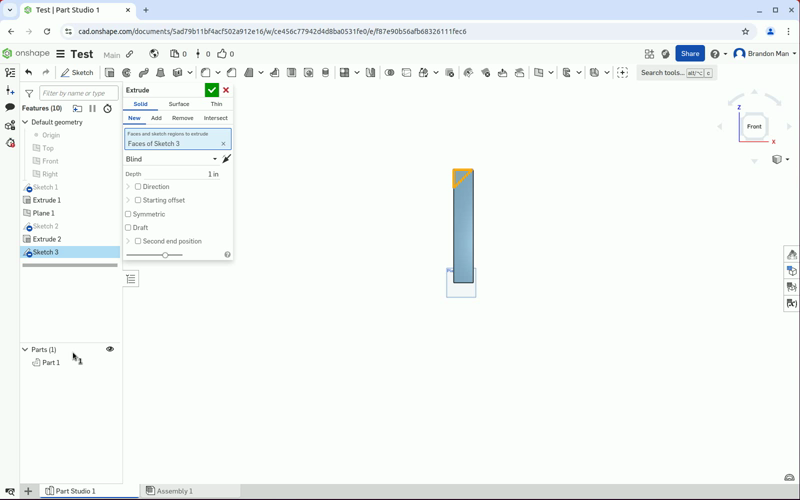
mouse_move(143, 106)
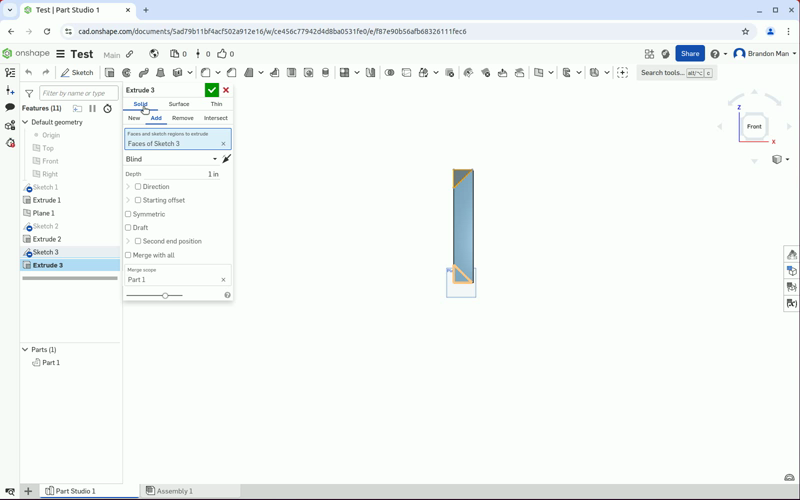
click(143, 106)
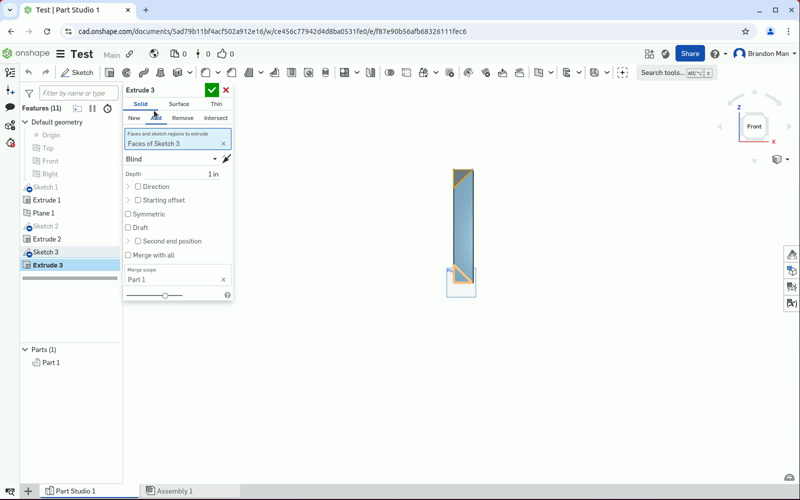
mouse_move(186, 120)
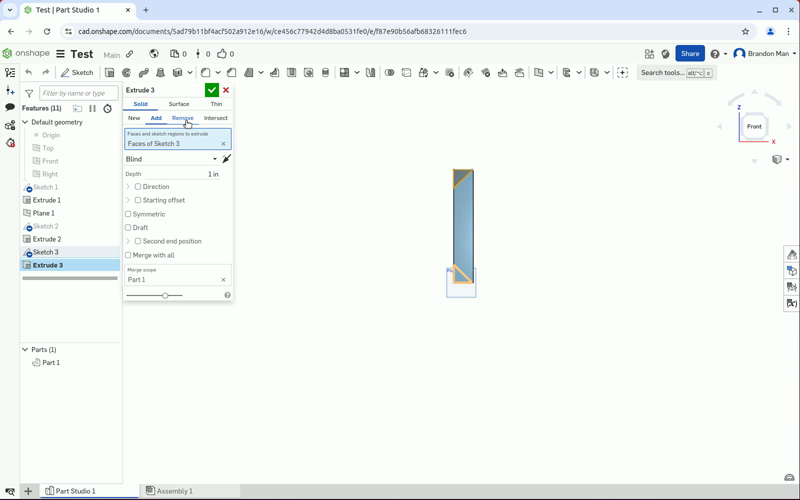
click(186, 120)
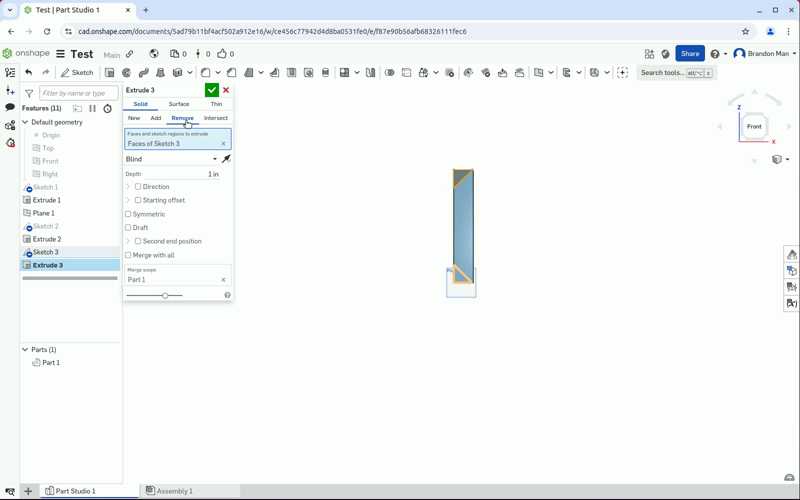
key(tab, 4)
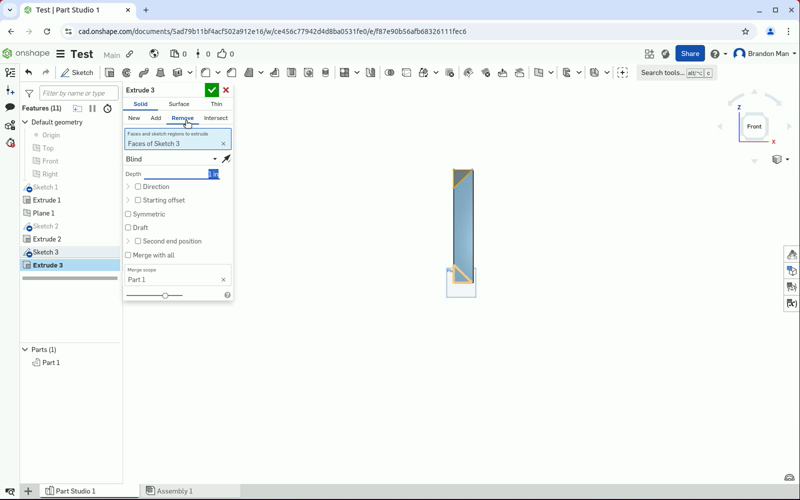
text(2.407)
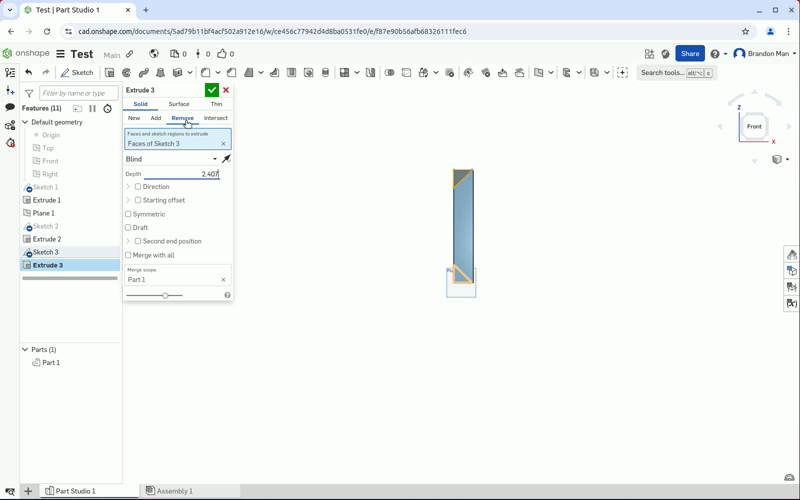
key(tab, 6)
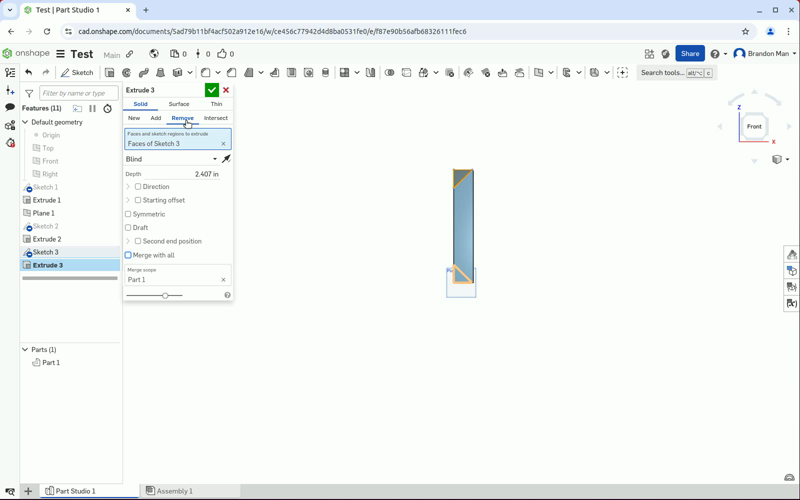
key(space)
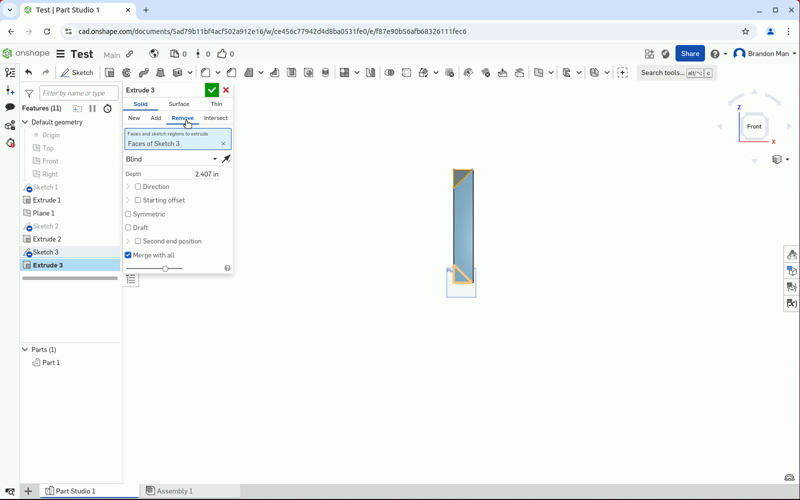
key(enter)
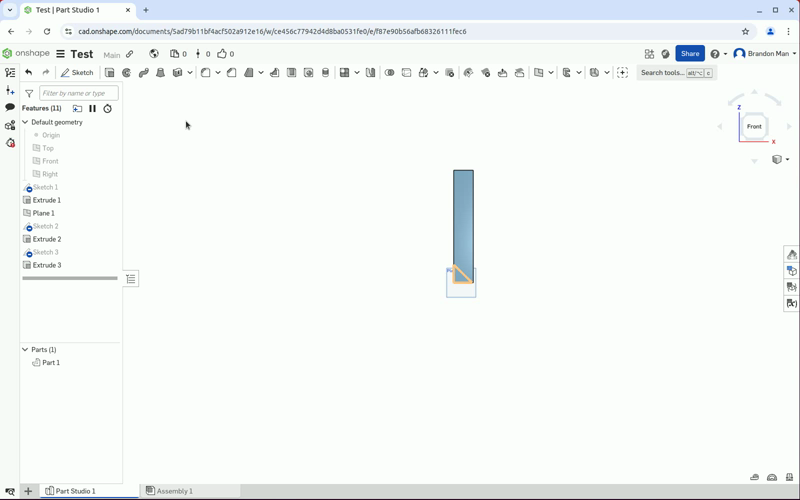
key(shift+h)
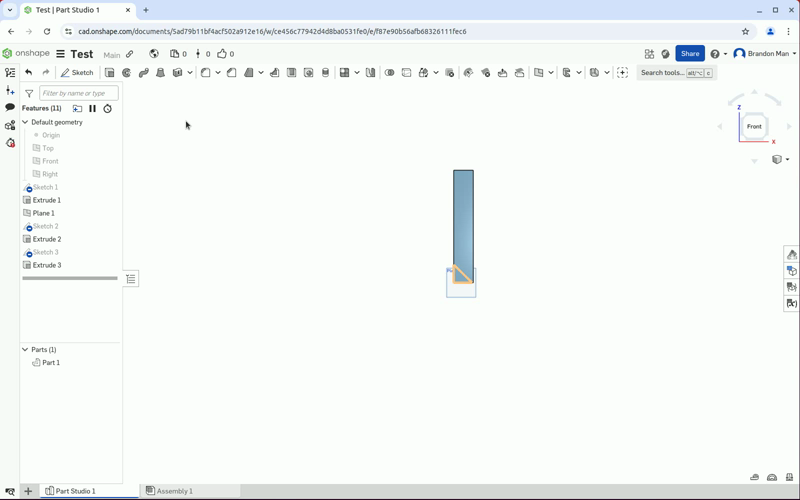
key(shift+h)
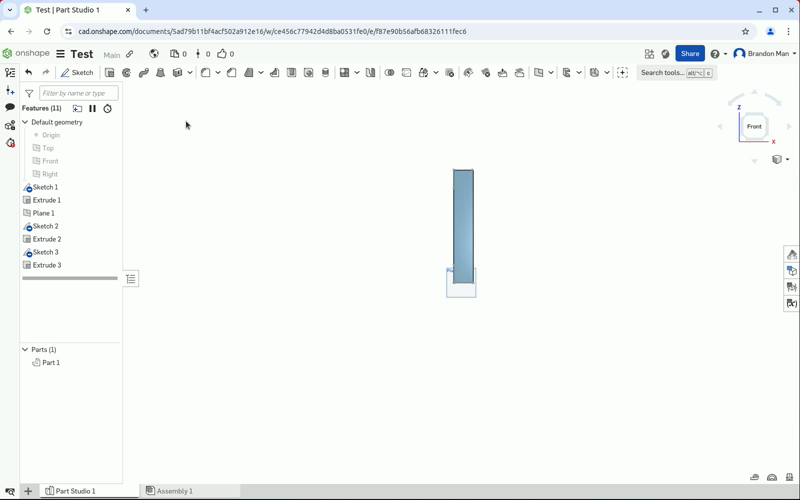
key(shift+7)
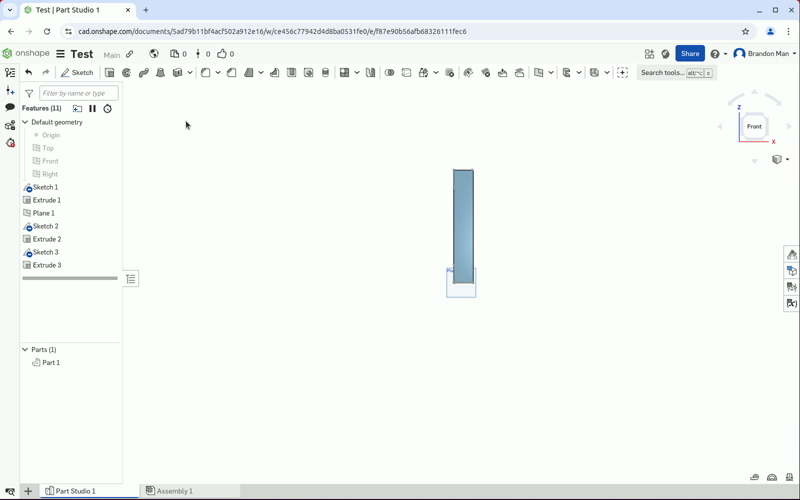
key(left, 2)
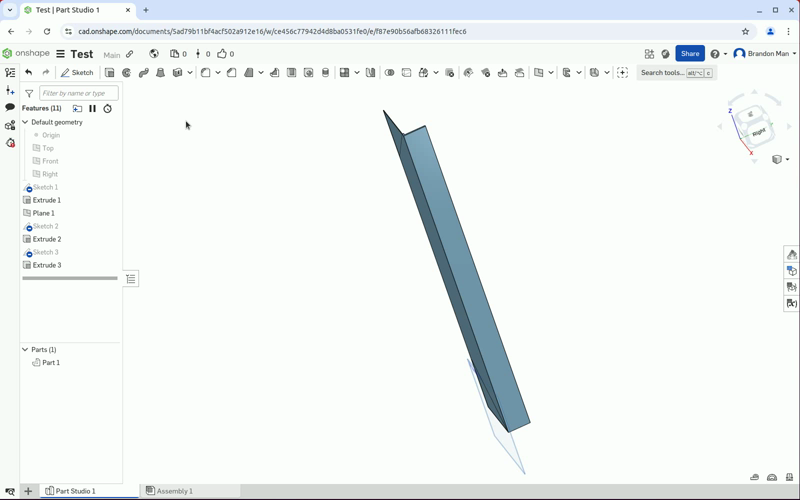
key(down, 2)
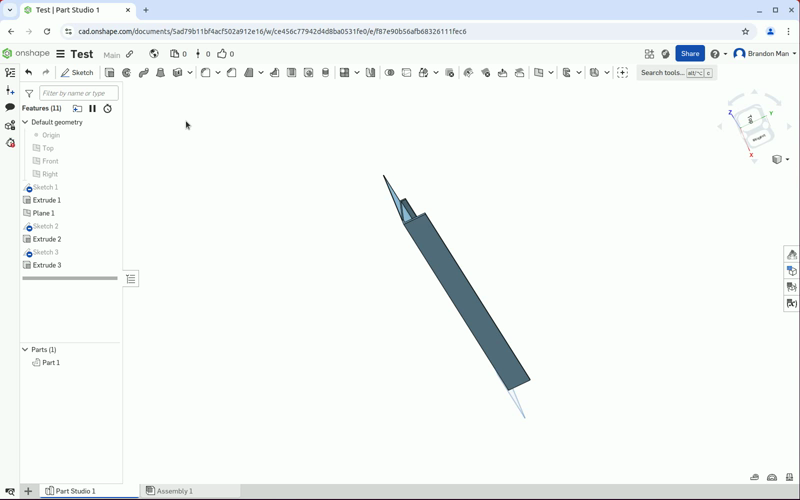
key(up, 2)
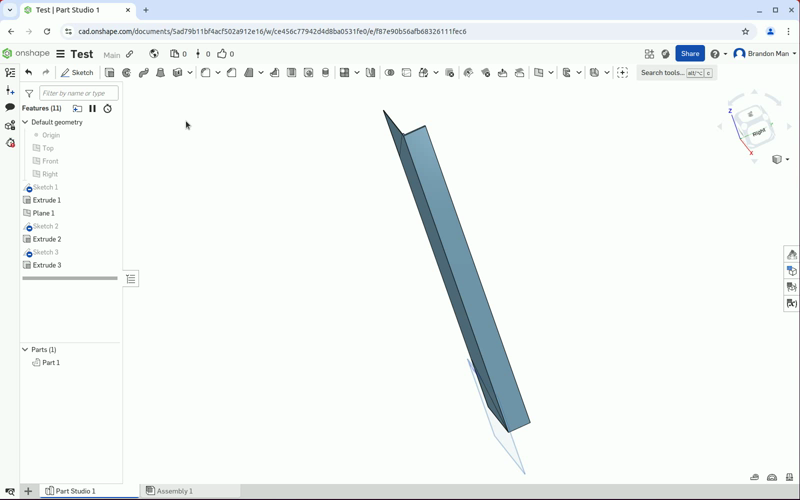
key(right, 2)
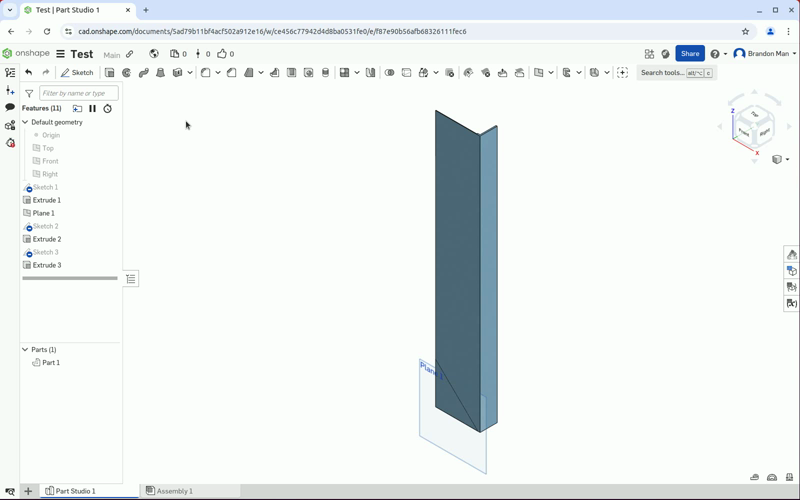
mouse_move(73, 189)
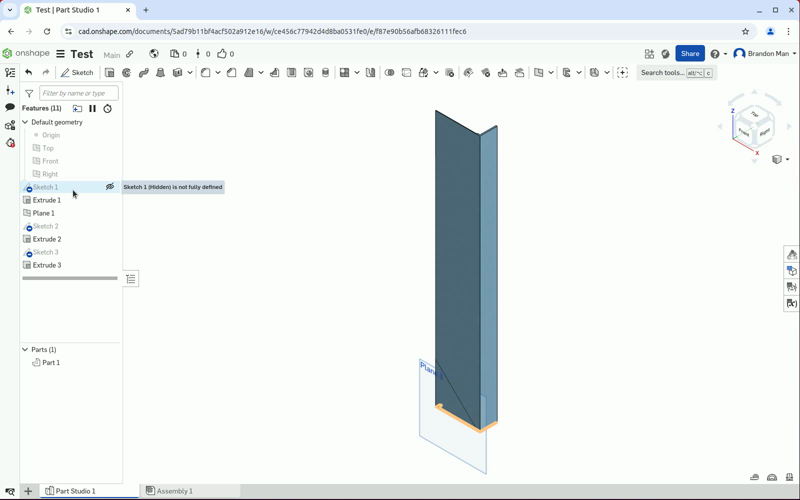
click(73, 189)